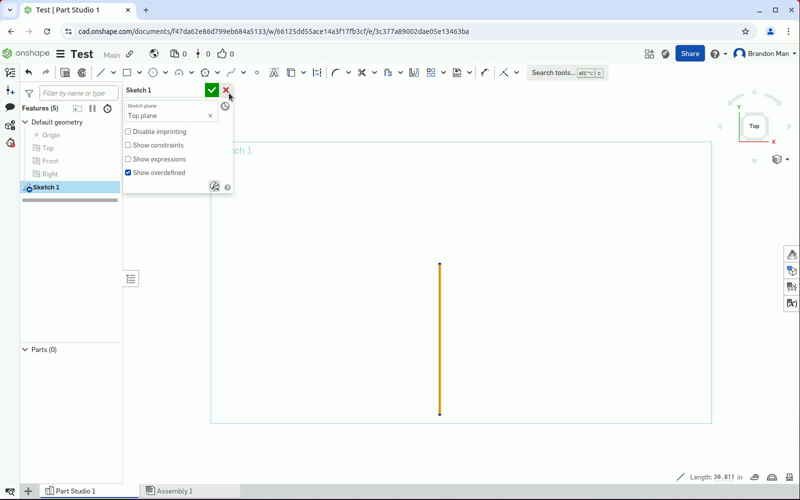
key(shift+h)
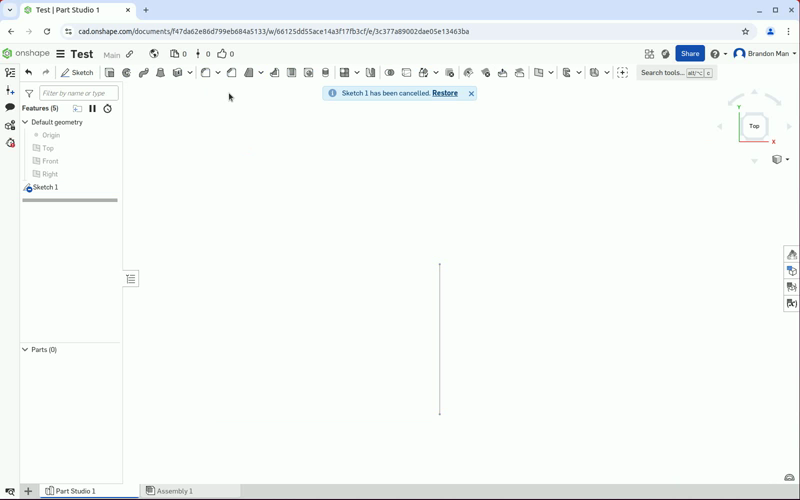
key(shift+s)
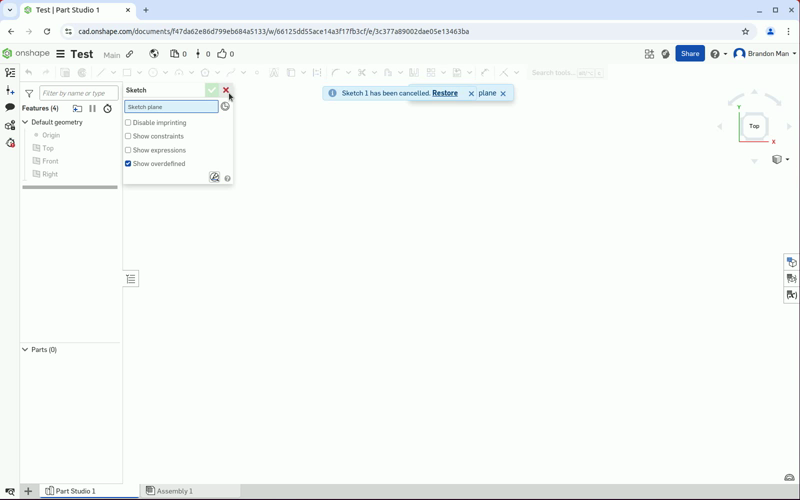
mouse_move(73, 150)
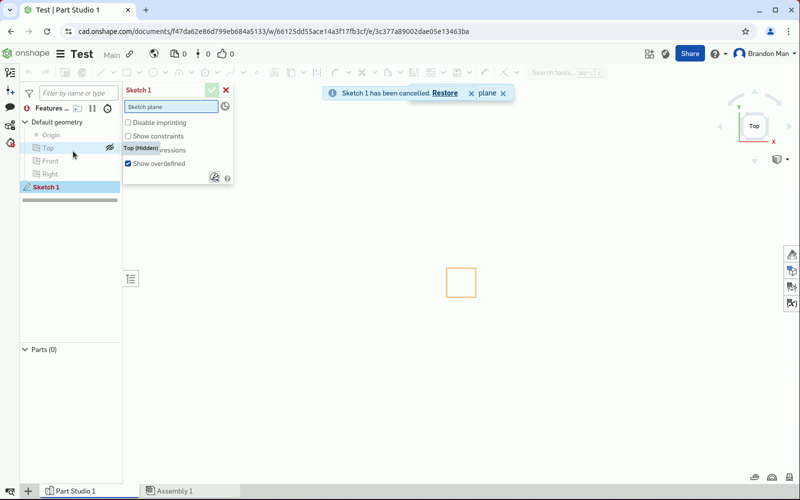
click(73, 150)
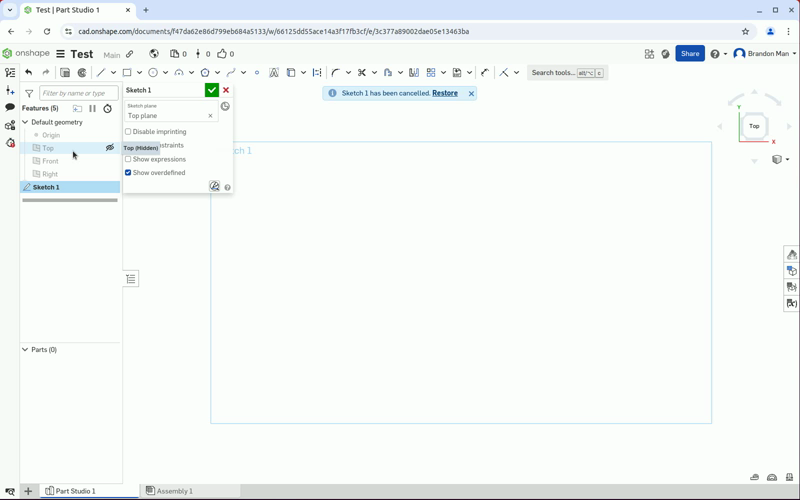
mouse_move(73, 352)
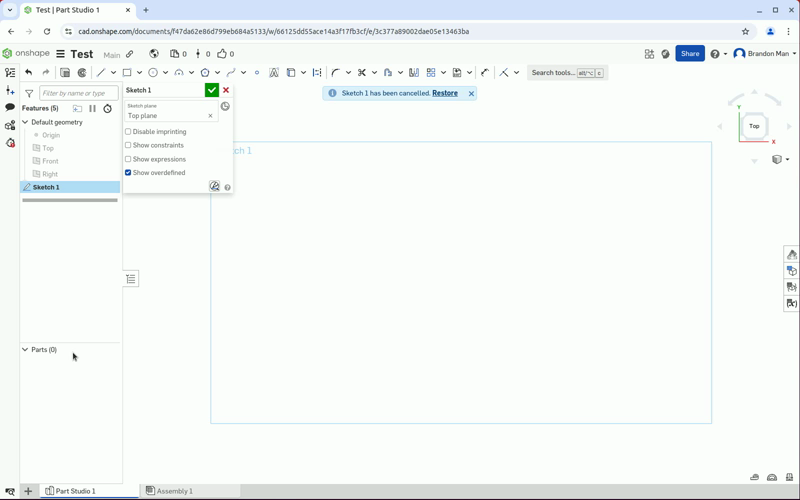
key(y)
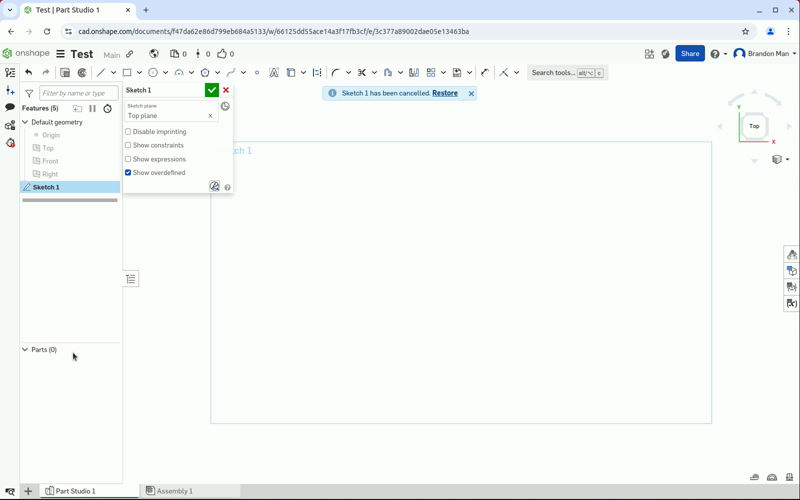
key(l)
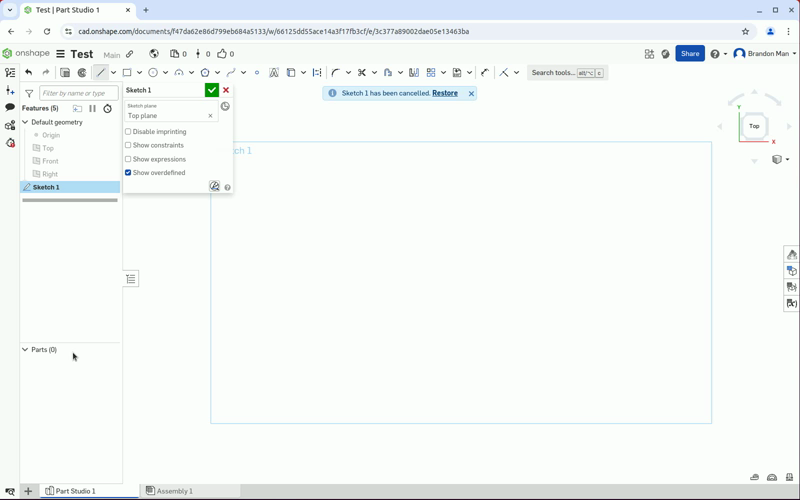
key_down(shift)
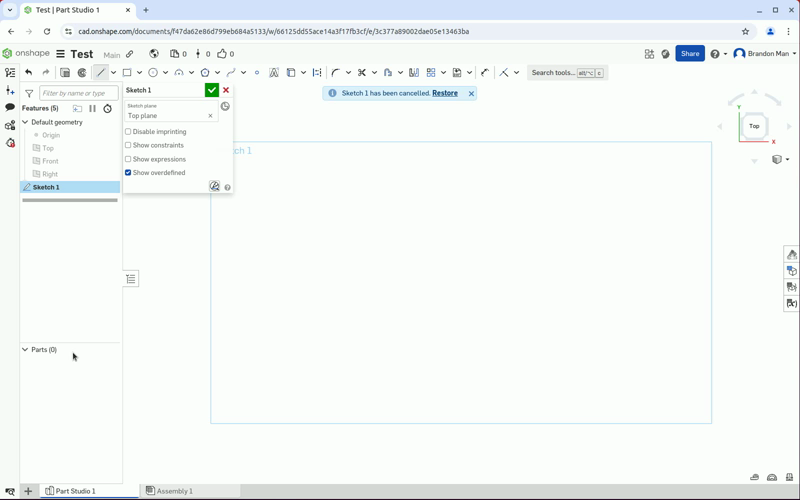
mouse_move(391, 349)
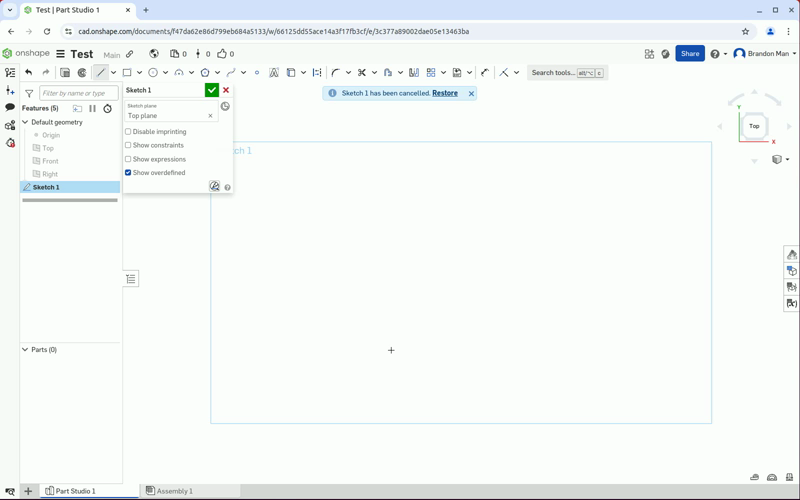
click(391, 349)
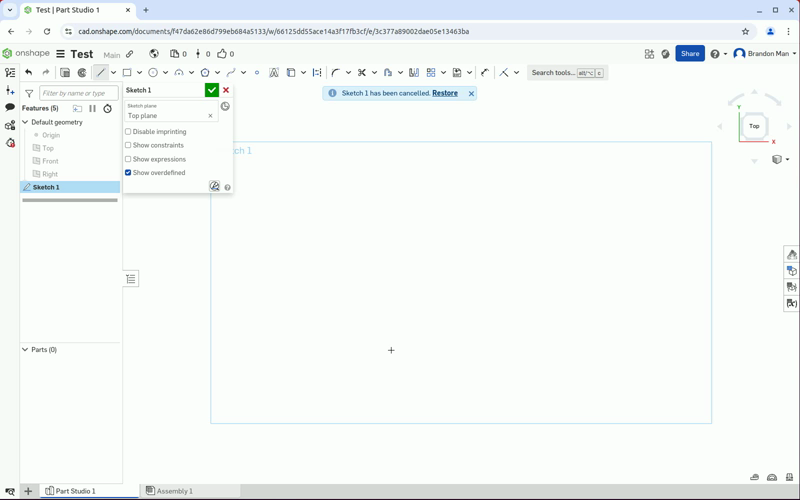
key_up(shift)
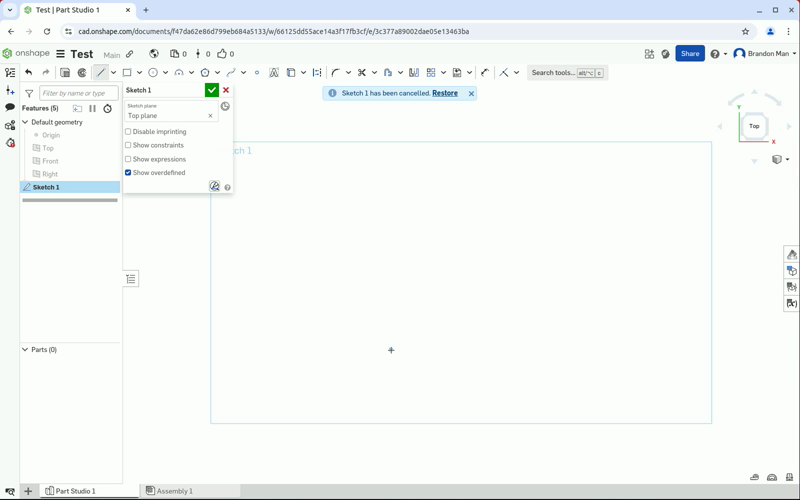
key_down(shift)
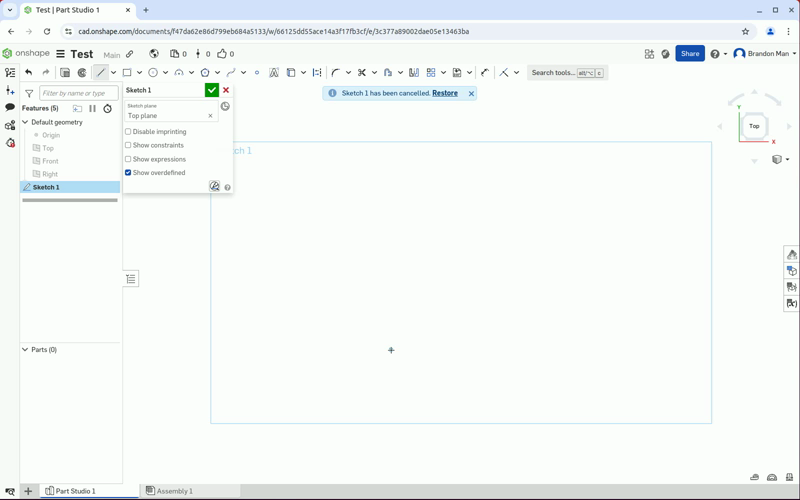
mouse_move(528, 349)
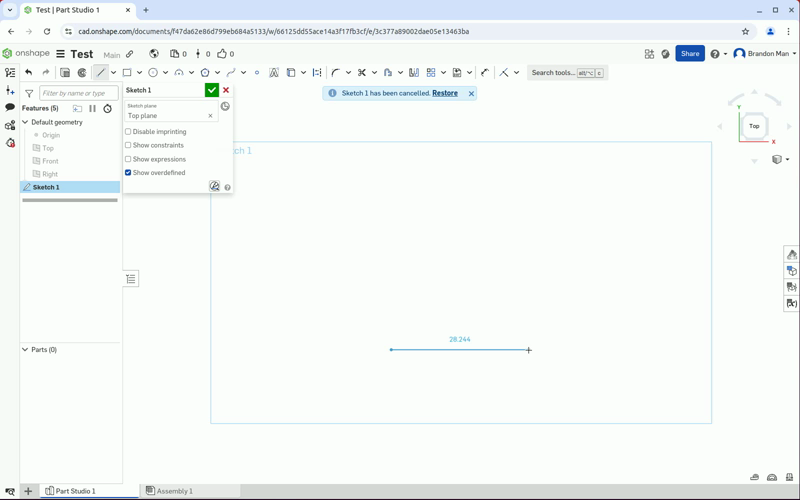
click(528, 349)
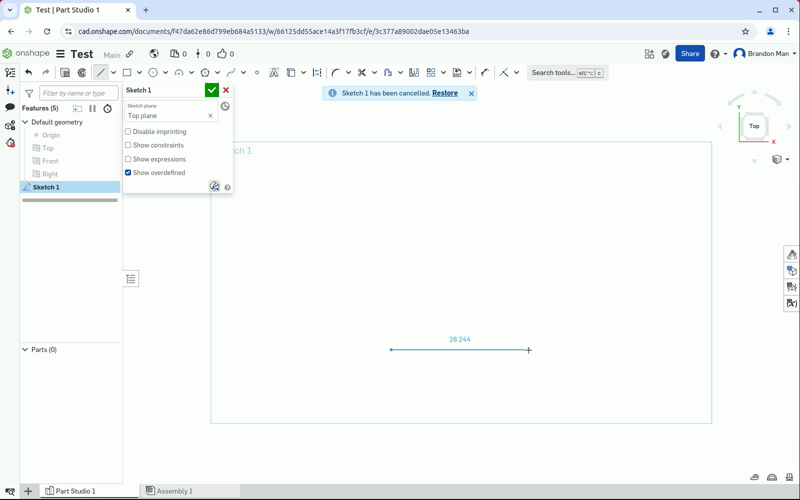
key_up(shift)
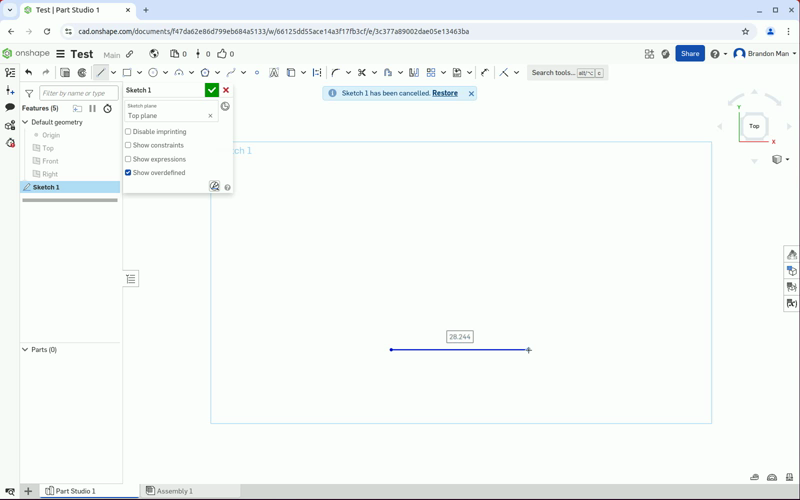
key_down(shift)
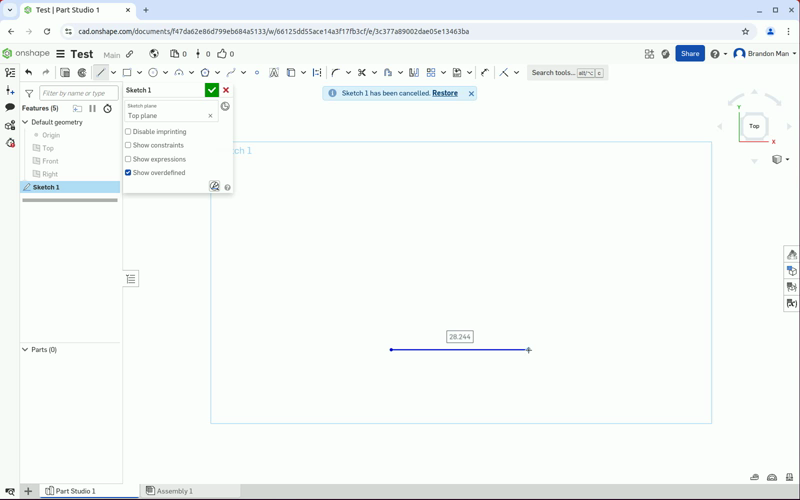
mouse_move(528, 214)
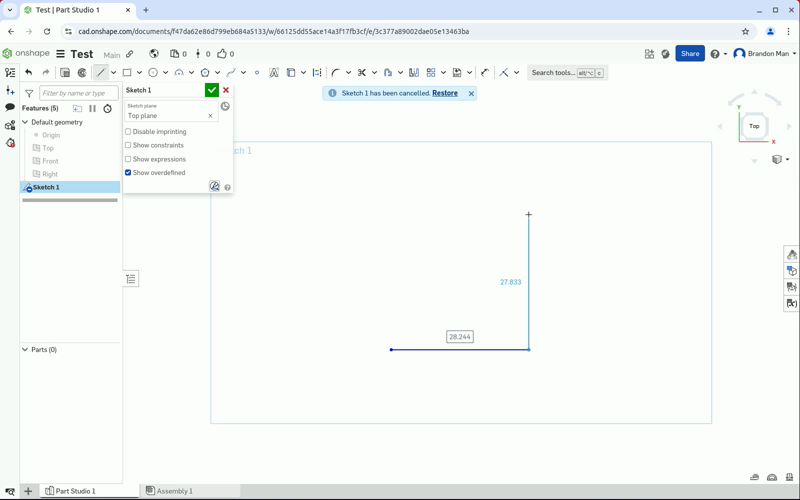
click(528, 214)
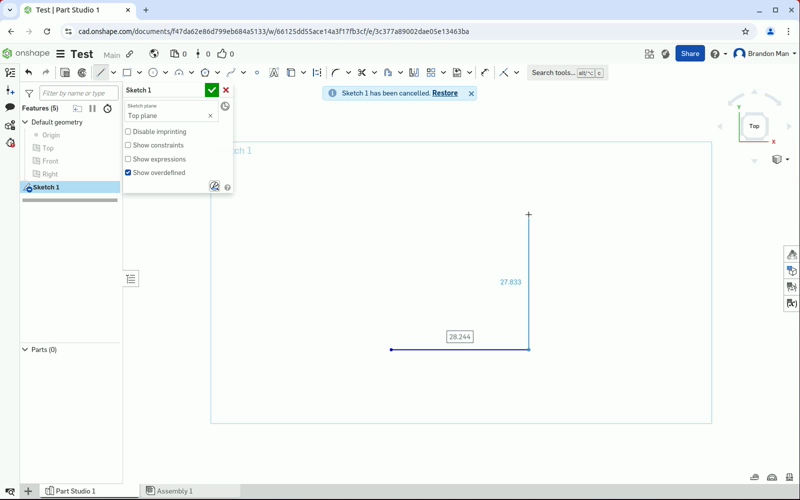
key_up(shift)
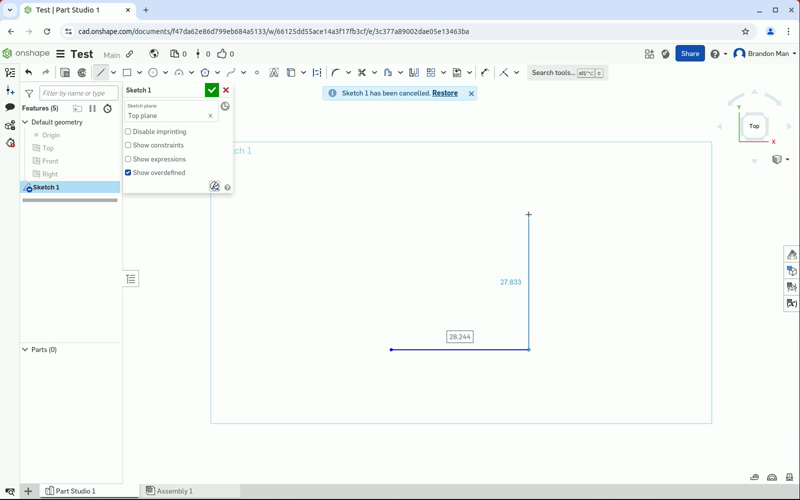
key_down(shift)
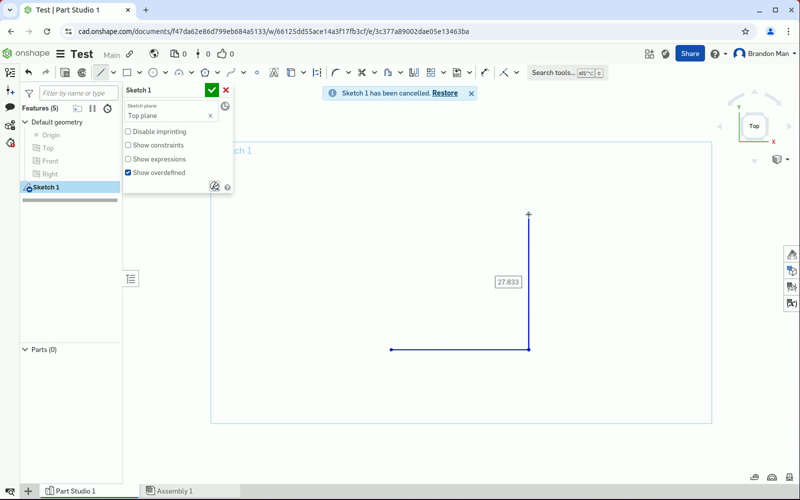
mouse_move(391, 214)
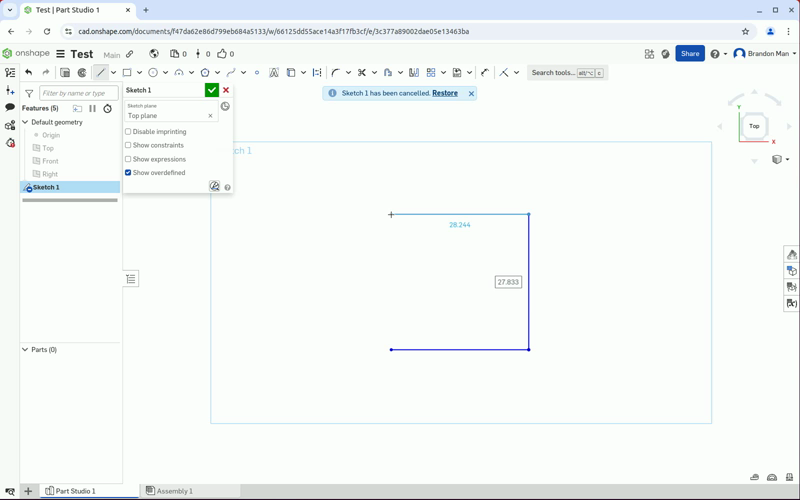
click(391, 214)
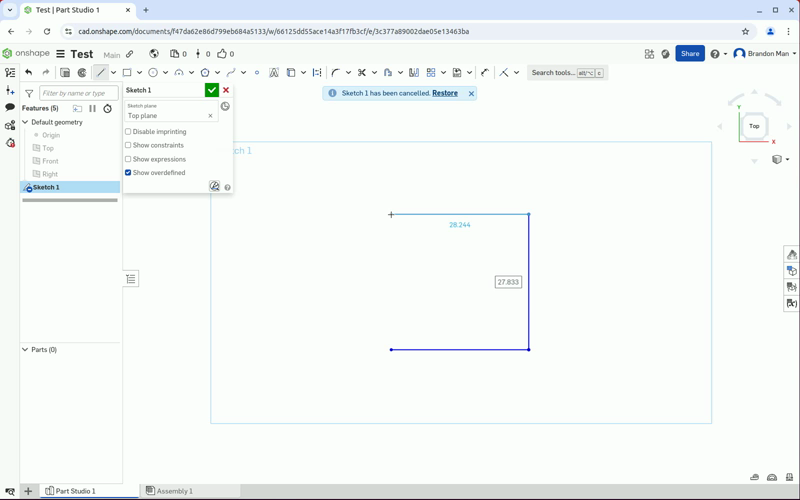
key_up(shift)
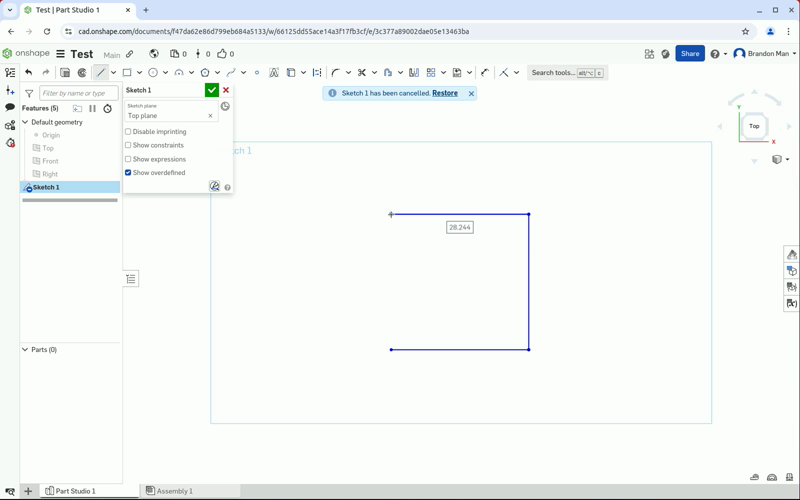
key_down(shift)
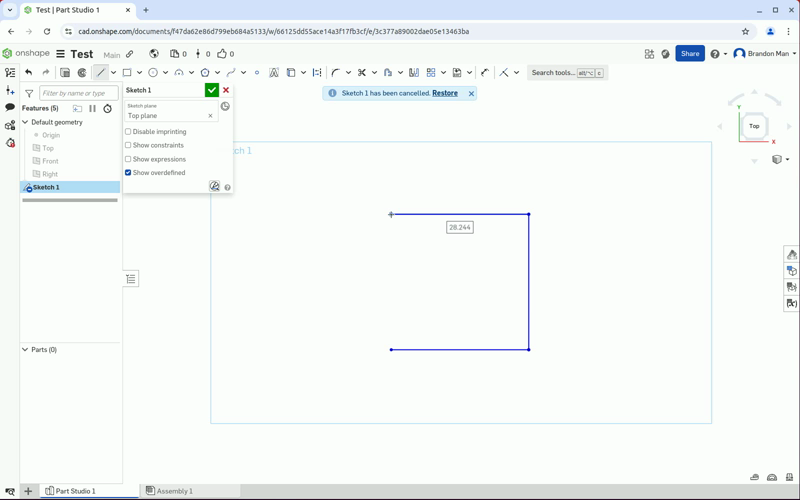
mouse_move(391, 349)
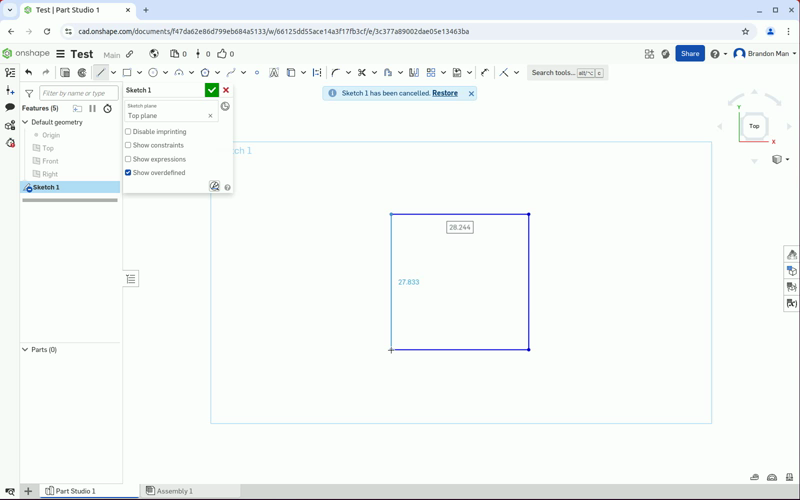
key_up(shift)
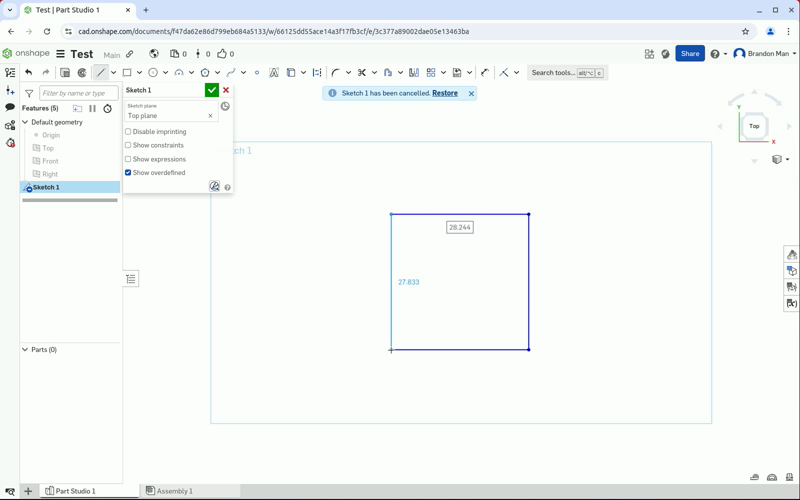
click(391, 349)
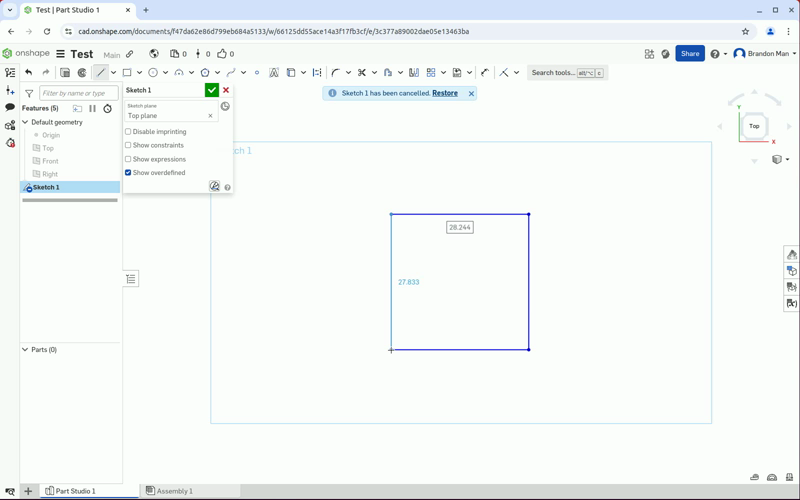
key(esc)
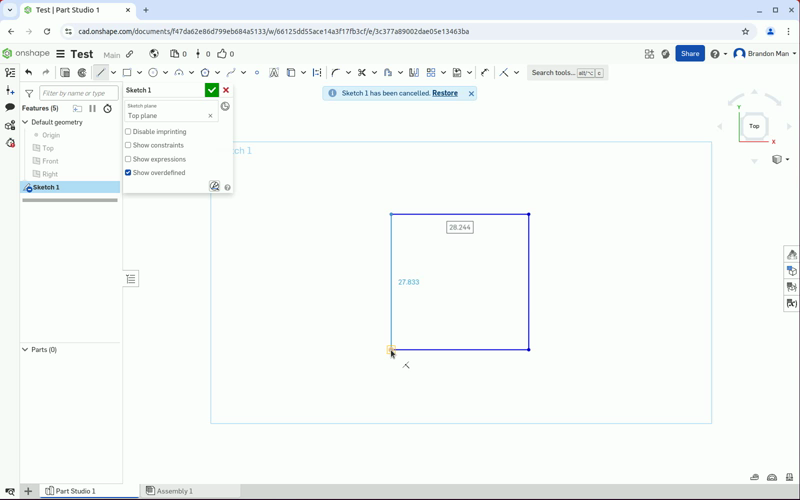
mouse_move(500, 272)
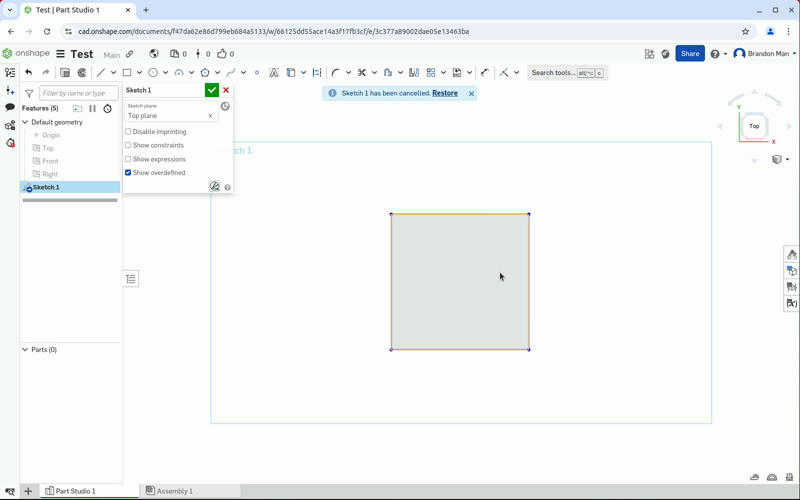
click(500, 272)
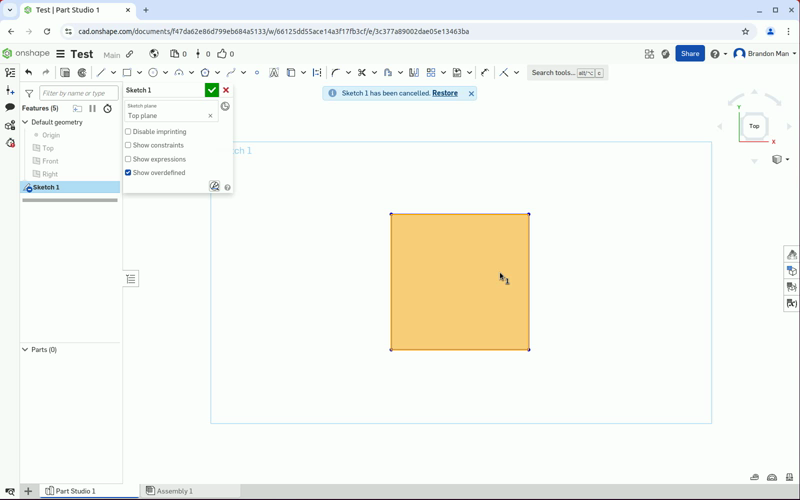
mouse_move(73, 352)
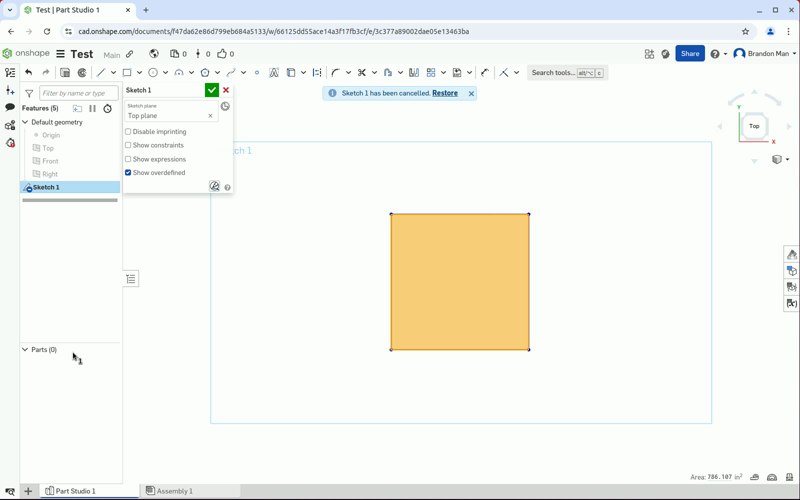
key(shift+y)
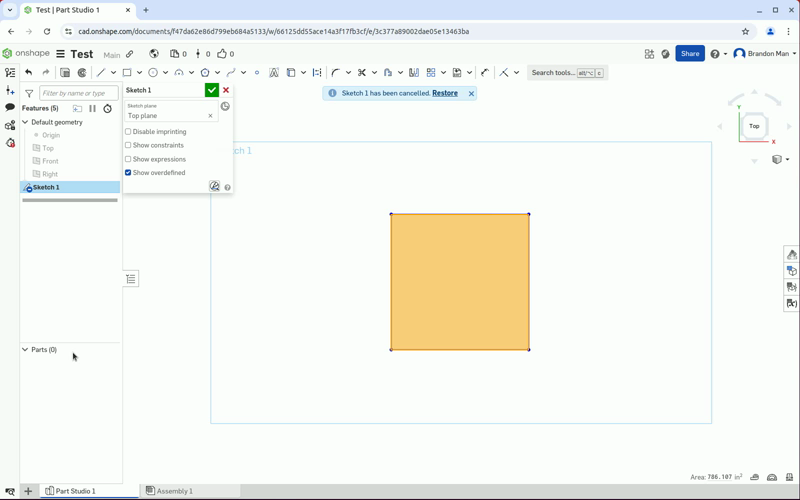
key(shift+e)
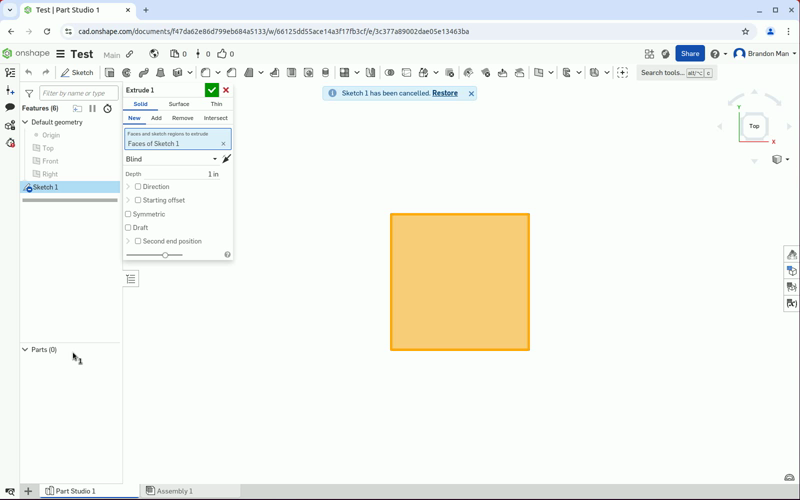
mouse_move(143, 106)
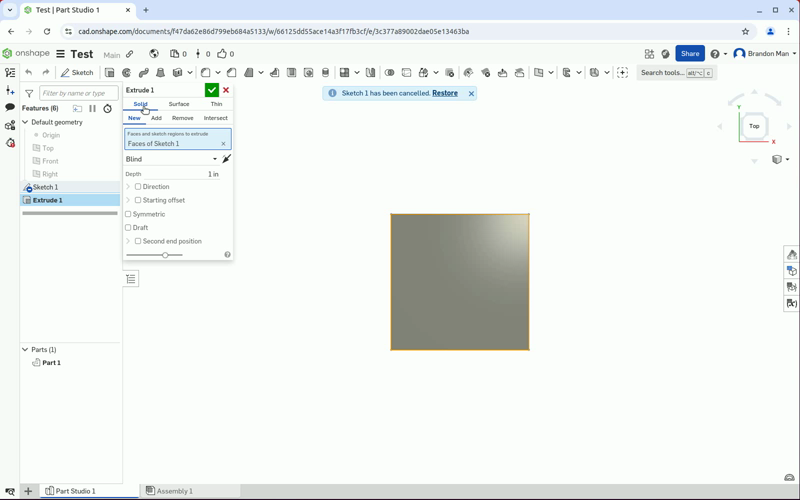
click(143, 106)
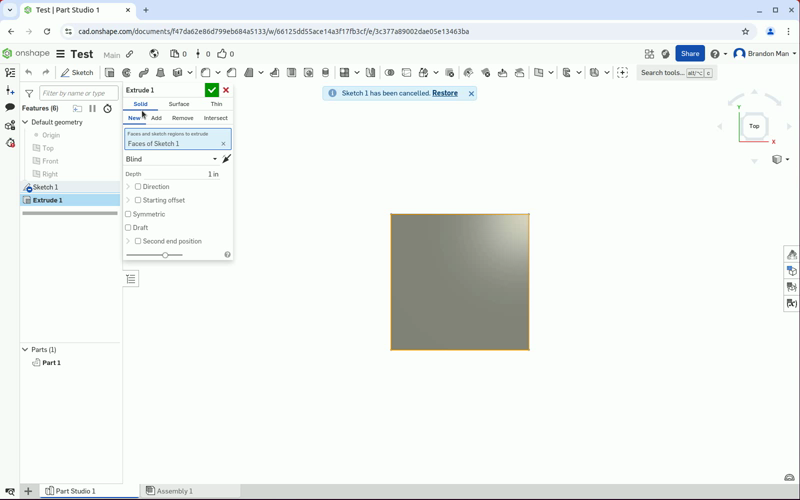
mouse_move(137, 120)
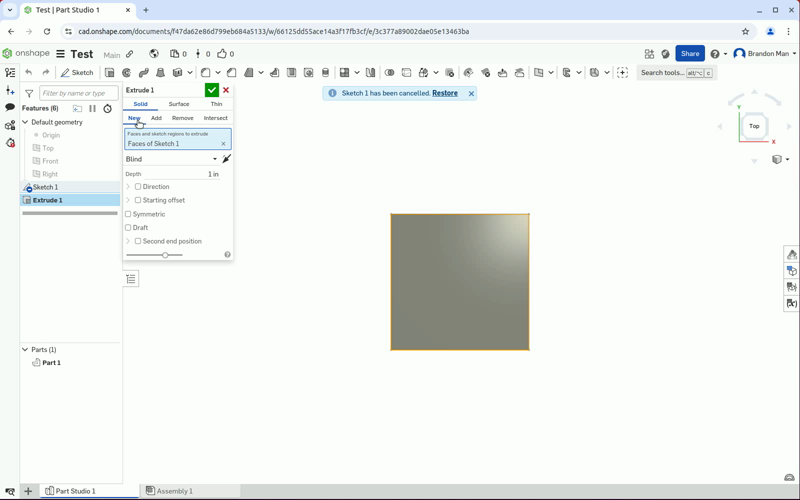
click(137, 120)
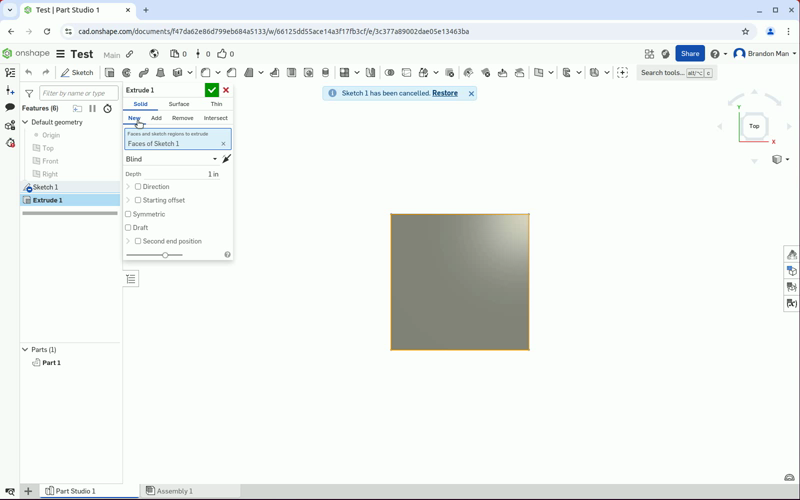
key(tab, 4)
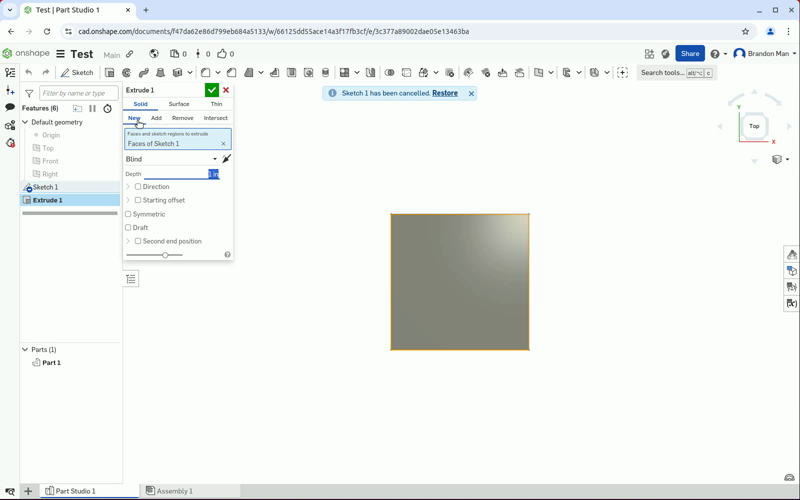
text(-2.407)
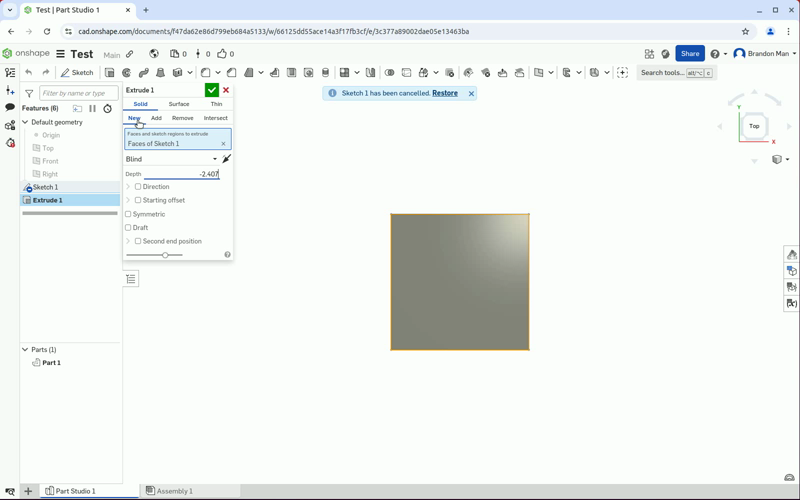
key(enter)
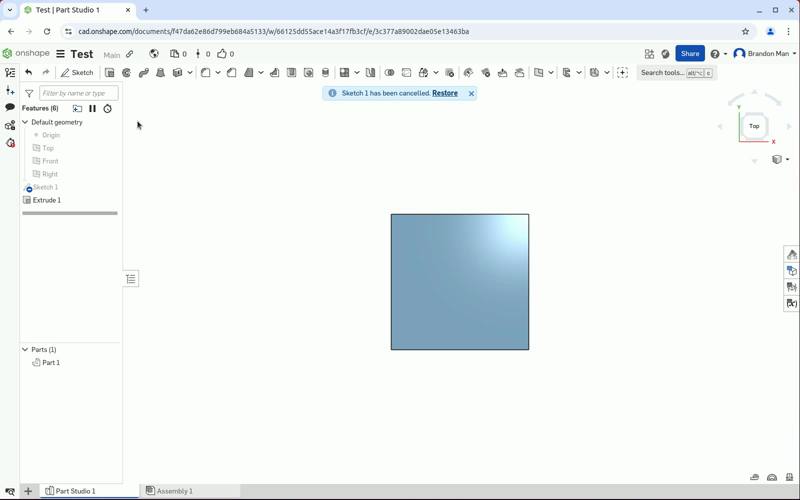
key(shift+h)
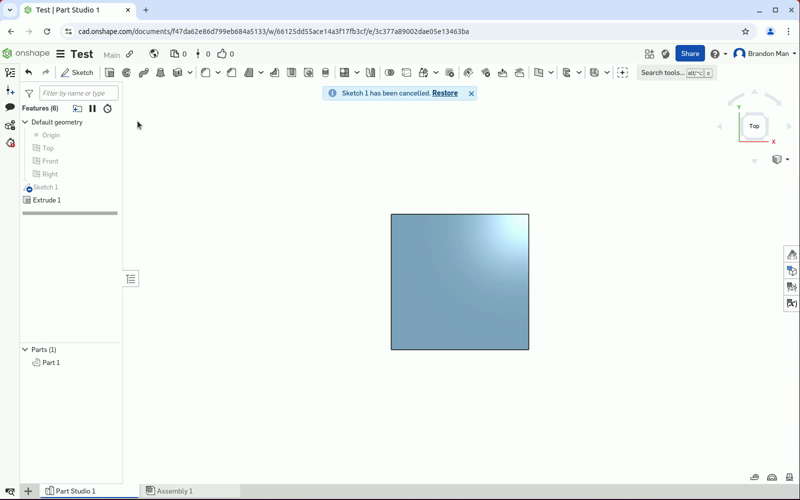
key(shift+h)
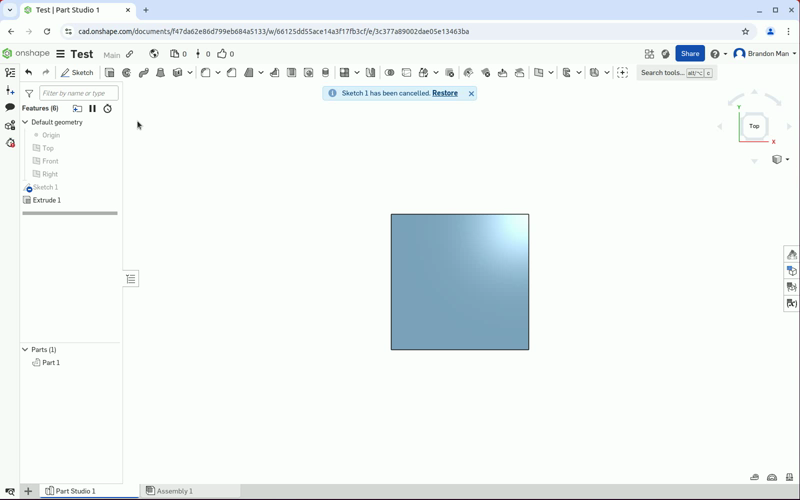
mouse_move(73, 189)
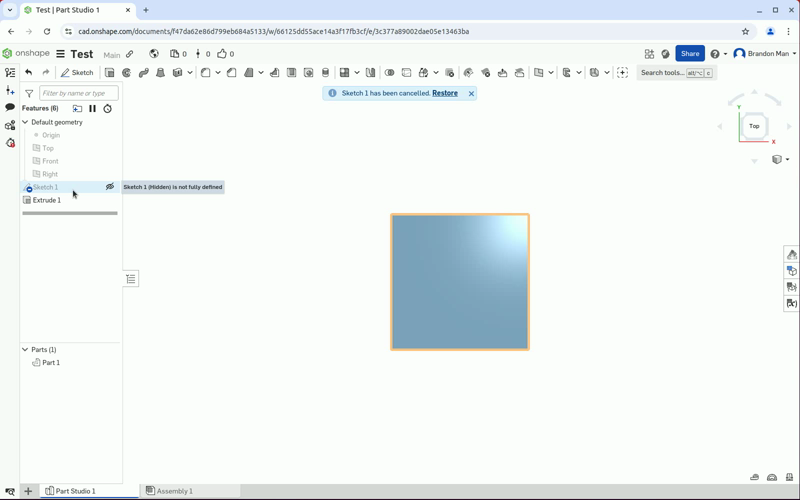
click(73, 189)
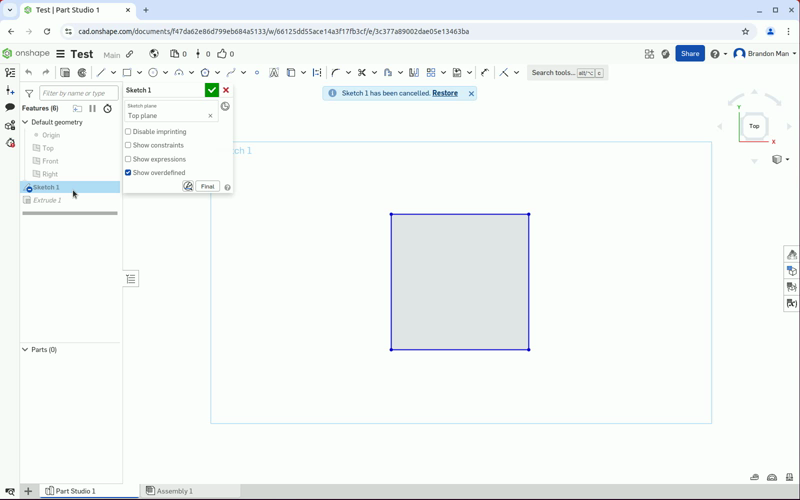
mouse_move(229, 92)
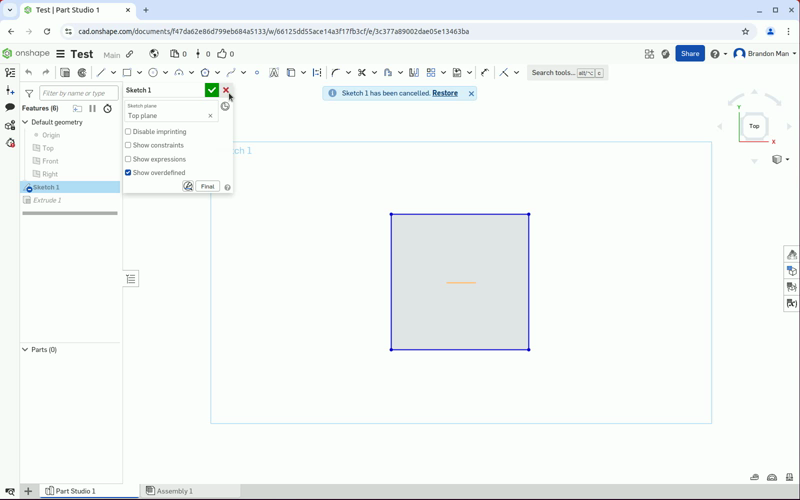
click(229, 92)
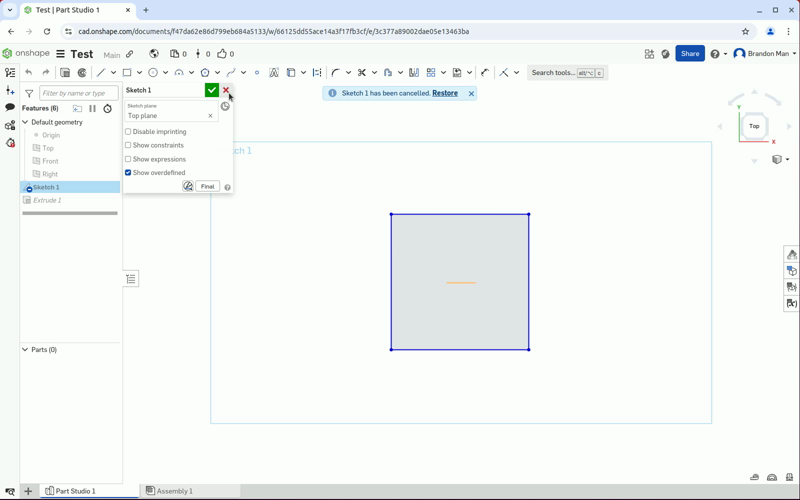
key(shift+s)
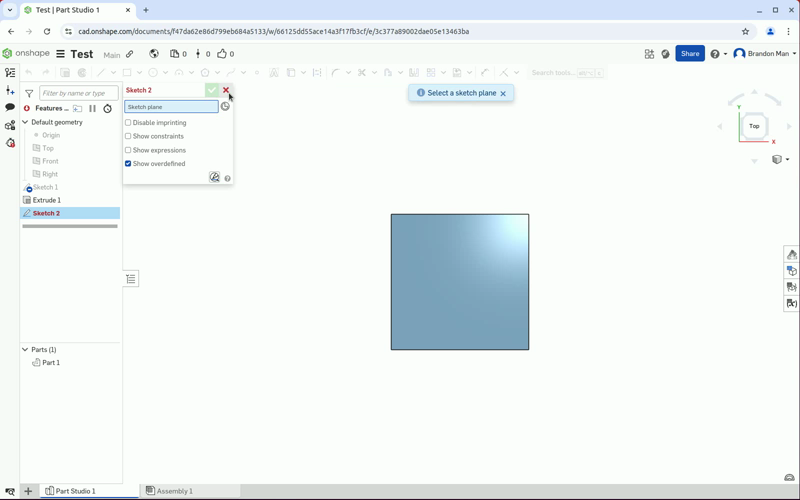
mouse_move(73, 150)
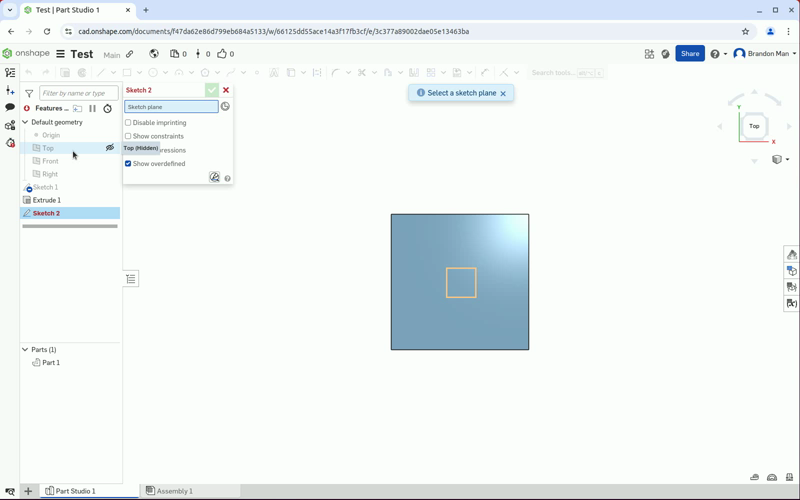
click(73, 150)
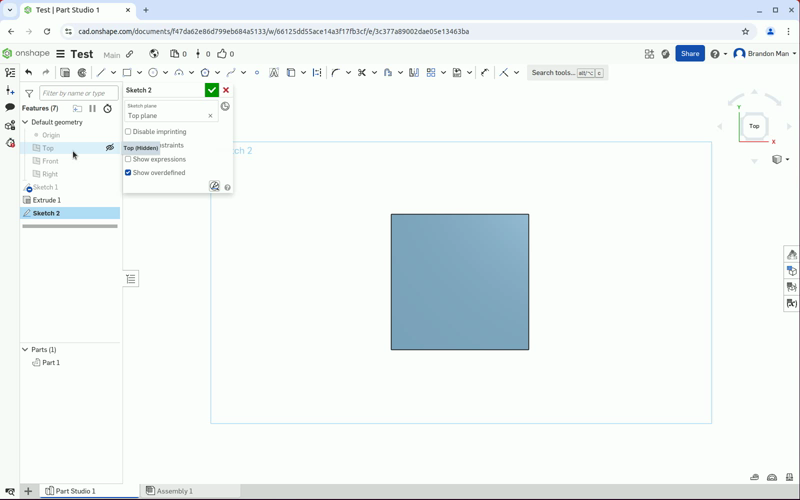
mouse_move(73, 352)
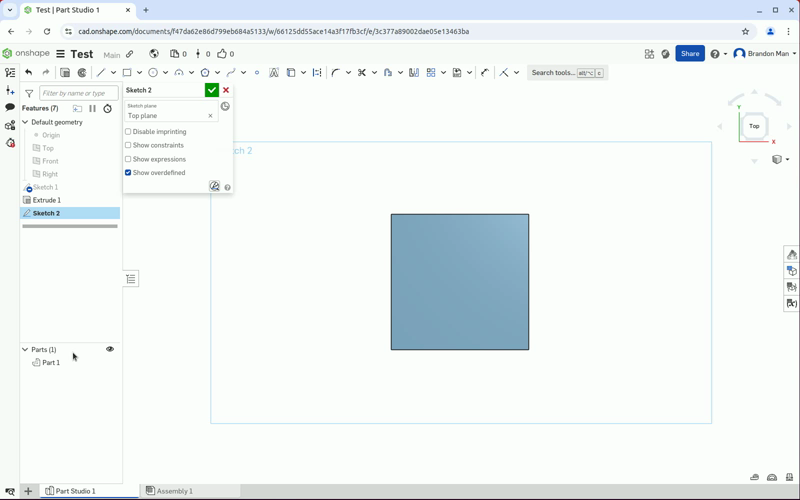
key(y)
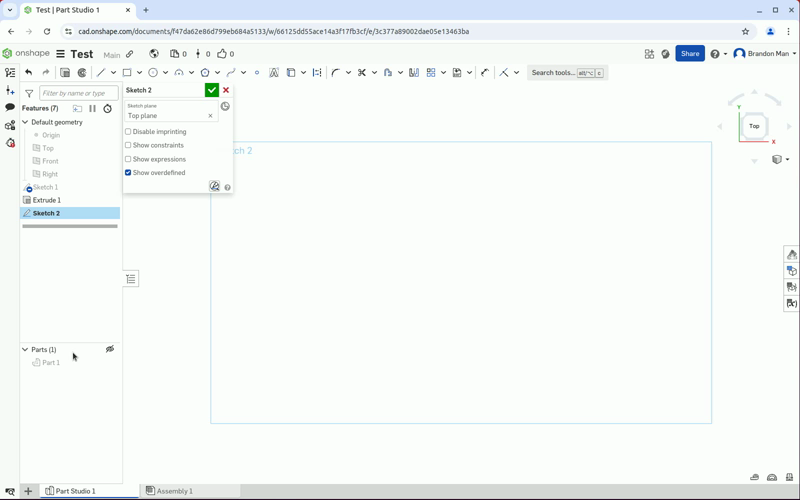
key(l)
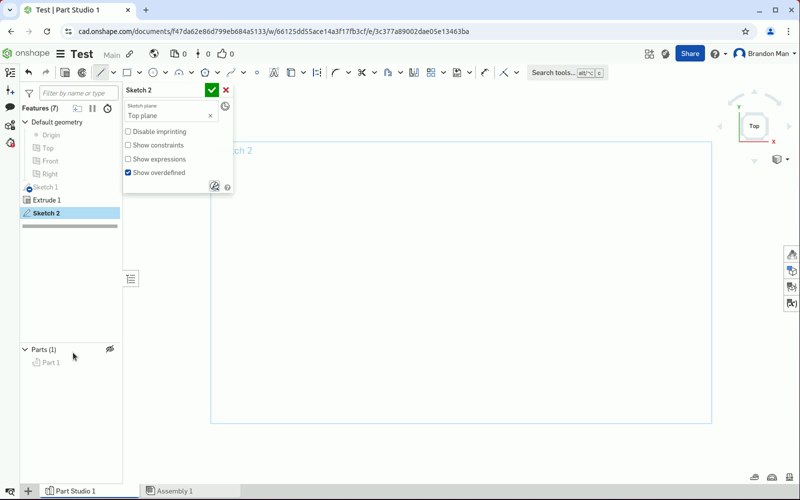
key_down(shift)
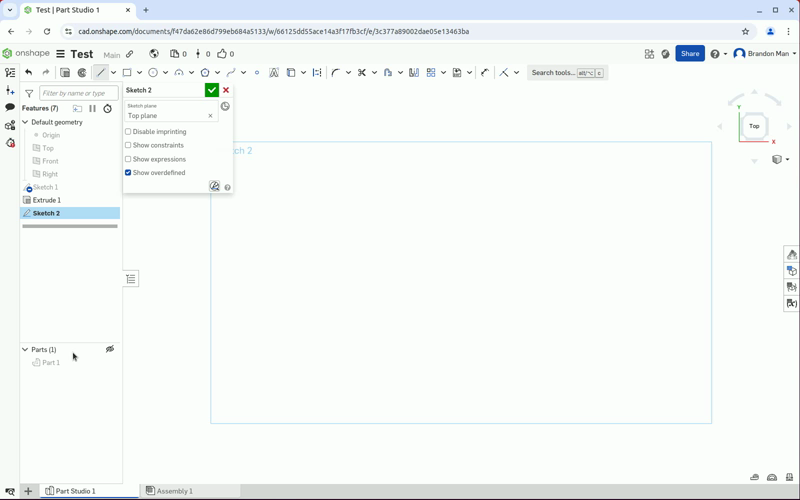
mouse_move(403, 339)
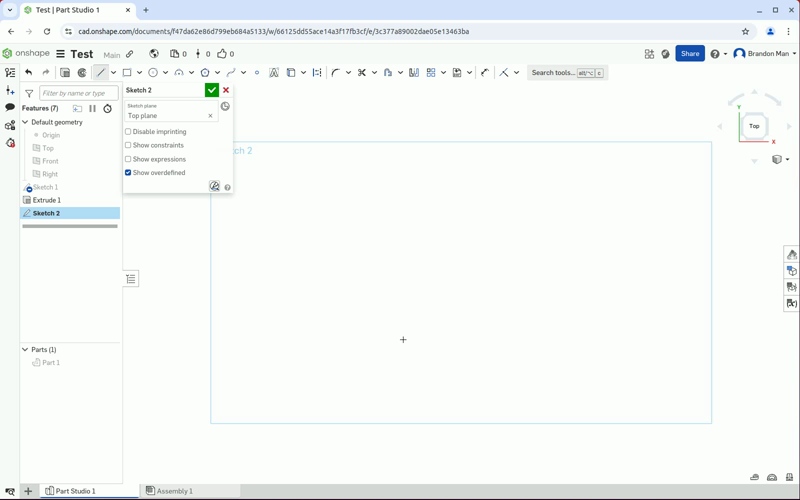
click(403, 339)
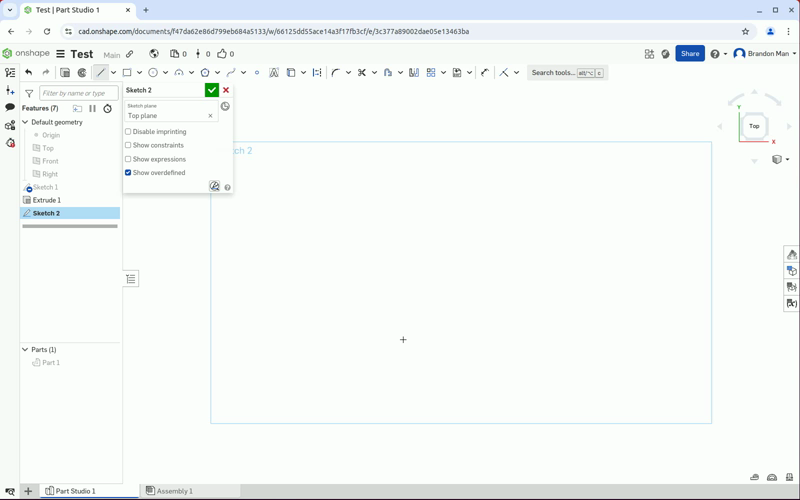
key_up(shift)
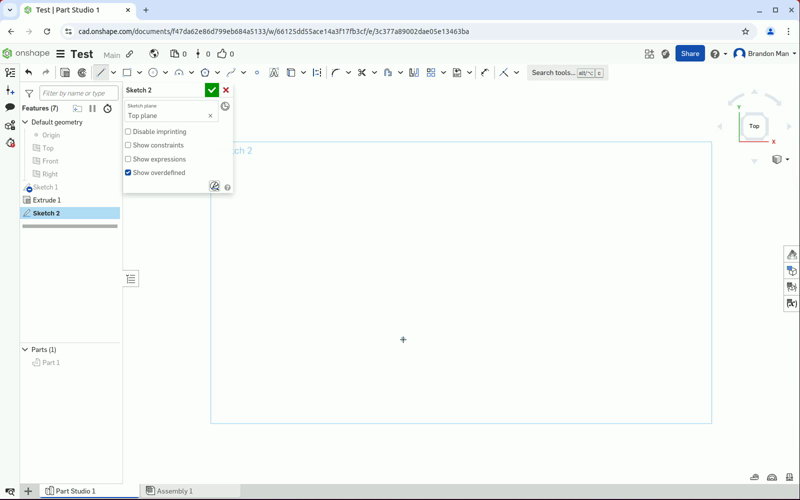
key_down(shift)
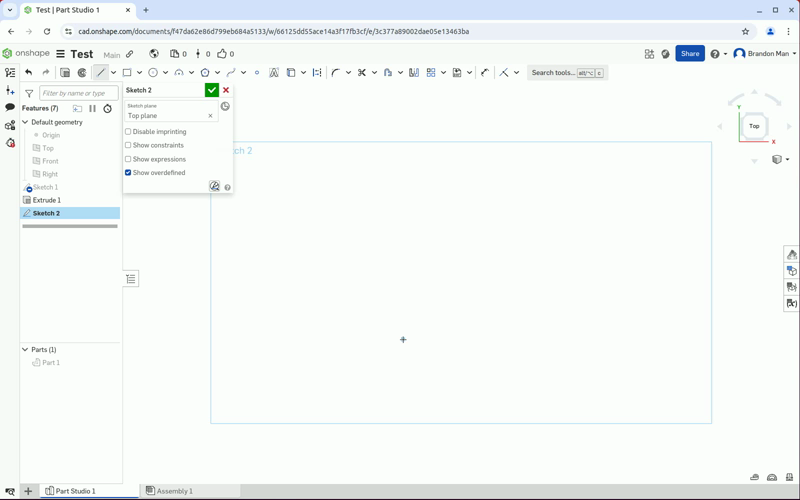
mouse_move(518, 339)
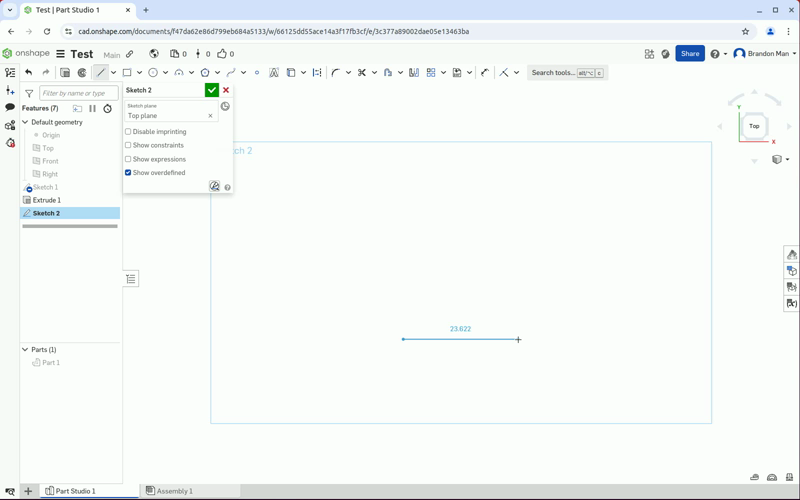
click(518, 339)
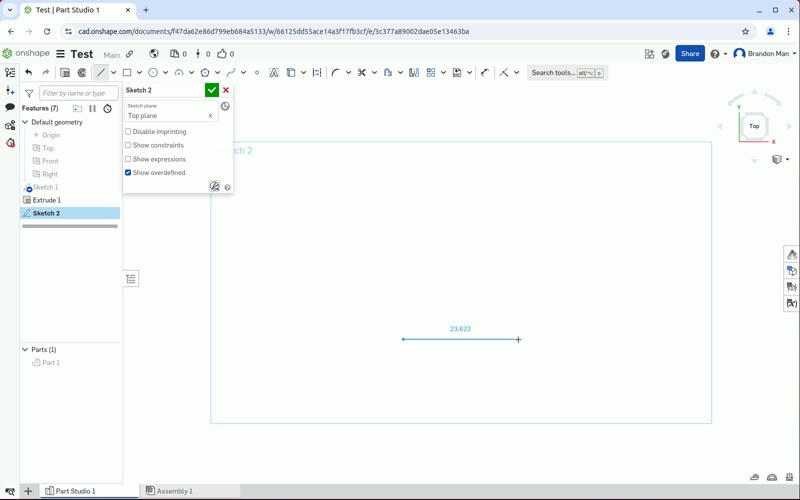
key_up(shift)
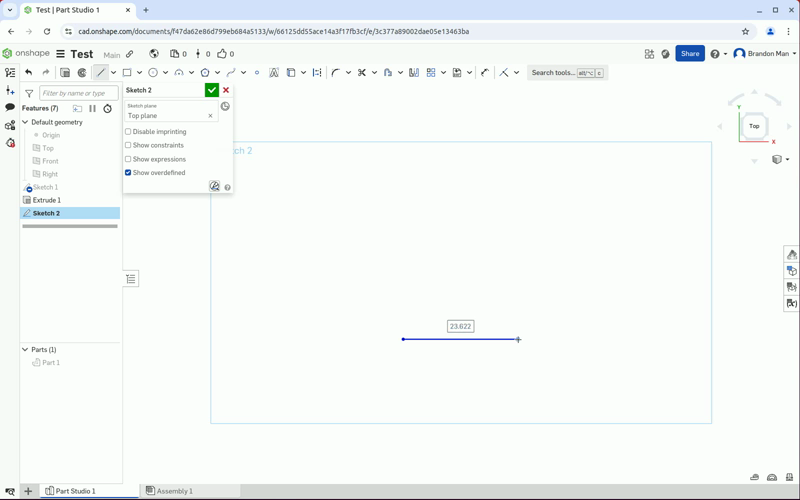
key_down(shift)
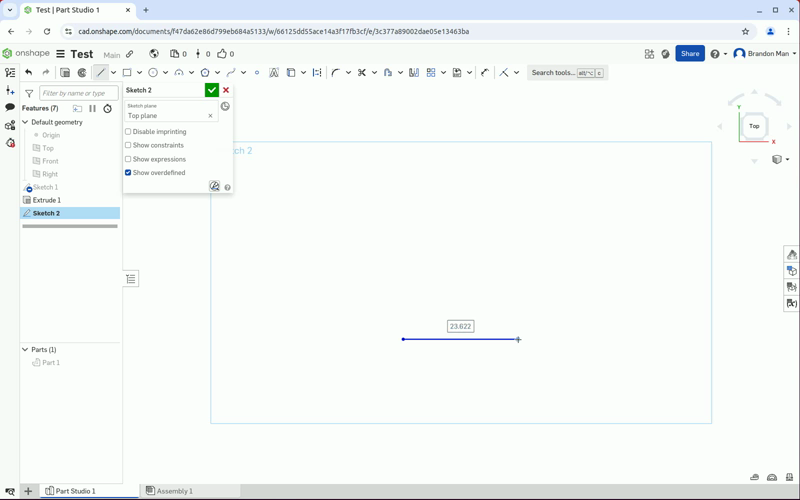
mouse_move(518, 224)
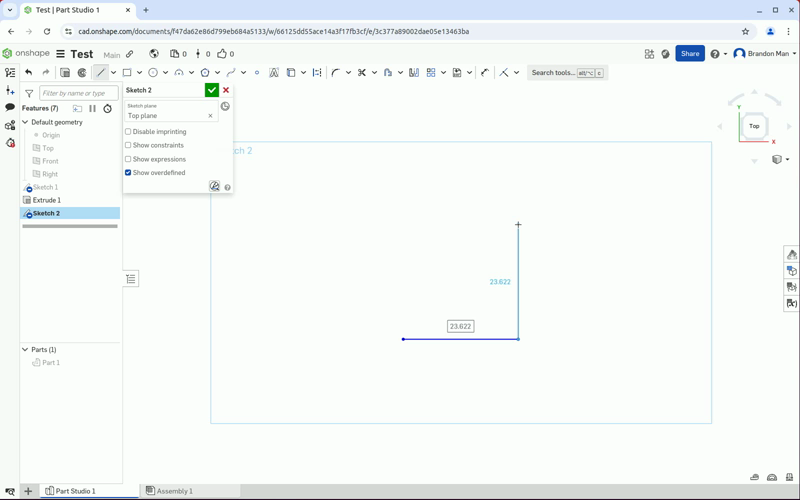
click(518, 224)
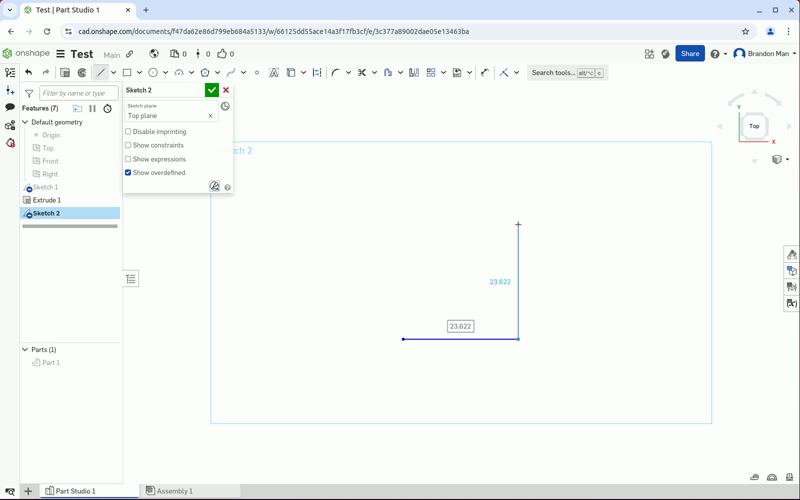
key_up(shift)
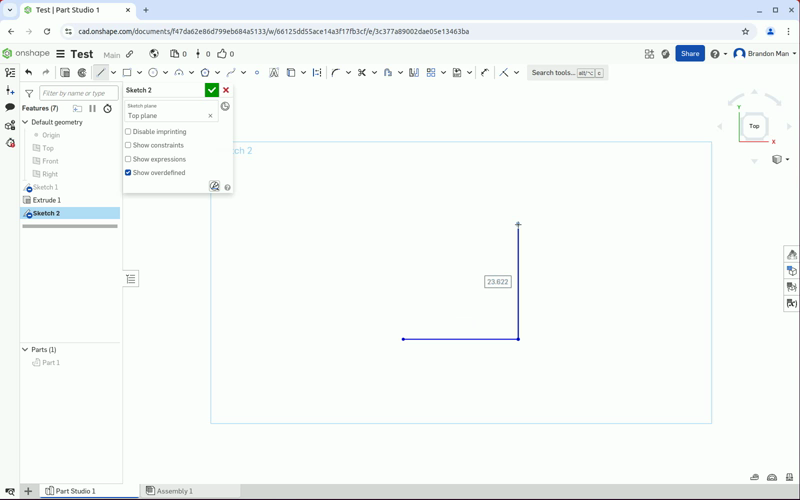
key_down(shift)
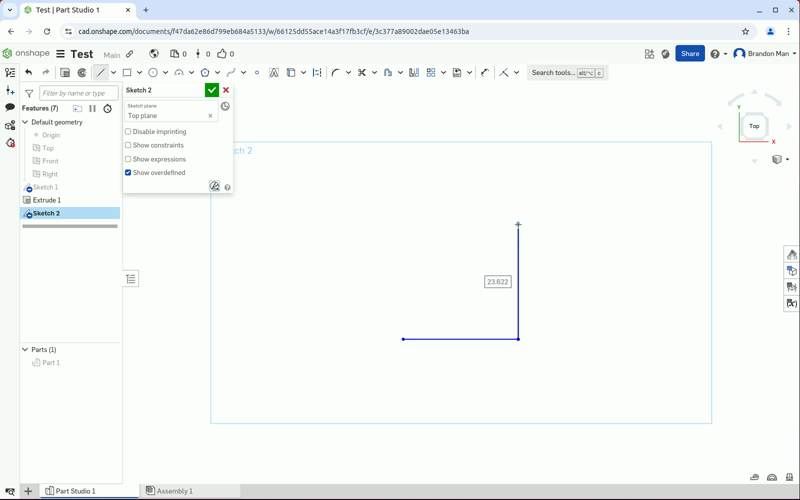
mouse_move(403, 224)
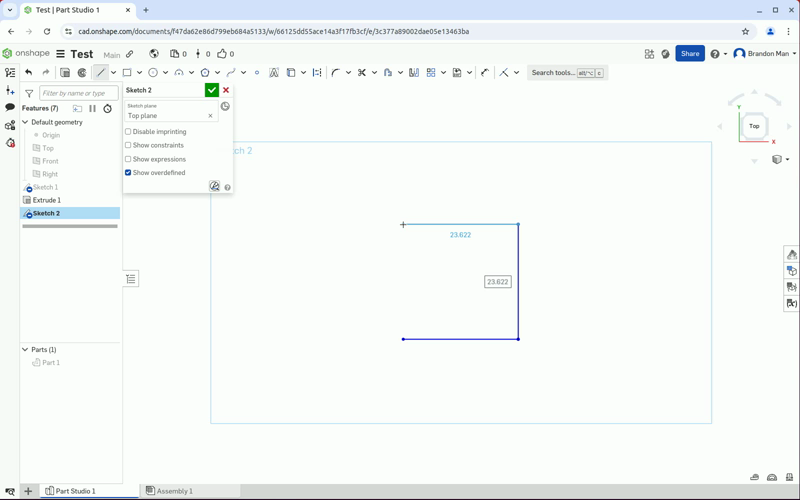
click(403, 224)
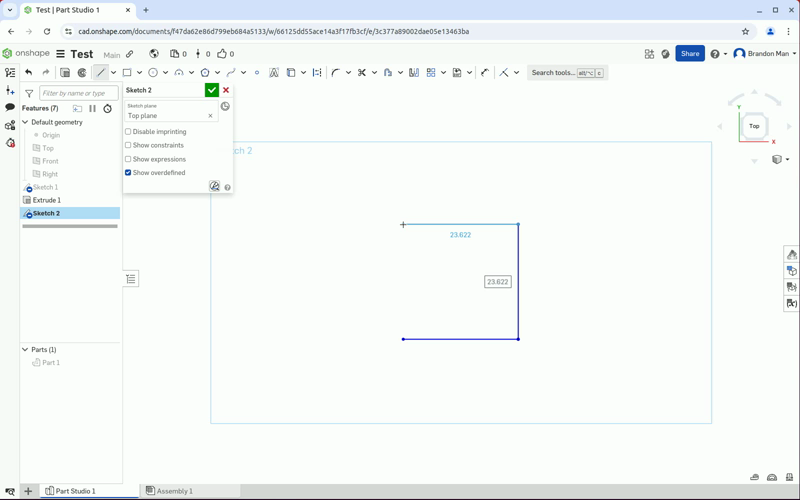
key_up(shift)
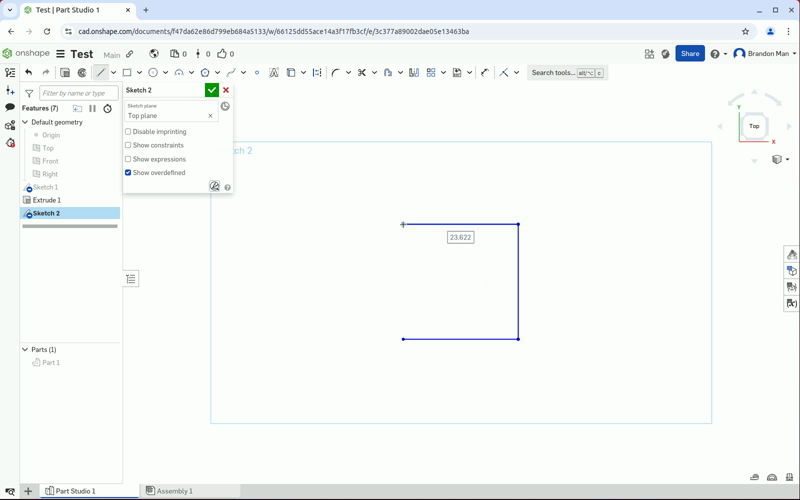
key_down(shift)
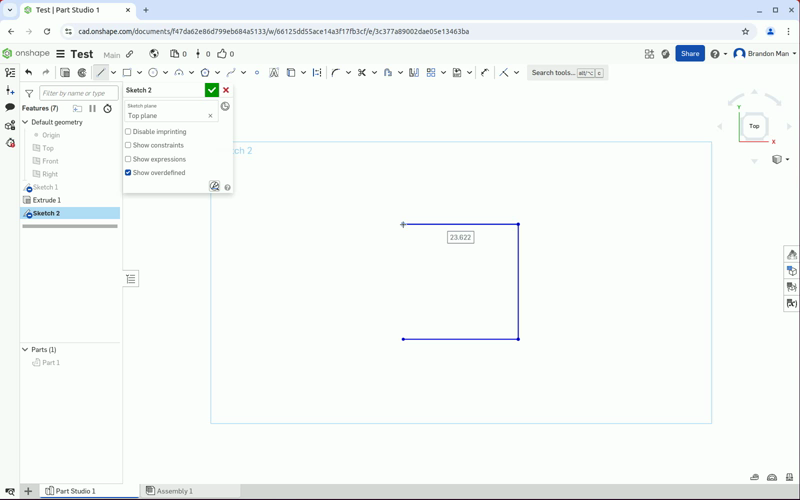
mouse_move(403, 339)
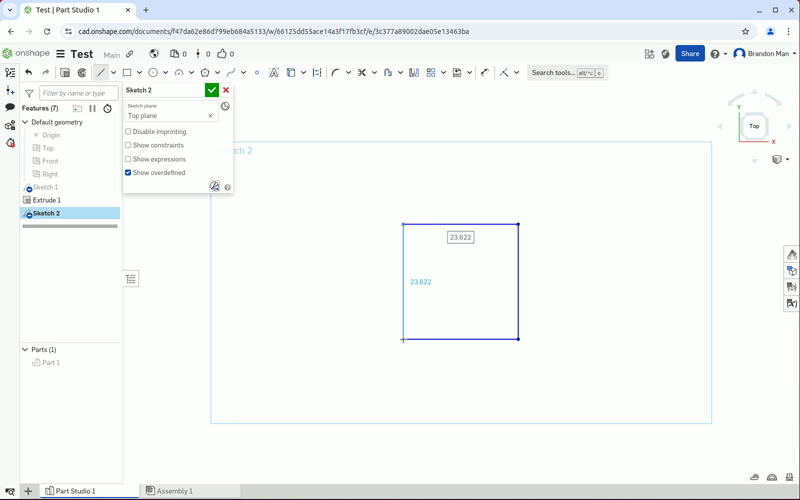
key_up(shift)
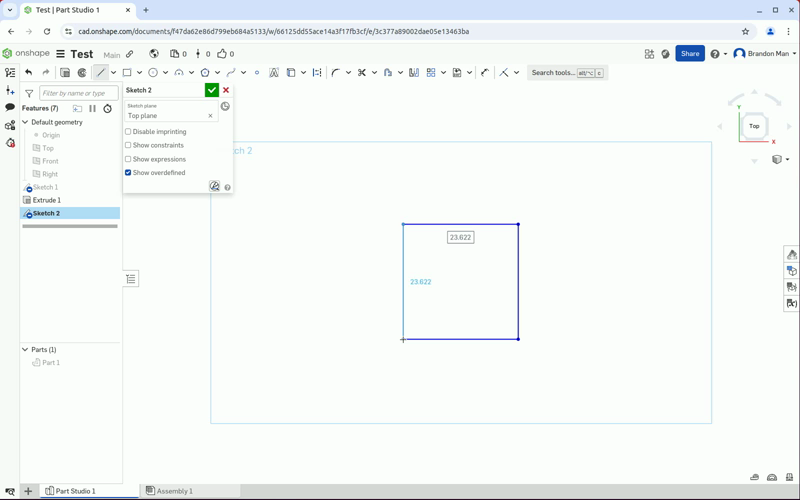
click(403, 339)
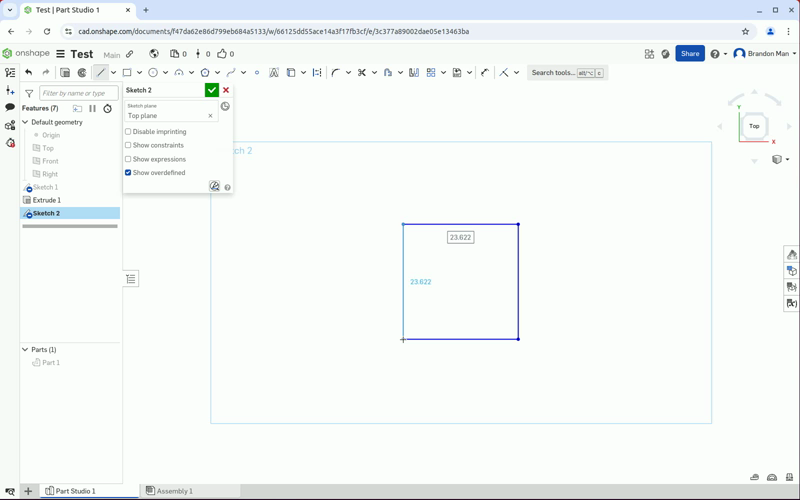
key(esc)
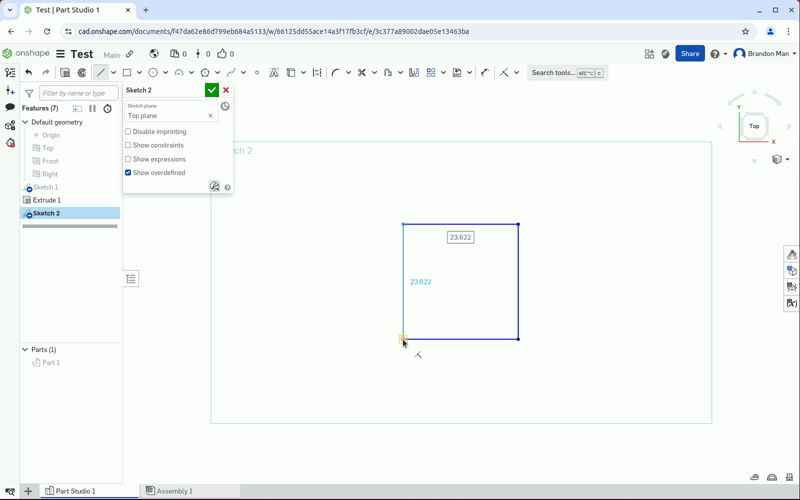
mouse_move(477, 241)
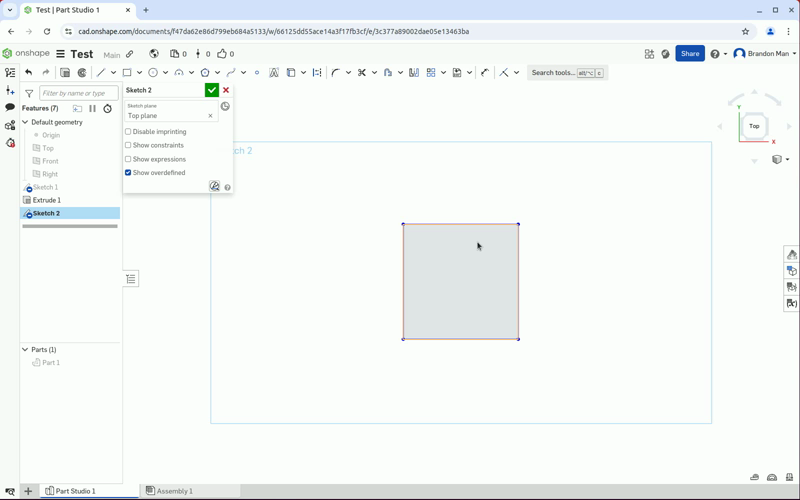
click(477, 241)
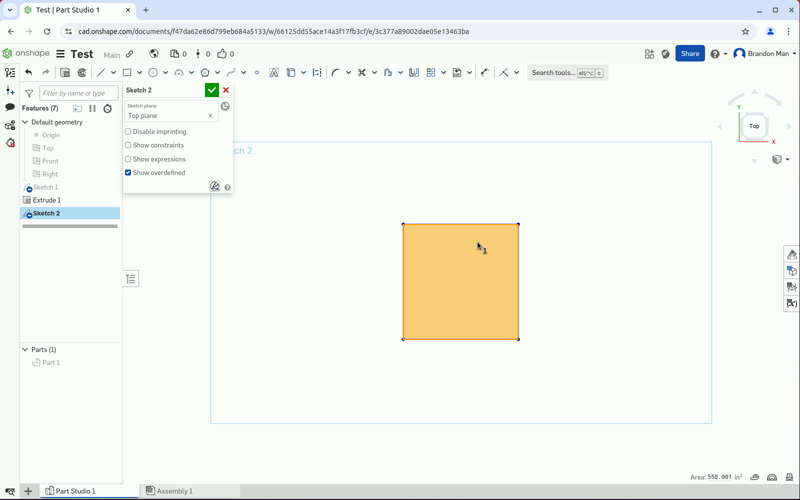
mouse_move(73, 352)
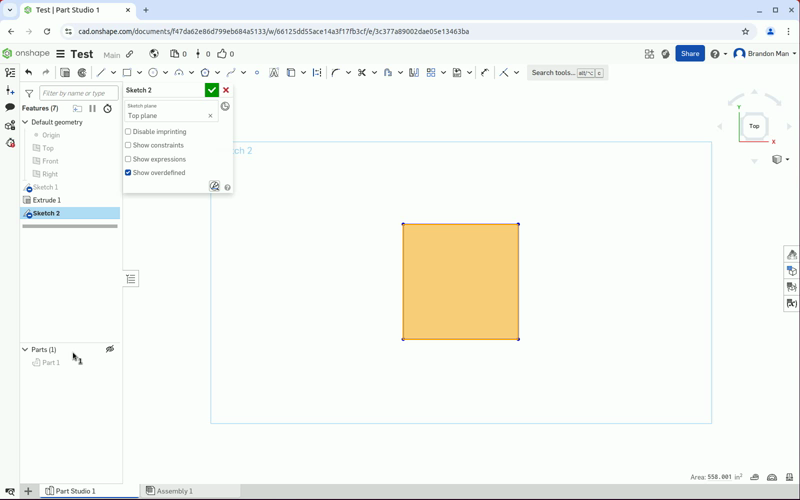
key(shift+y)
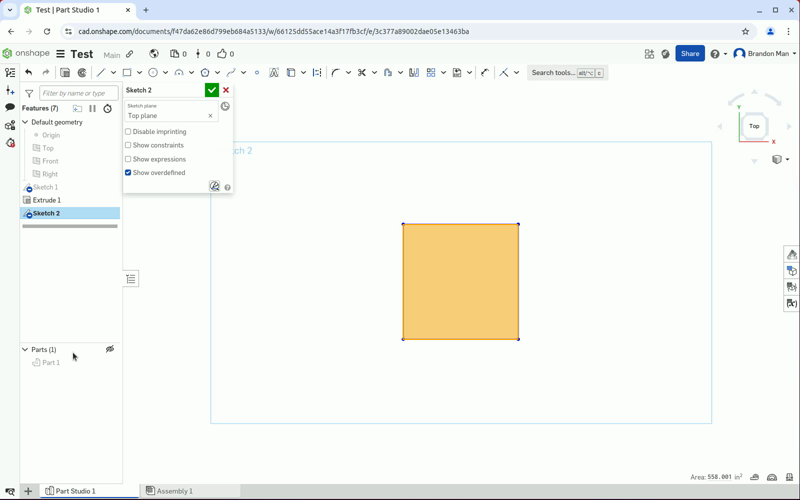
key(shift+e)
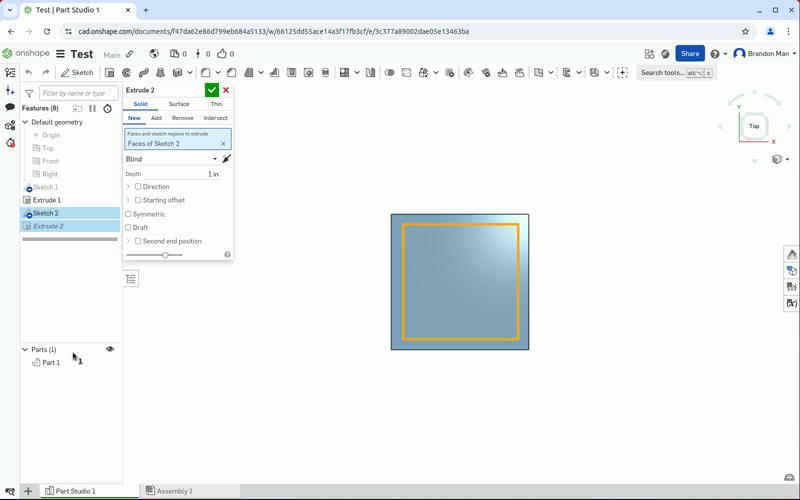
mouse_move(143, 106)
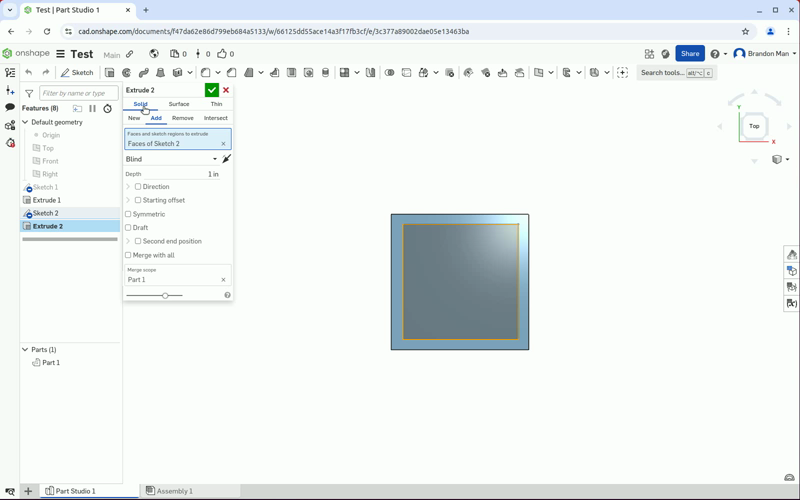
click(143, 106)
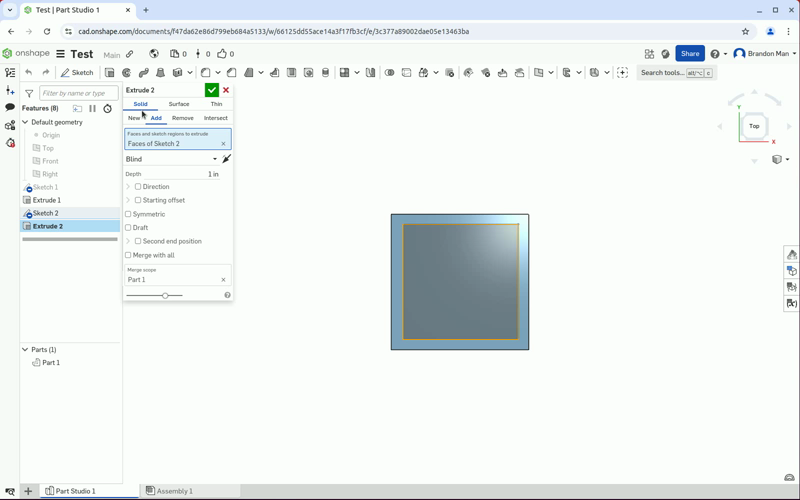
mouse_move(137, 120)
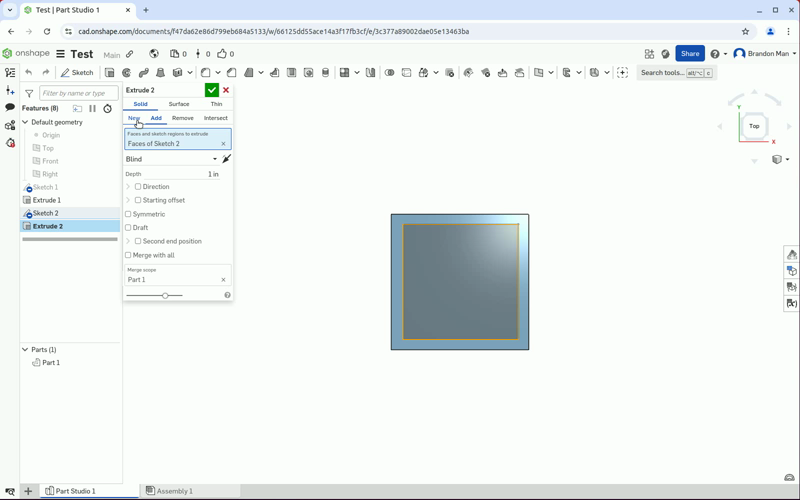
click(137, 120)
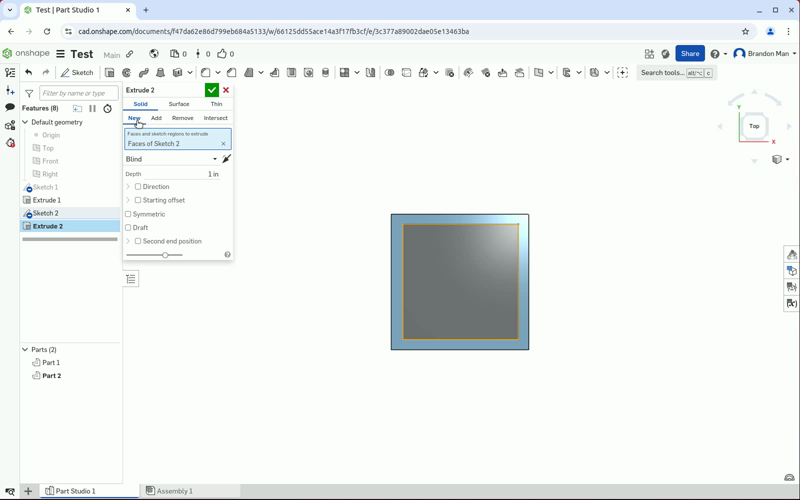
key(tab, 4)
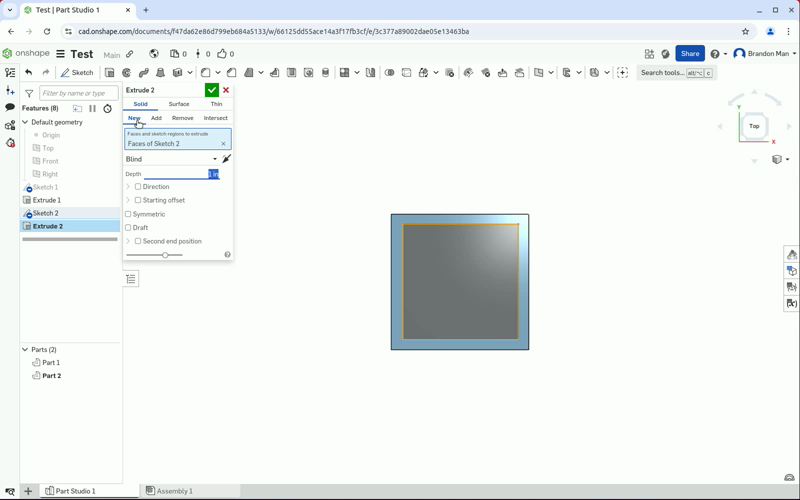
text(2.648)
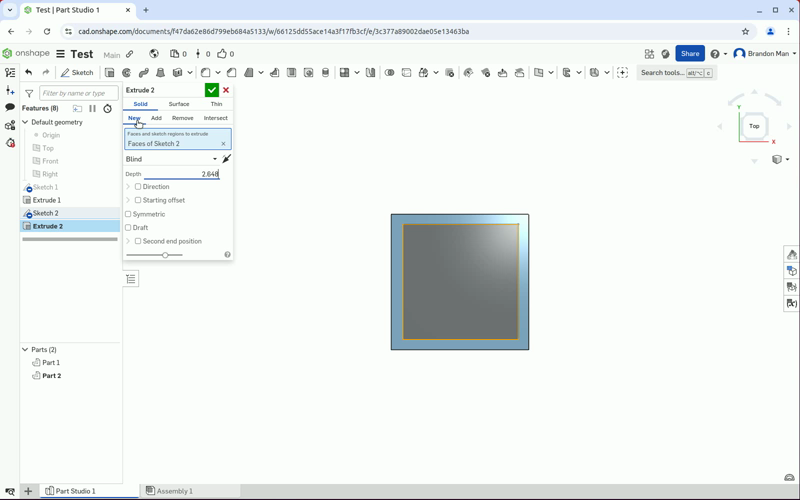
key(enter)
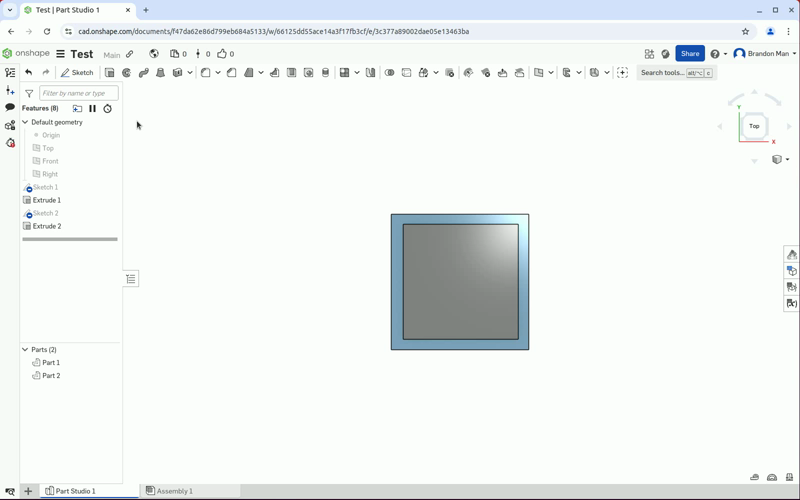
key(shift+h)
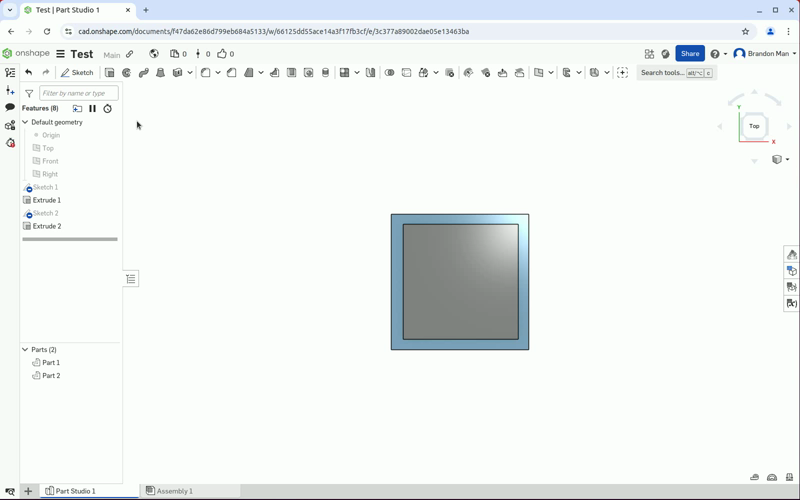
key(shift+h)
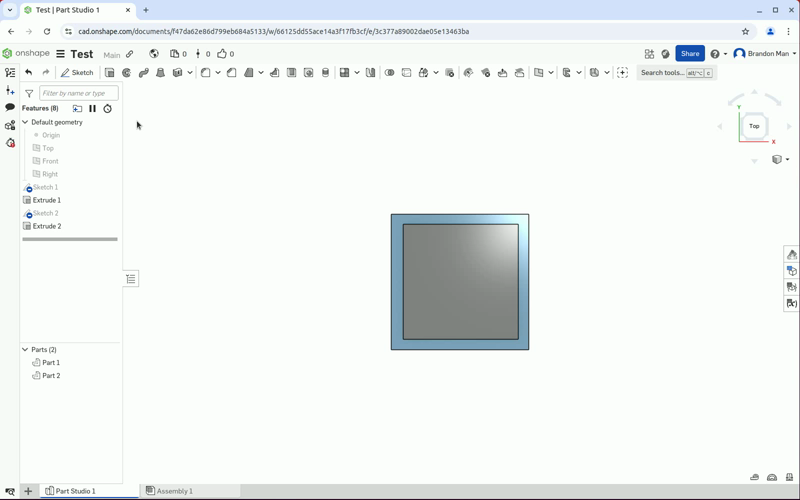
mouse_move(73, 189)
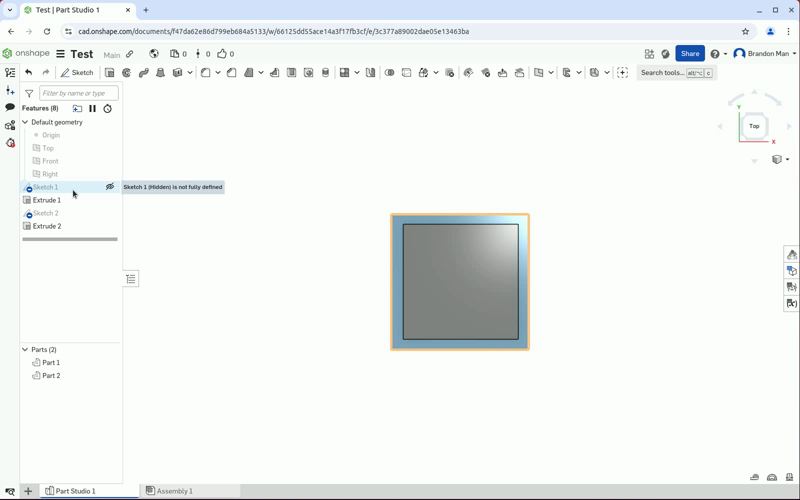
click(73, 189)
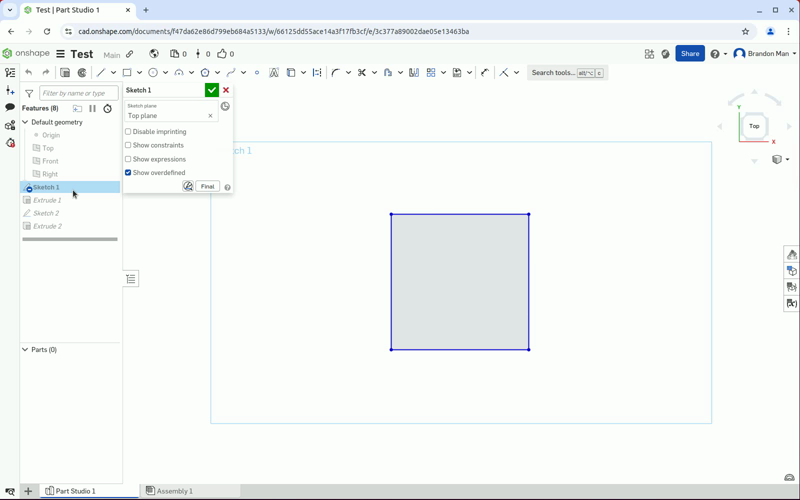
mouse_move(229, 92)
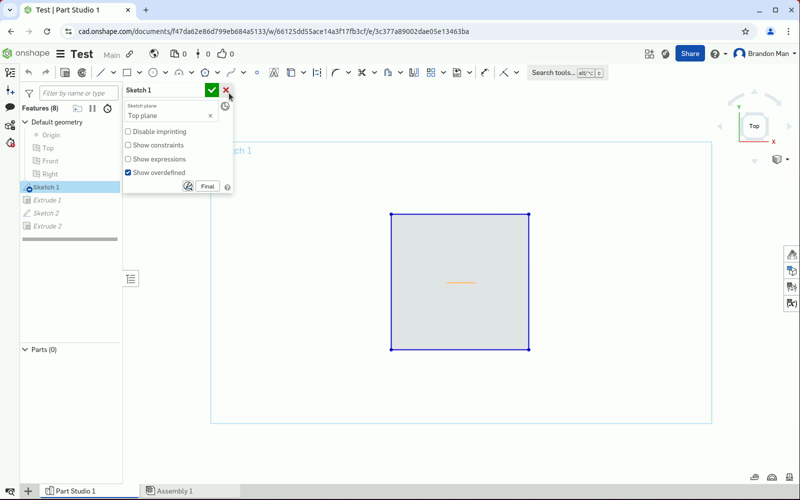
click(229, 92)
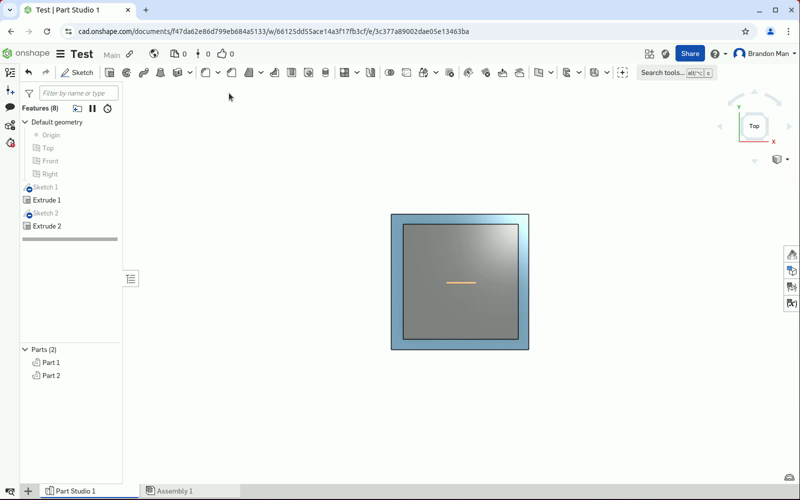
mouse_move(541, 75)
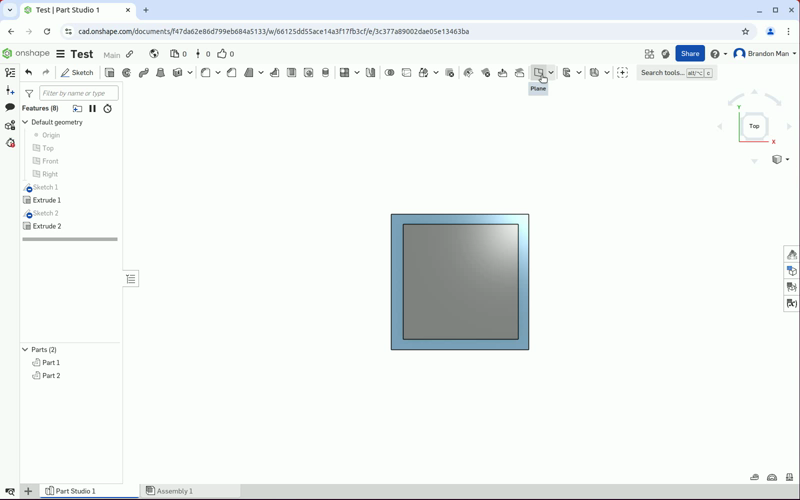
click(541, 75)
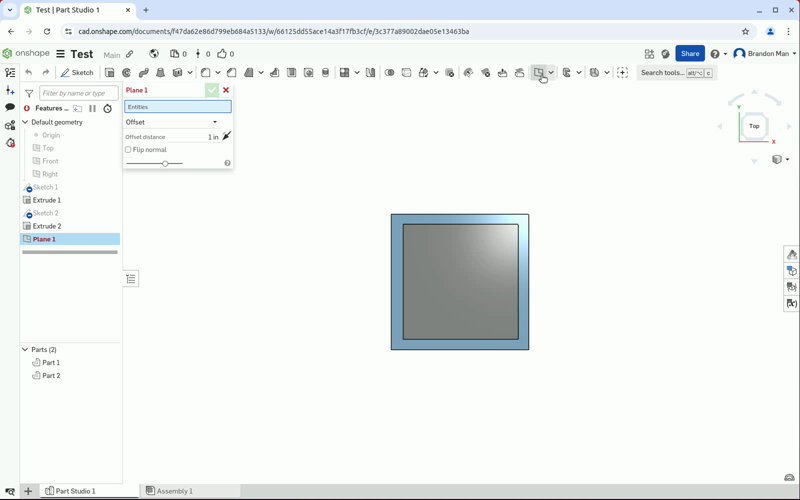
mouse_move(73, 150)
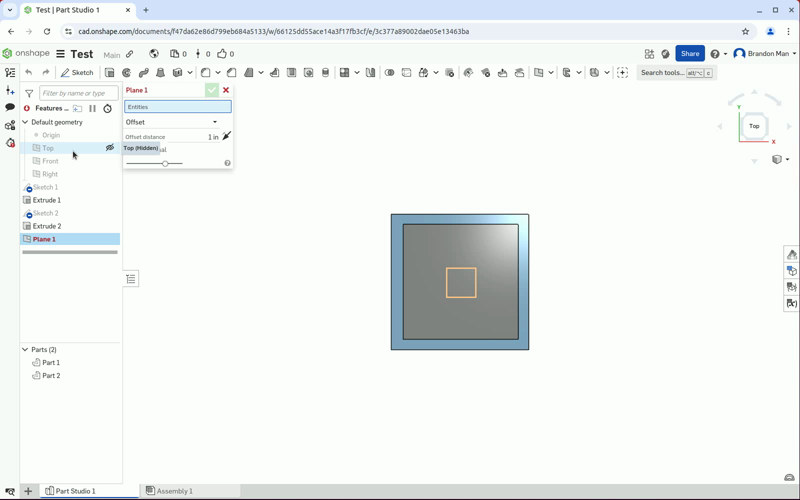
click(73, 150)
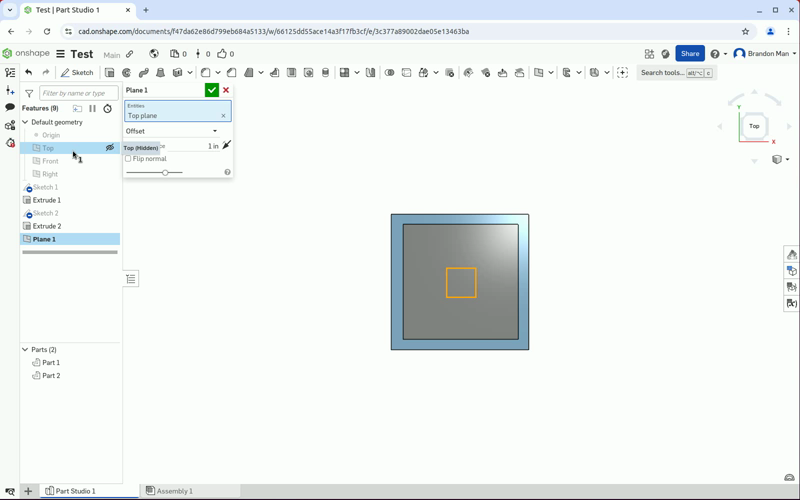
key(tab, 2)
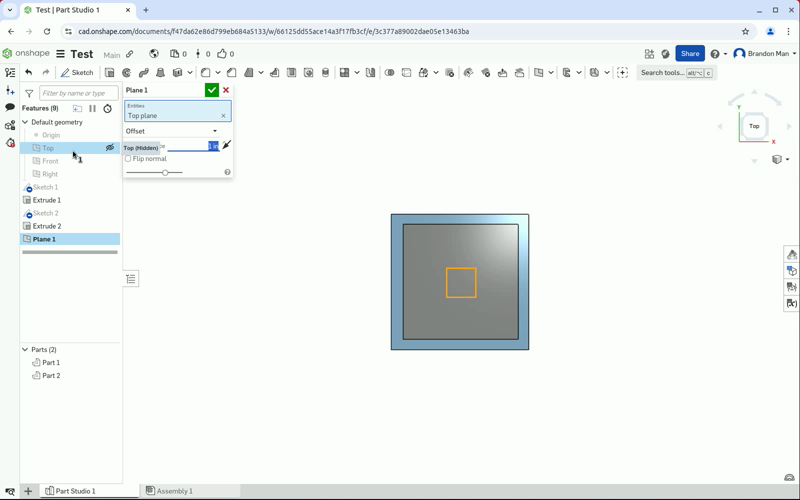
text(2.65)
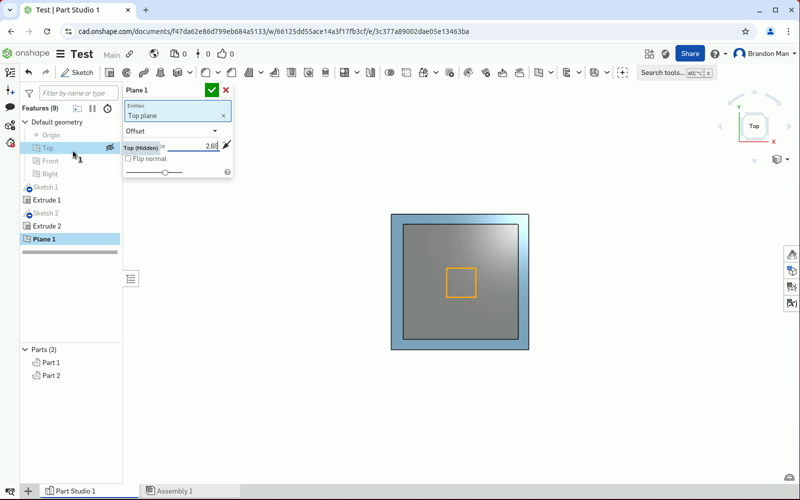
key(enter, 2)
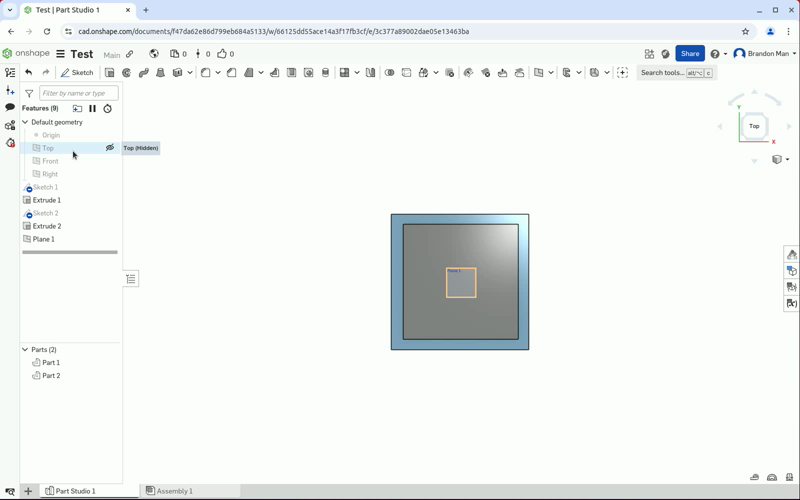
key(shift+s)
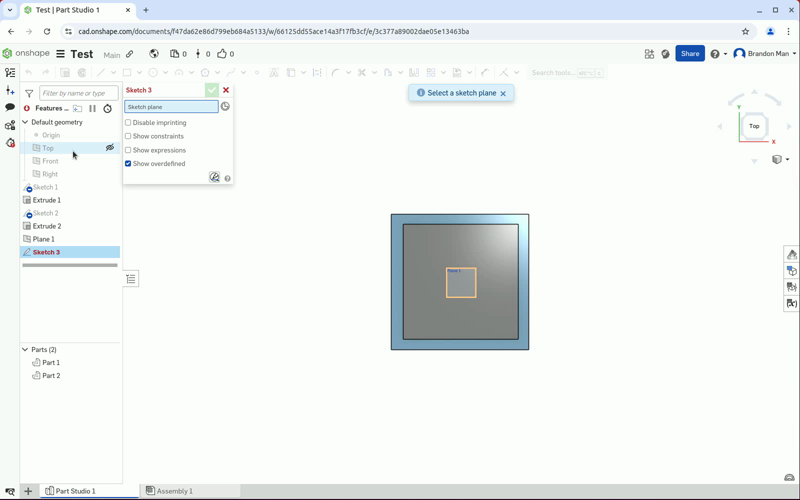
mouse_move(73, 241)
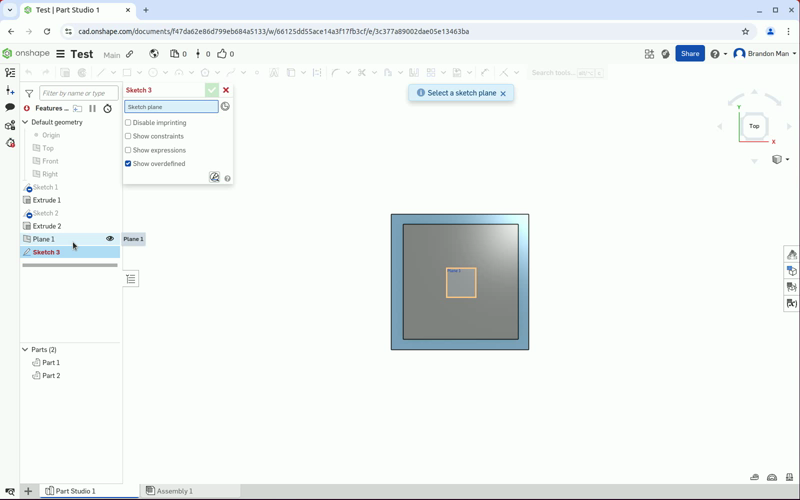
click(73, 241)
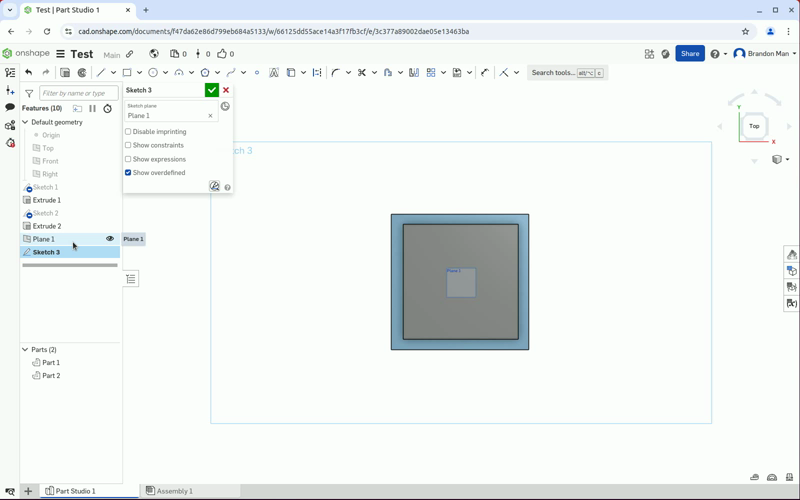
mouse_move(73, 352)
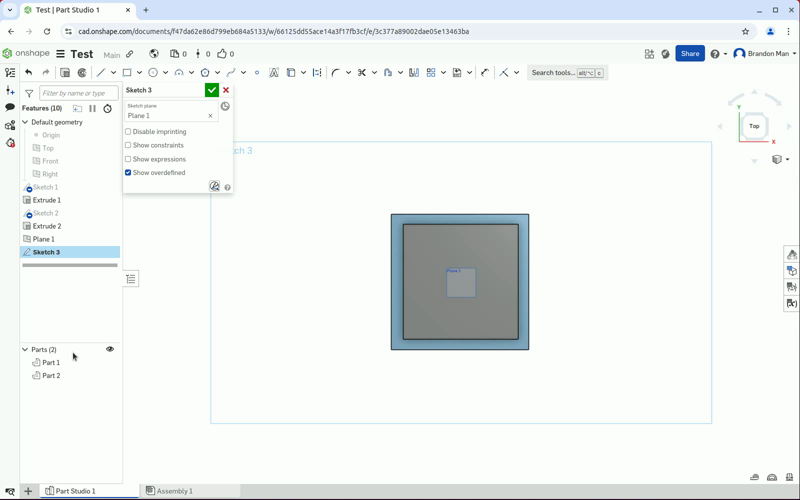
key(y)
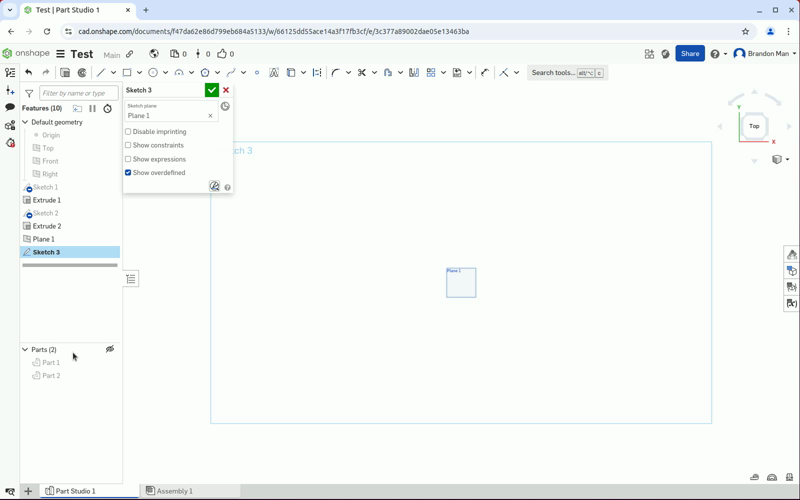
key(c)
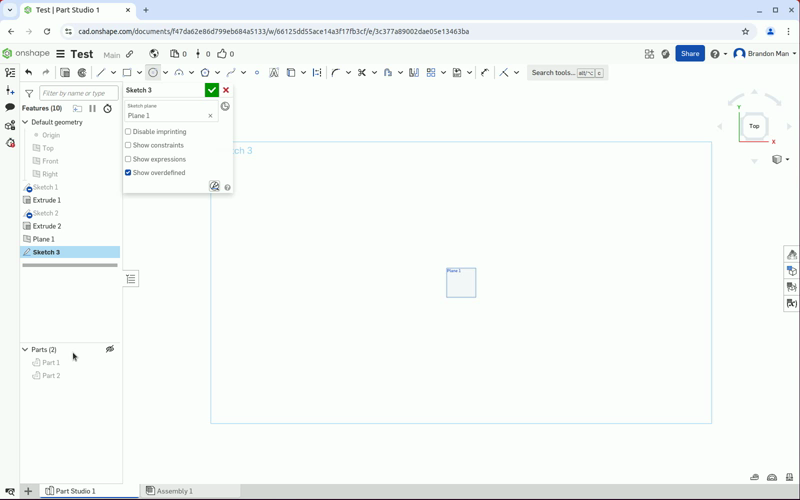
key_down(shift)
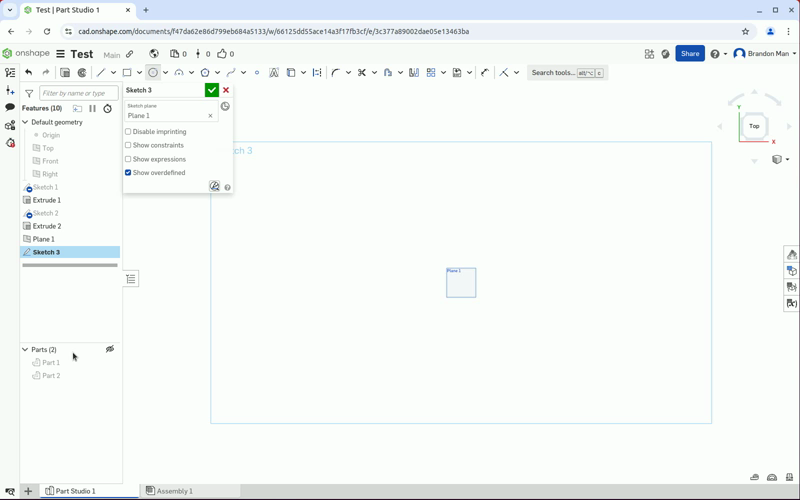
mouse_move(412, 233)
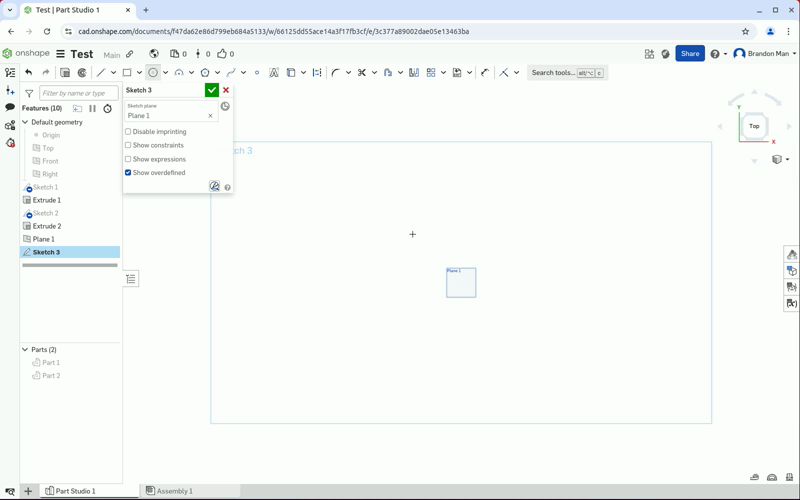
click(412, 233)
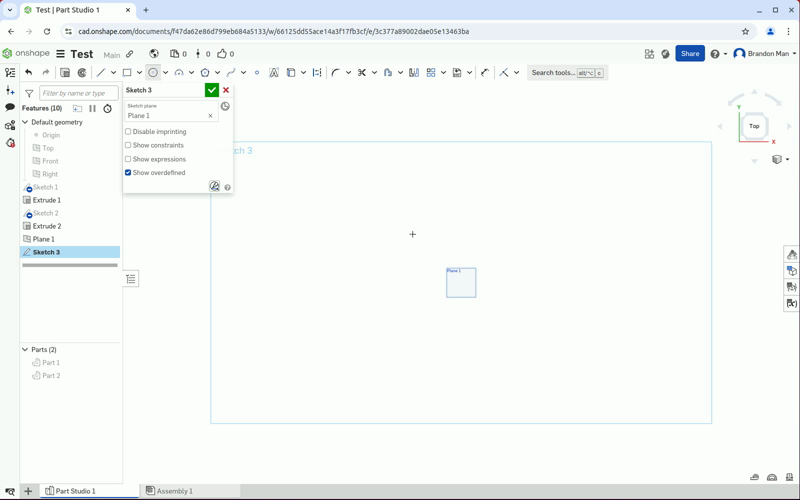
key_up(shift)
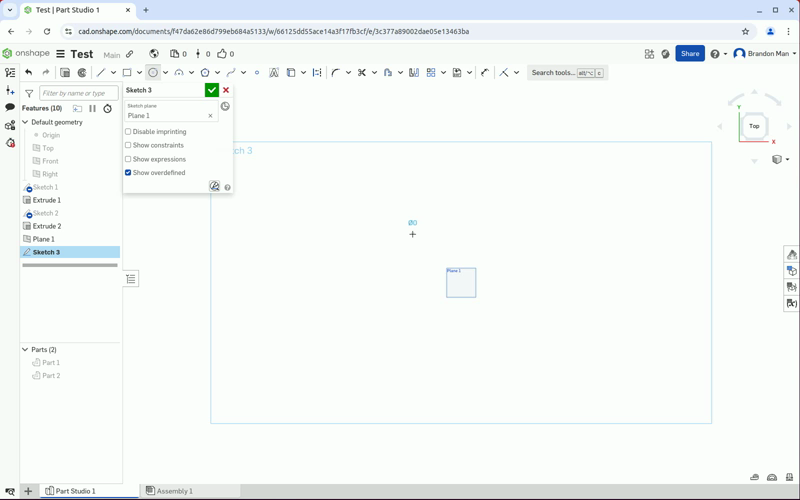
mouse_move(420, 233)
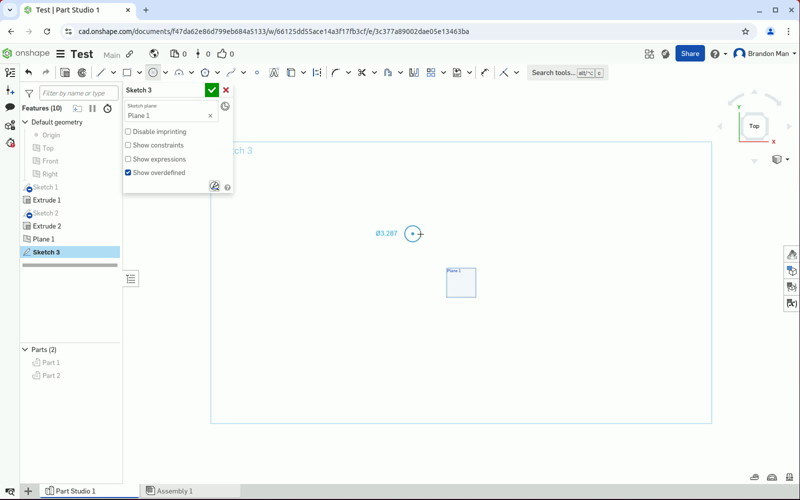
click(420, 233)
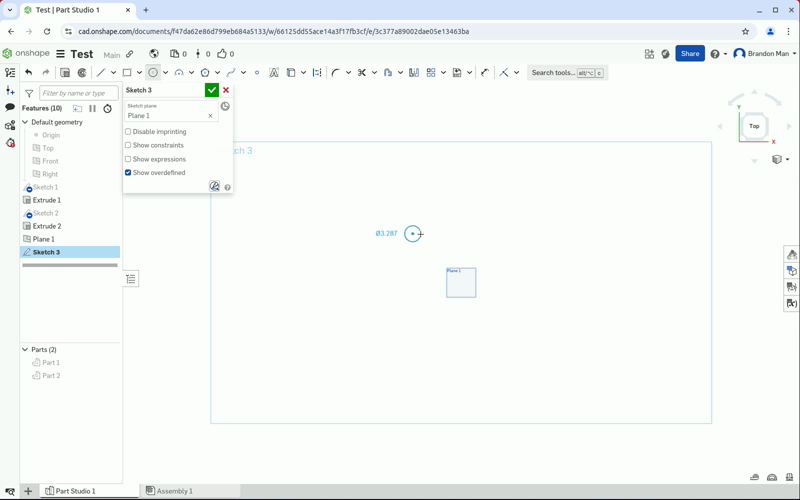
key(esc)
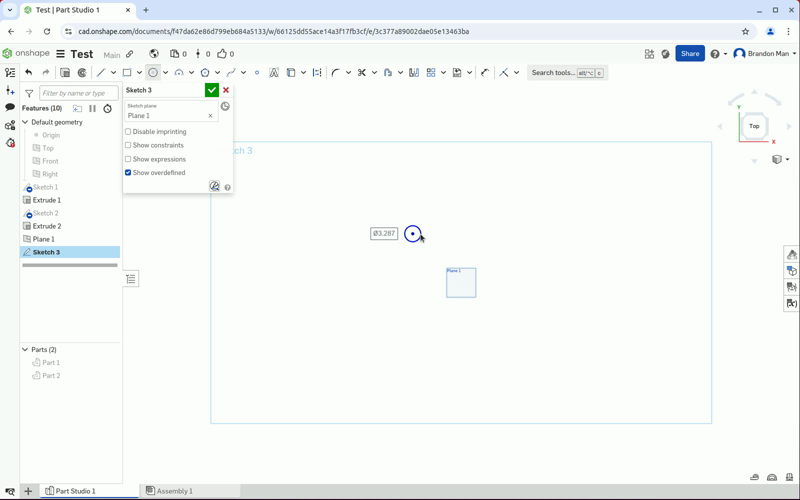
mouse_move(414, 227)
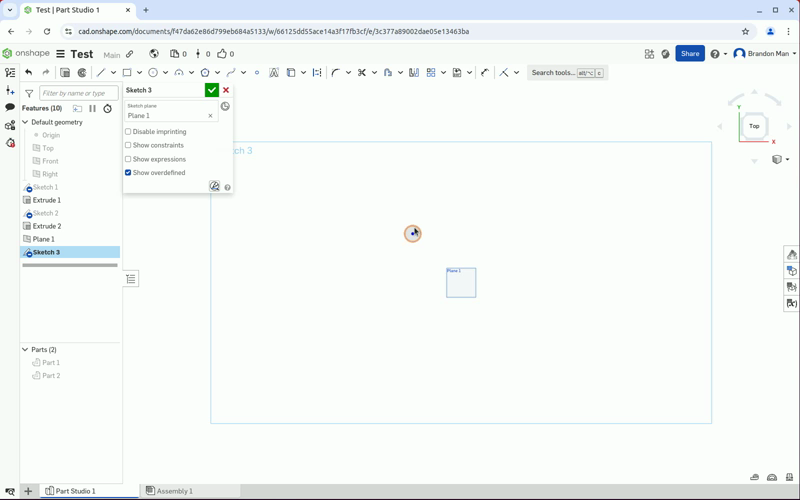
scroll(6)
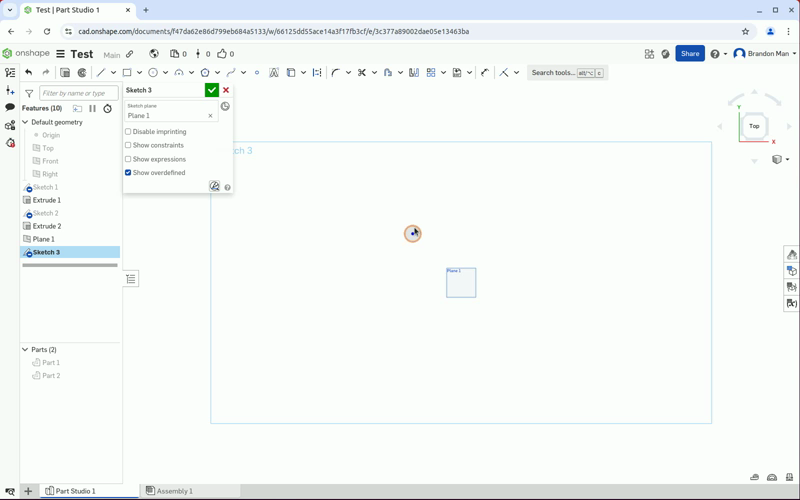
scroll(6)
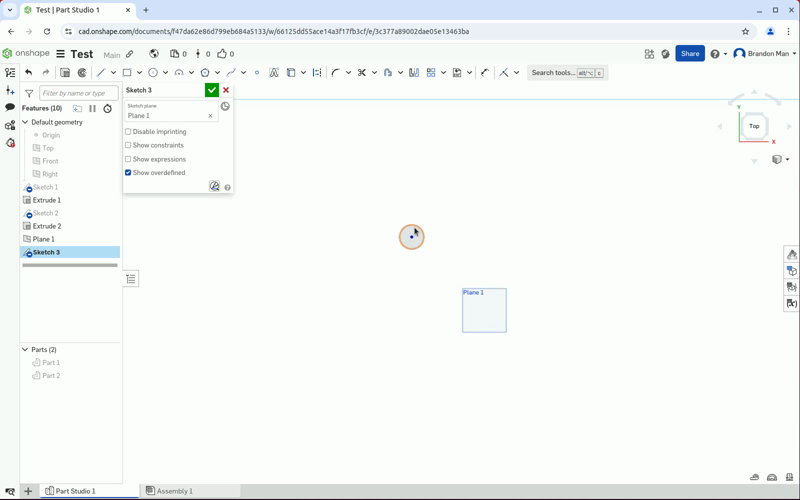
scroll(6)
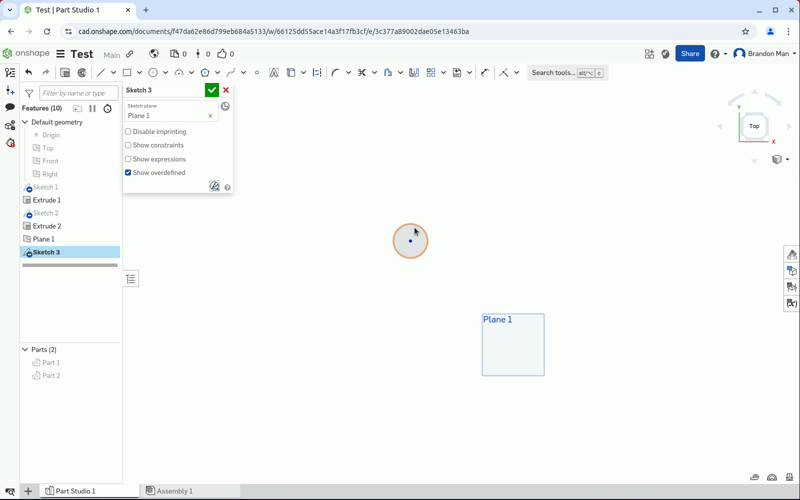
scroll(6)
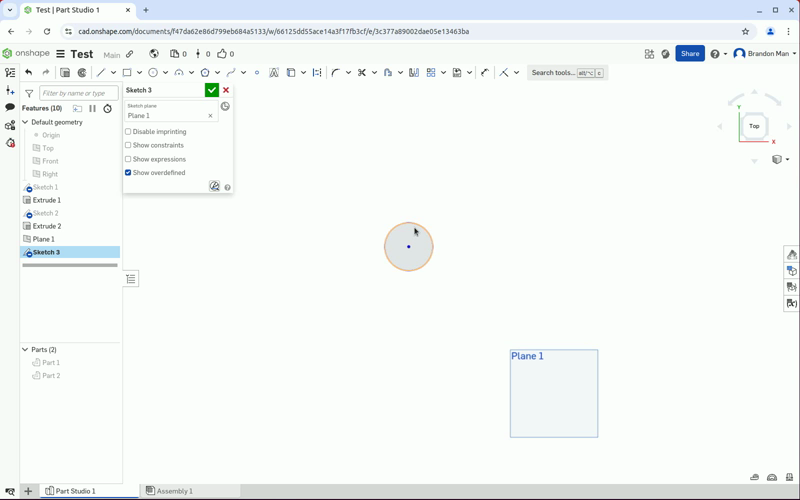
scroll(6)
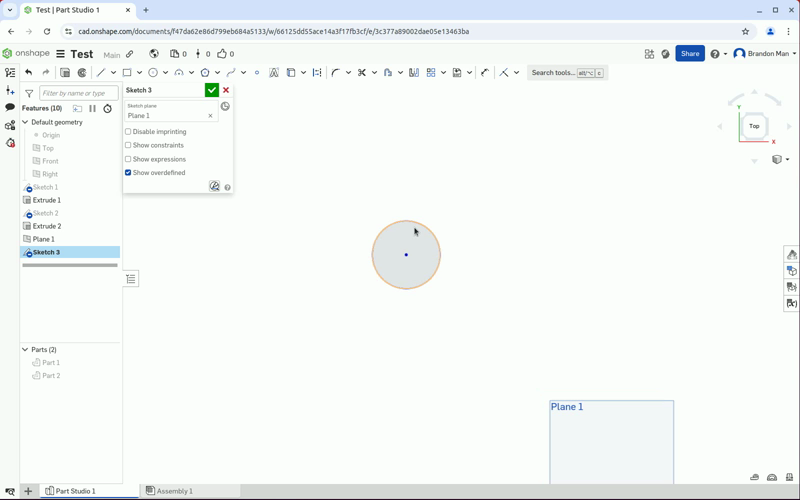
scroll(6)
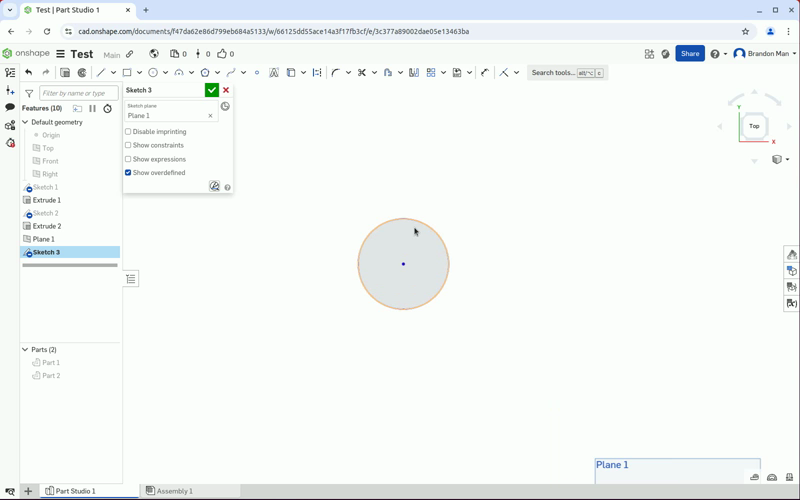
scroll(6)
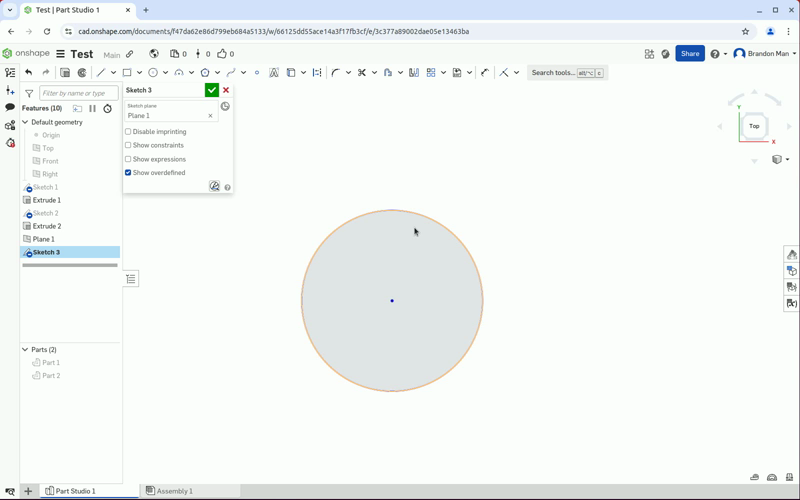
click(414, 227)
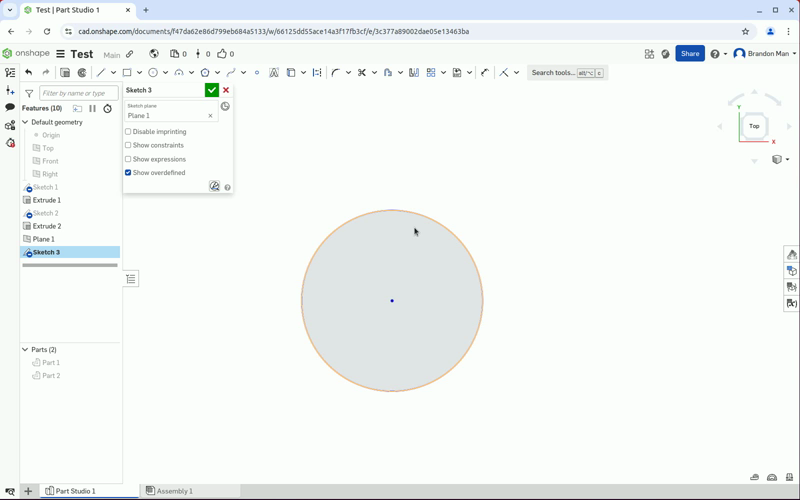
scroll(-6)
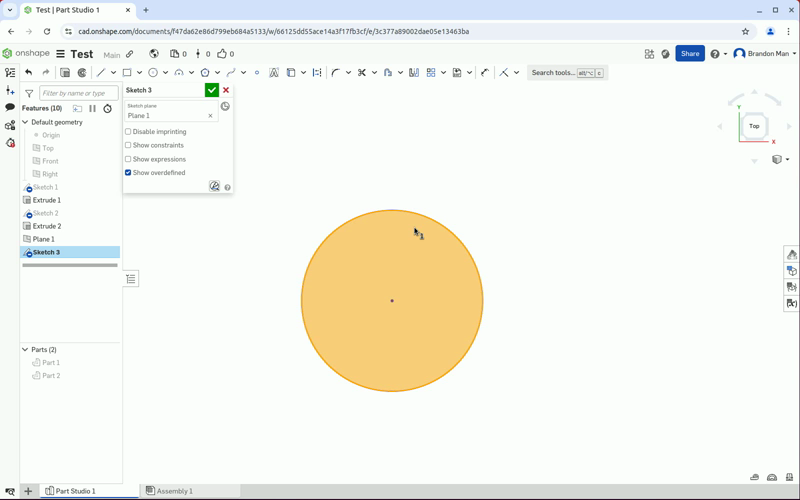
scroll(-6)
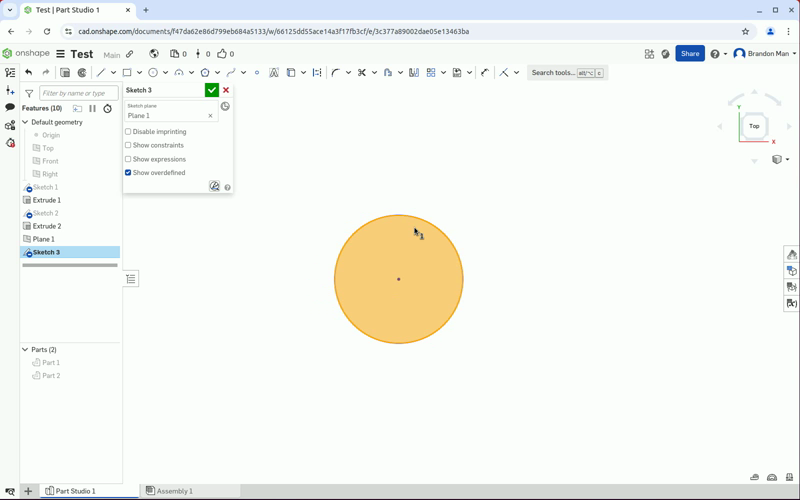
scroll(-6)
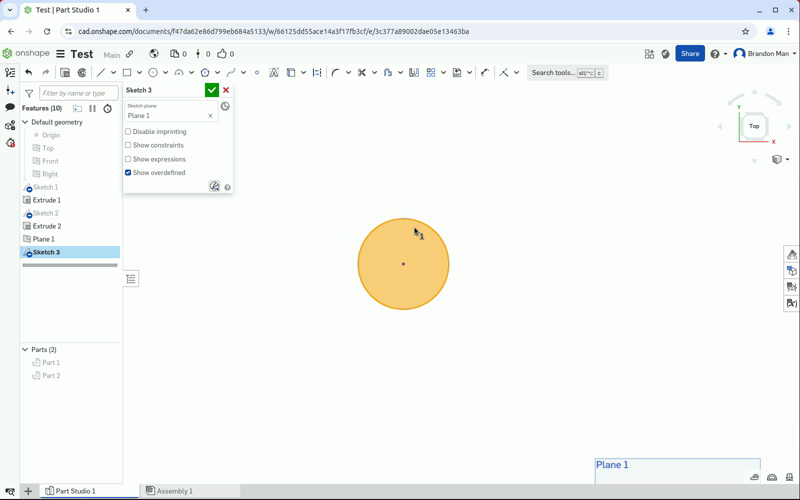
scroll(-6)
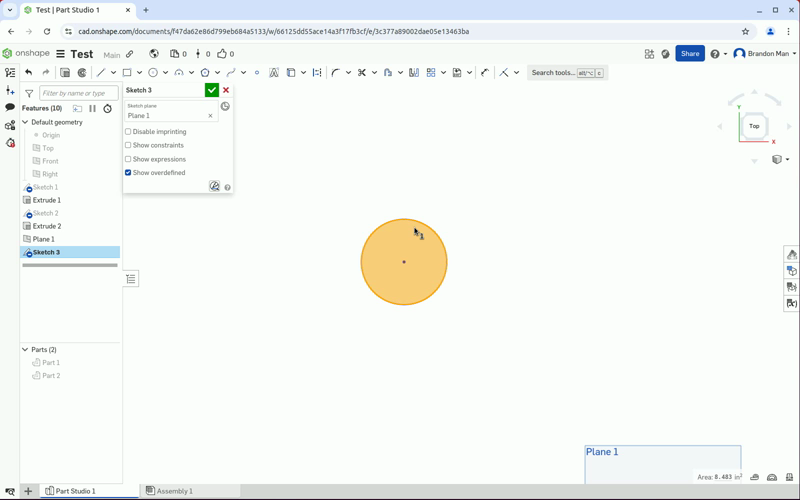
scroll(-6)
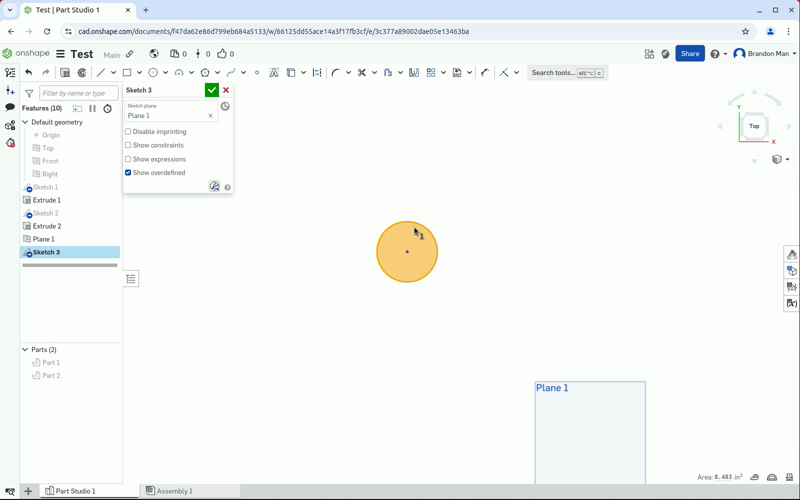
scroll(-6)
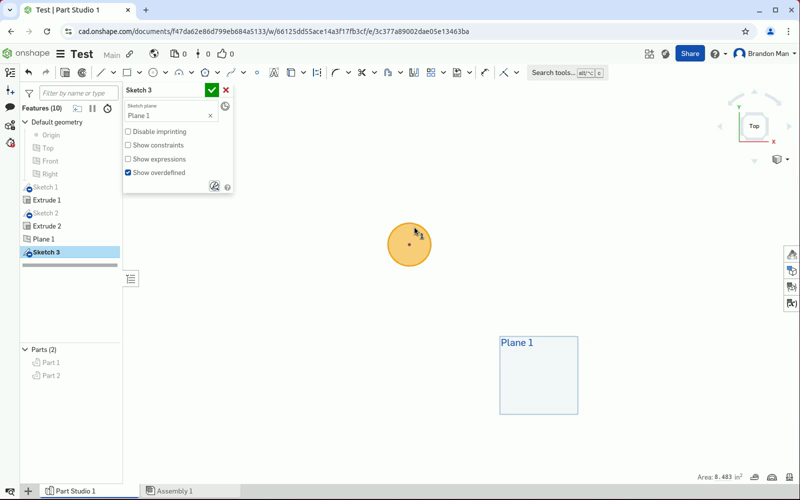
scroll(-6)
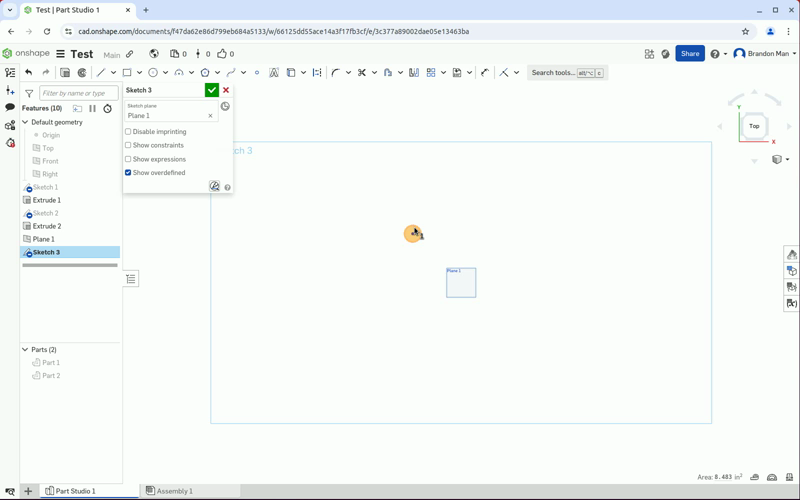
mouse_move(73, 352)
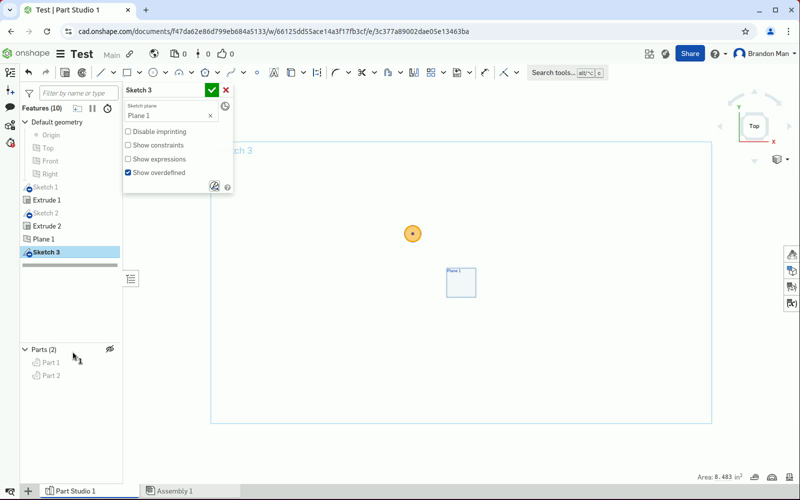
key(shift+y)
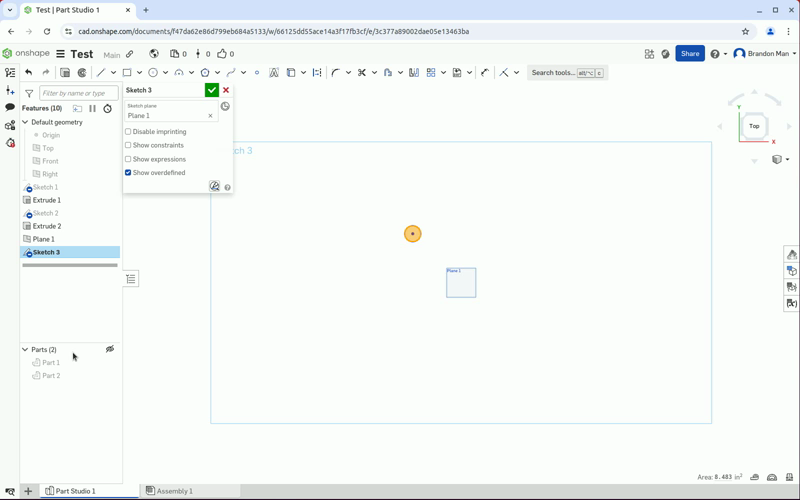
key(shift+e)
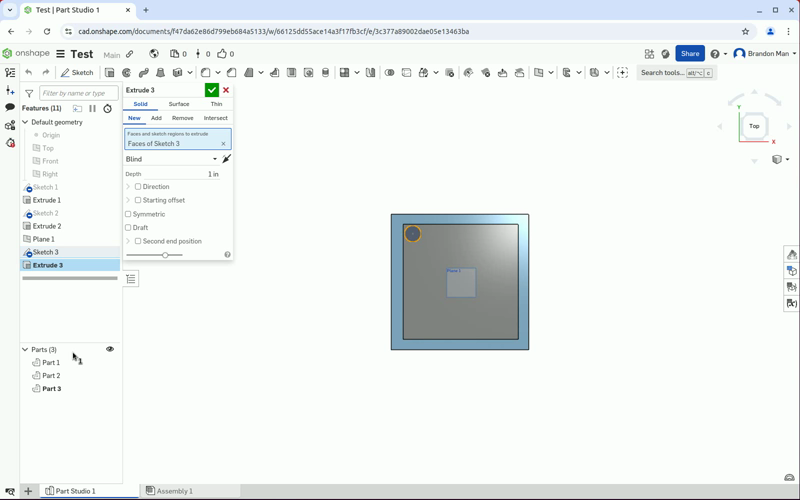
mouse_move(143, 106)
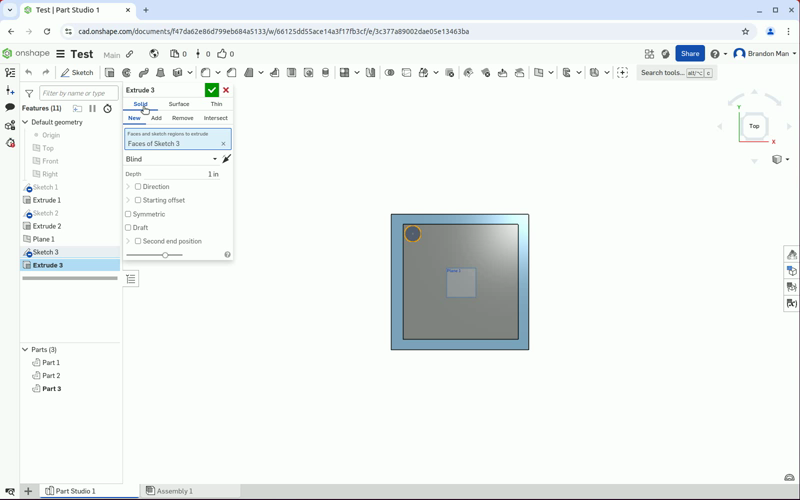
click(143, 106)
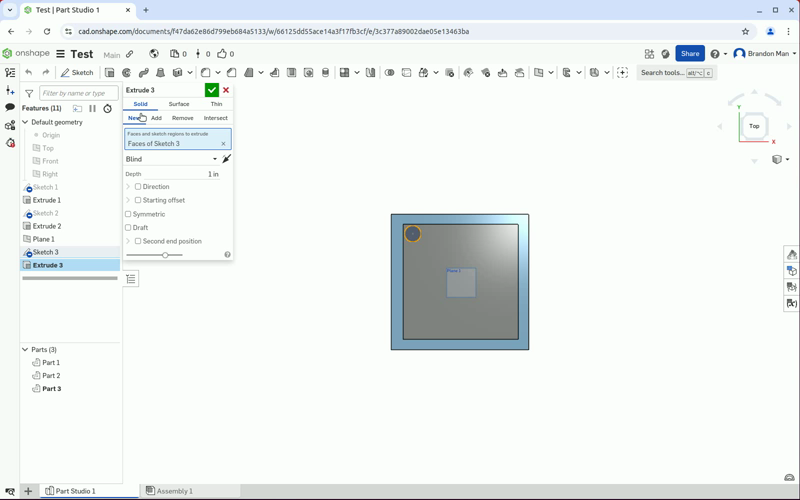
mouse_move(137, 120)
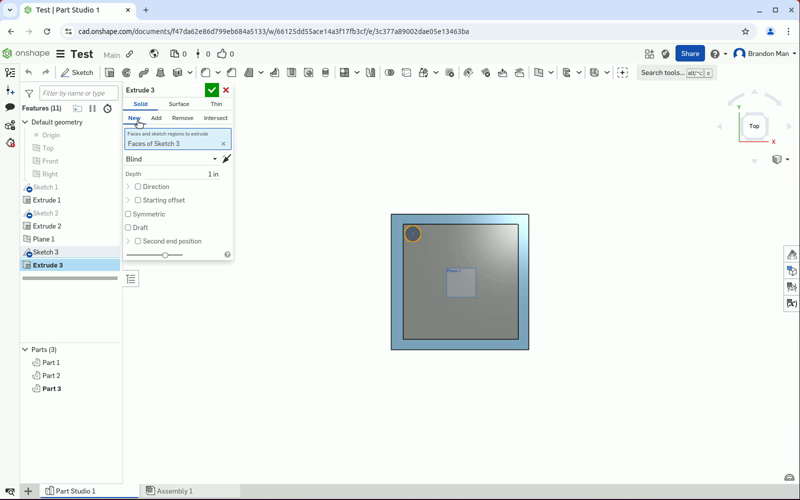
click(137, 120)
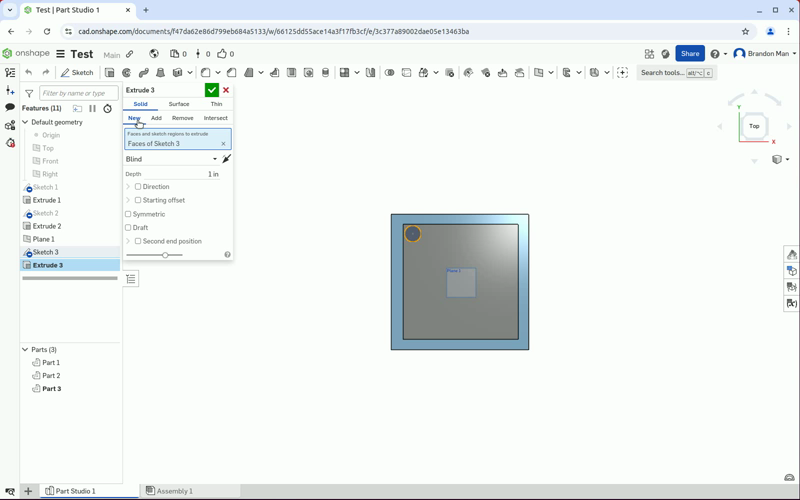
key(tab, 4)
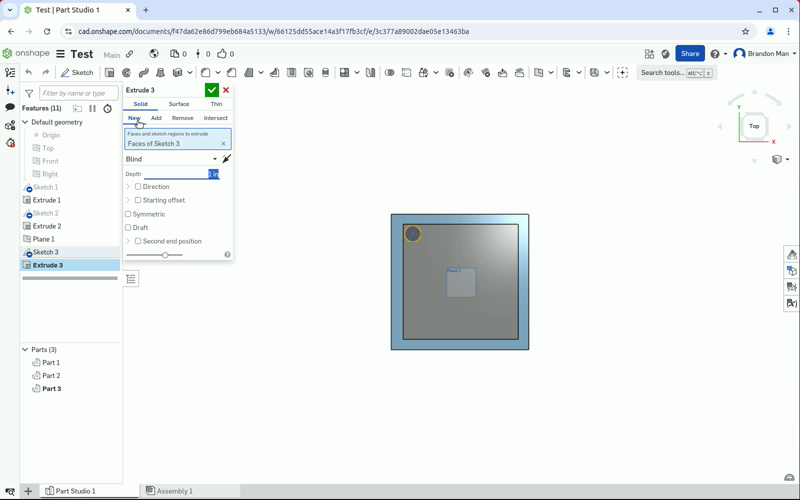
text(13.239)
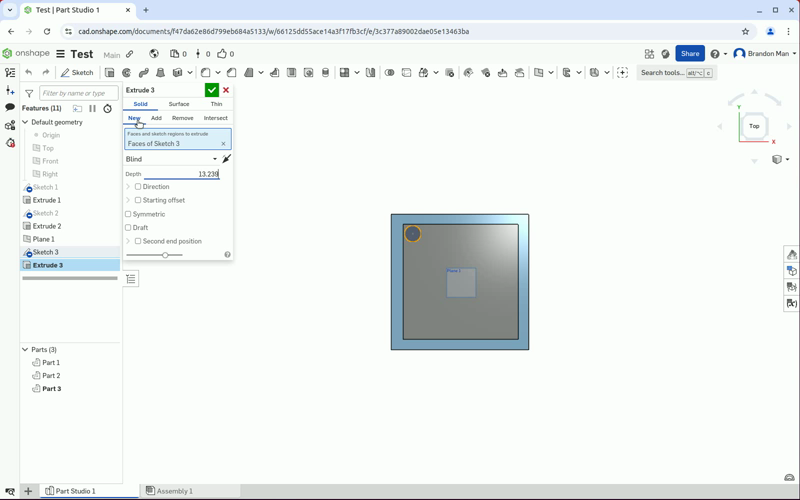
key(enter)
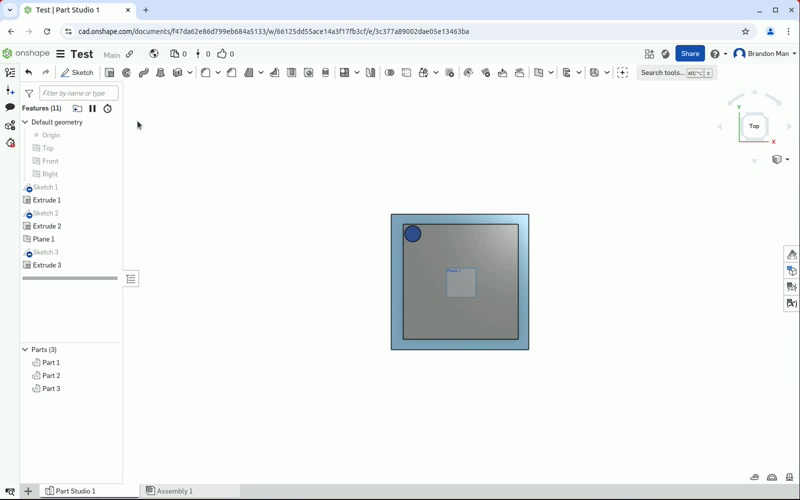
key(shift+h)
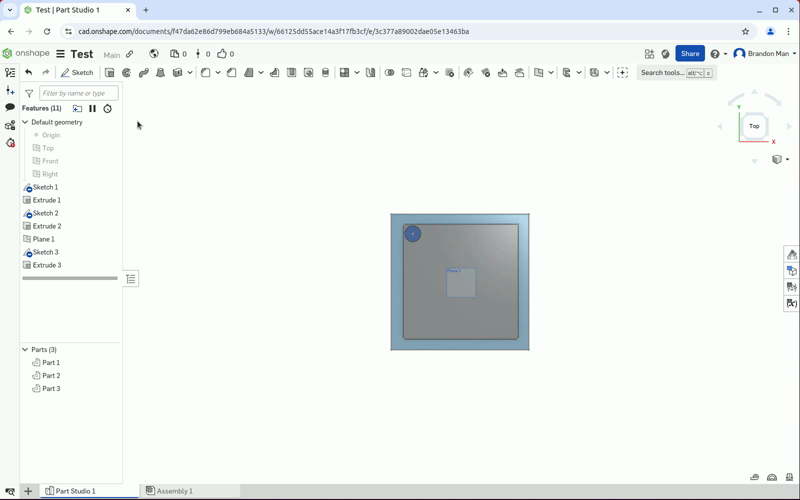
key(shift+h)
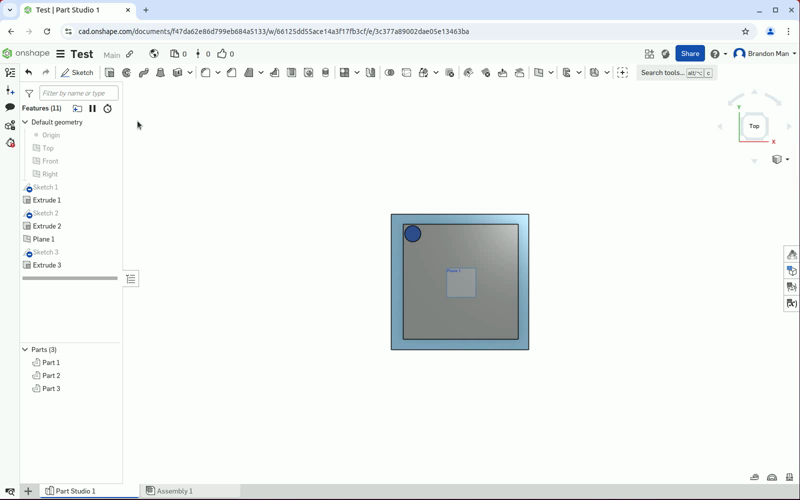
mouse_move(73, 189)
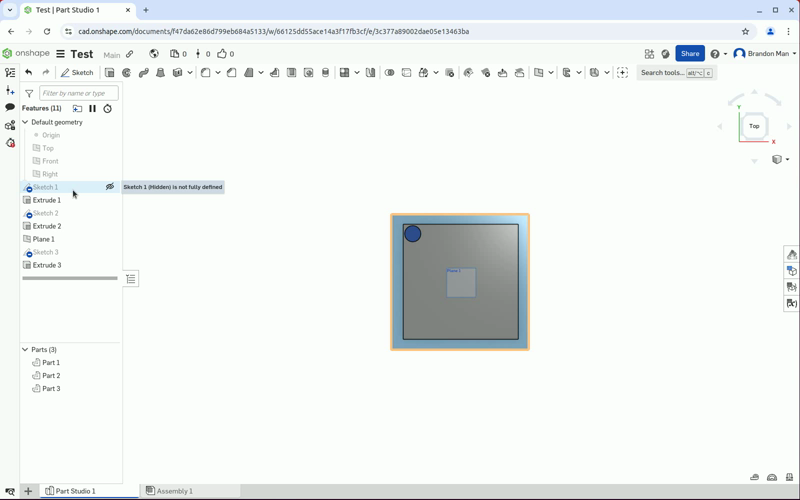
click(73, 189)
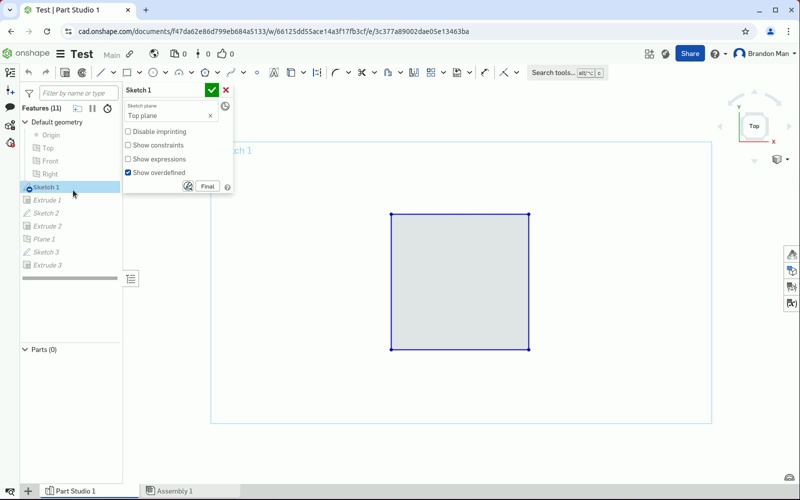
mouse_move(229, 92)
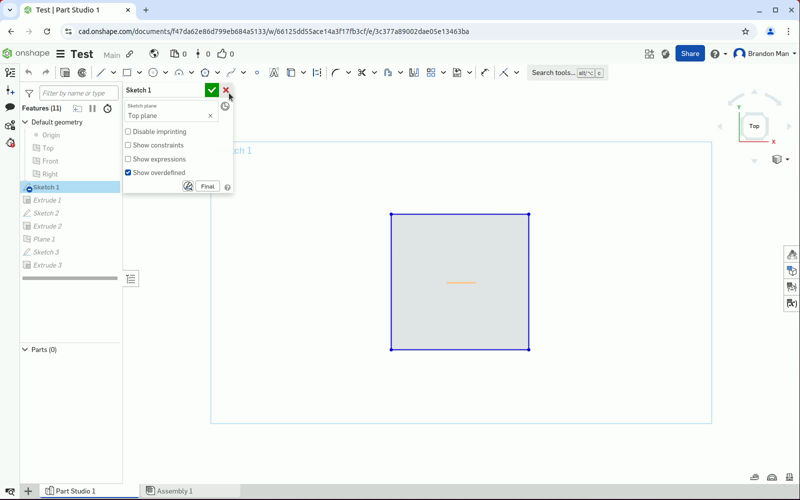
click(229, 92)
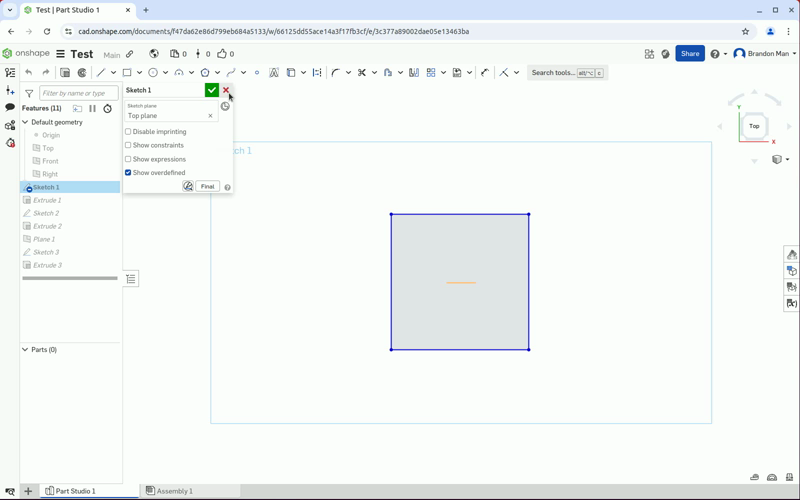
key(shift+s)
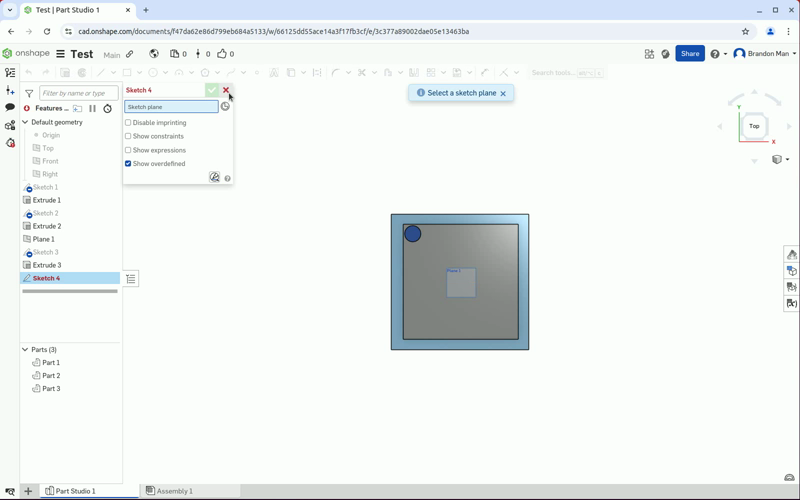
mouse_move(73, 241)
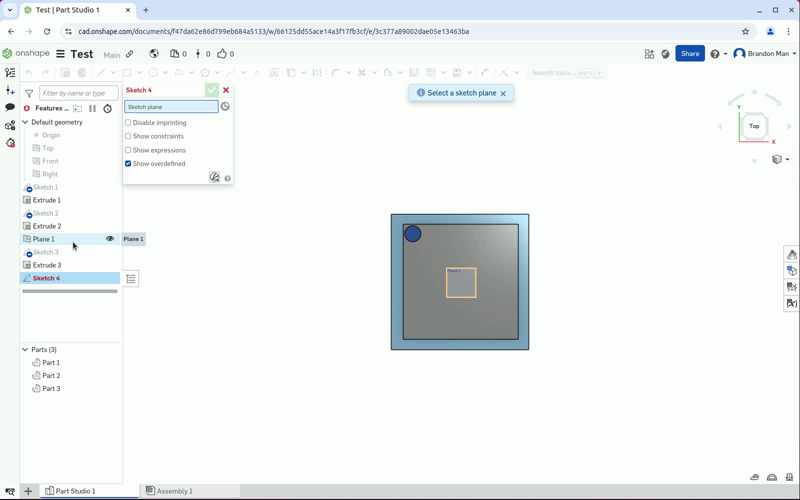
click(73, 241)
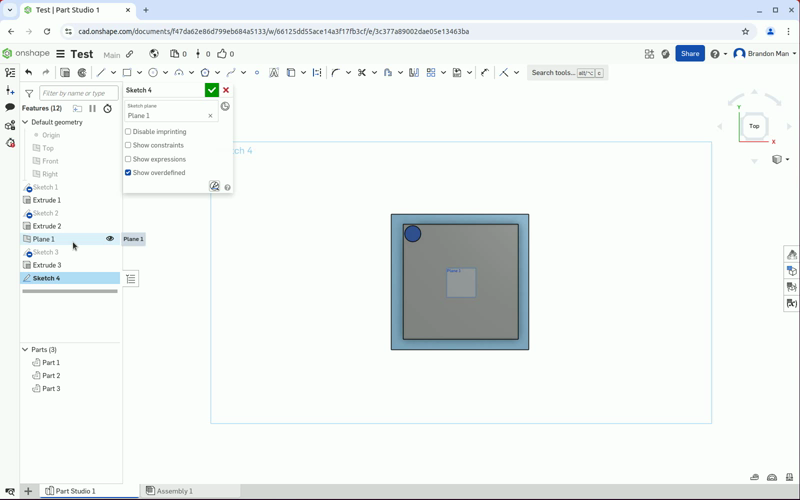
mouse_move(73, 352)
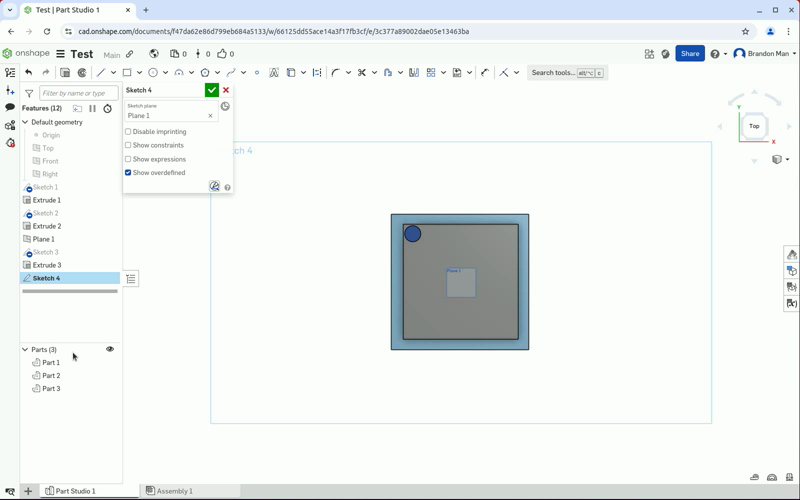
key(y)
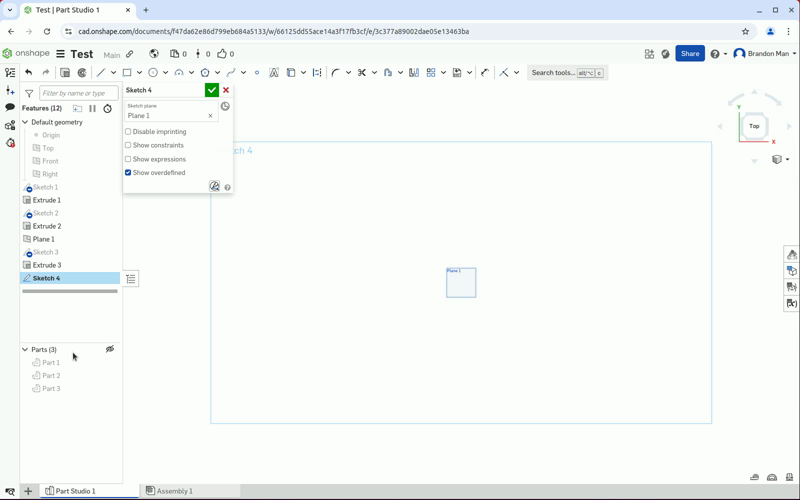
key(c)
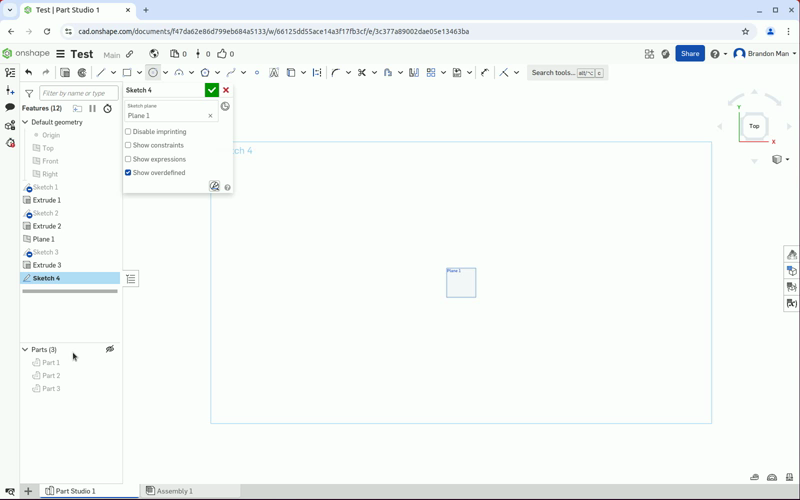
key_down(shift)
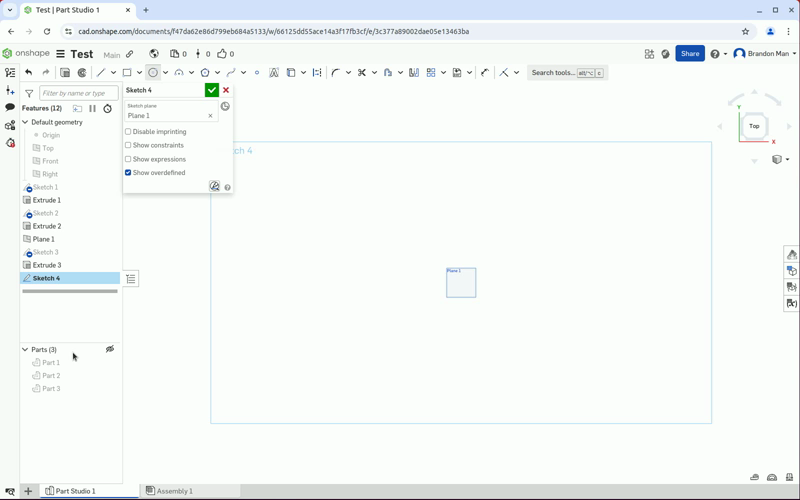
mouse_move(411, 330)
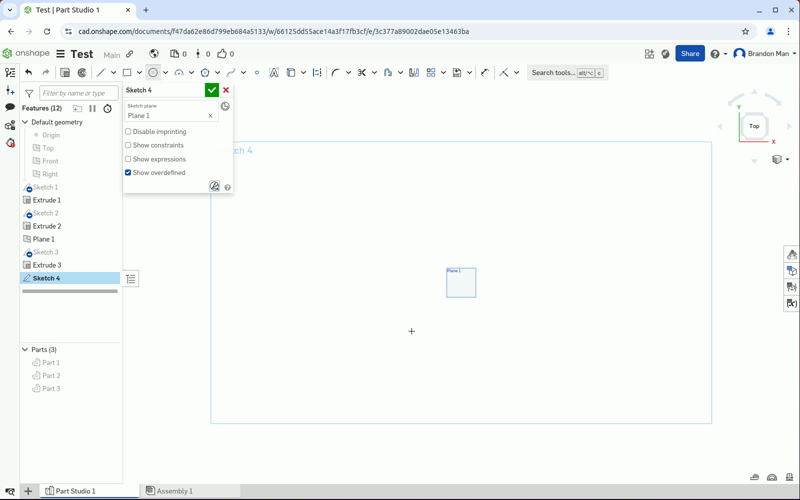
click(411, 330)
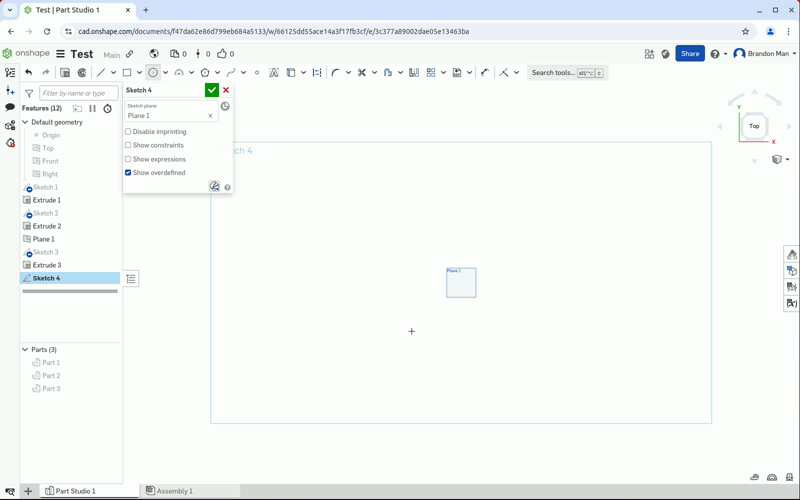
key_up(shift)
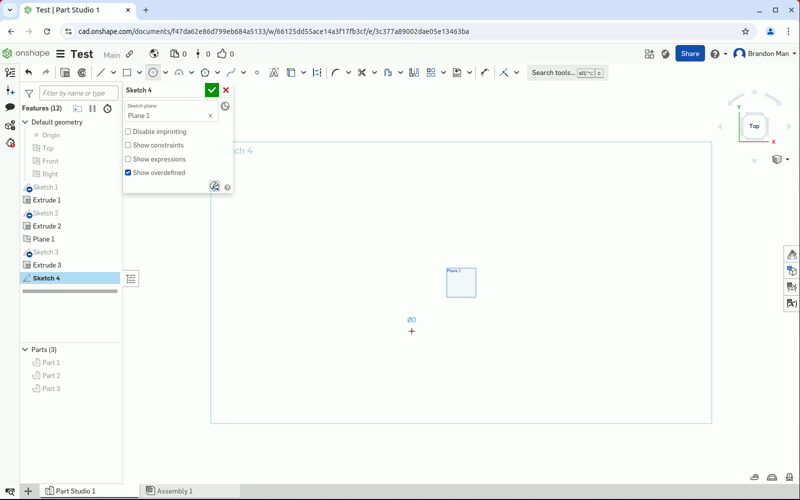
mouse_move(419, 330)
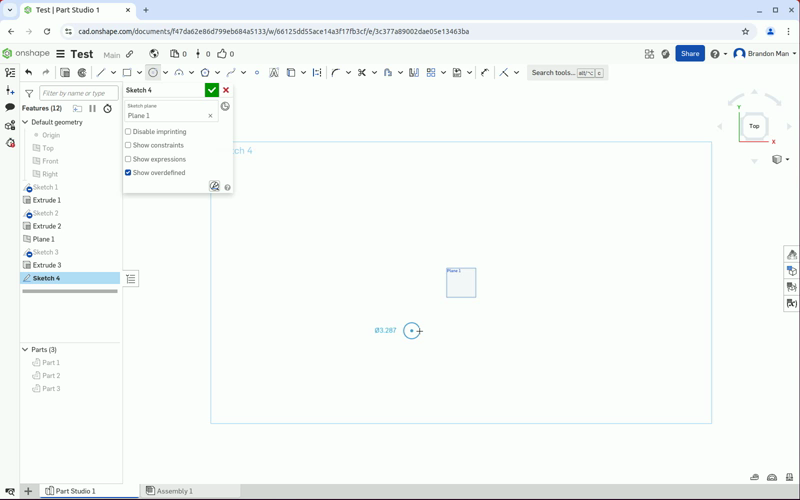
click(419, 330)
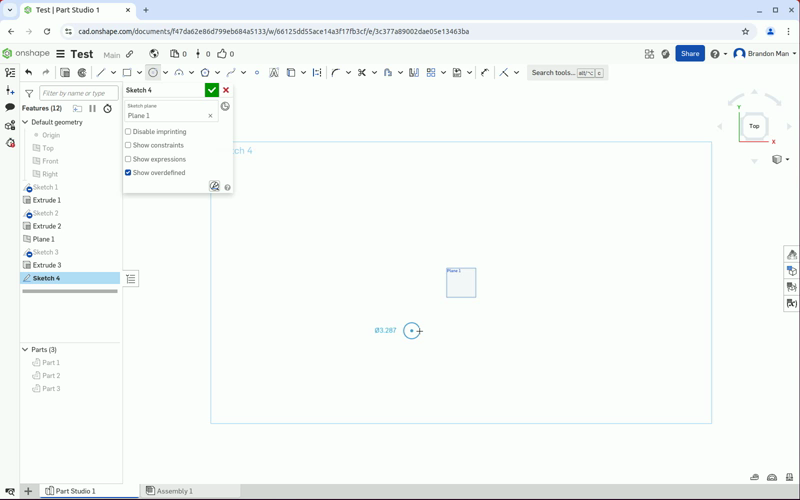
key(esc)
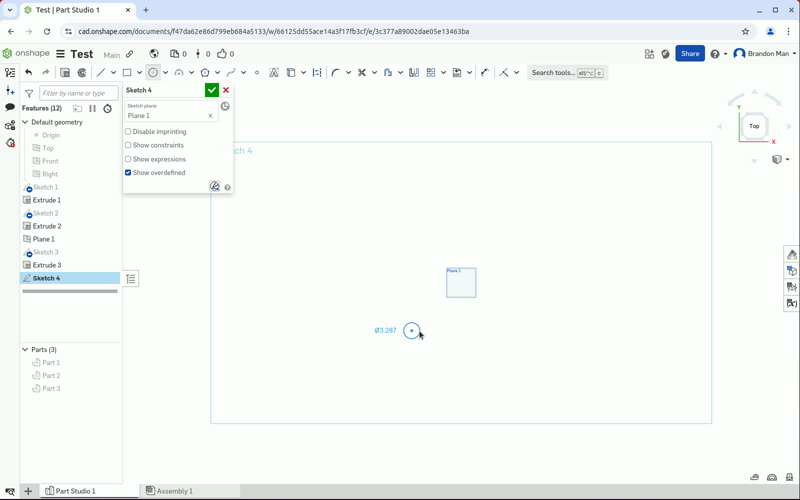
mouse_move(405, 327)
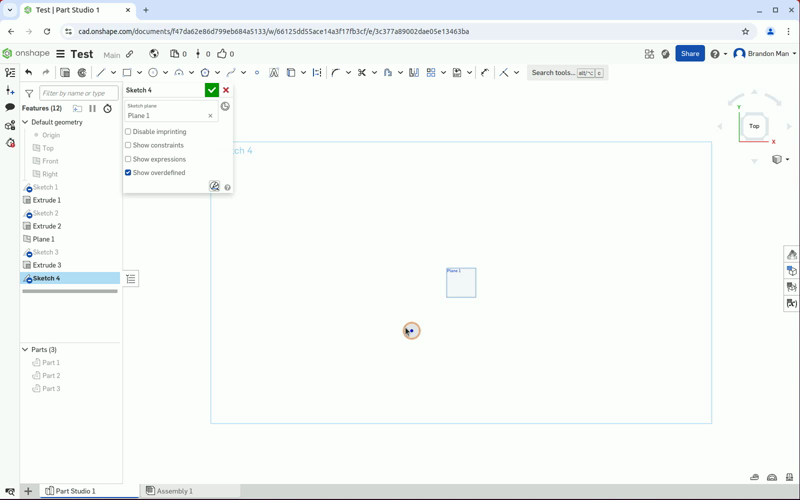
scroll(6)
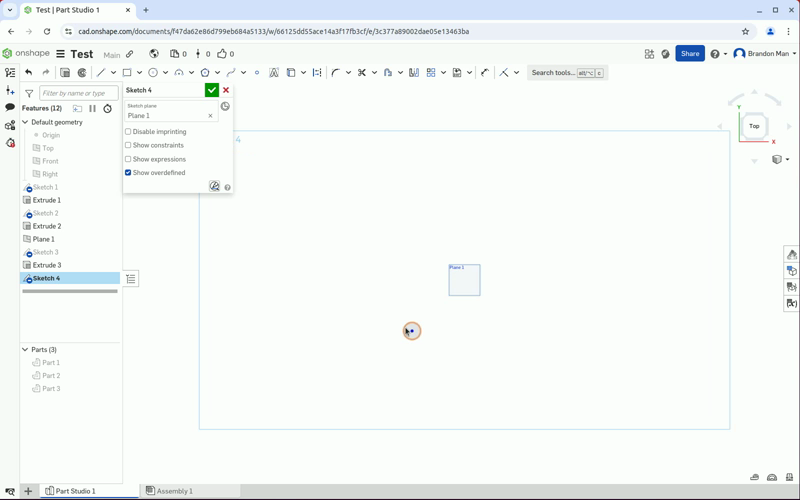
scroll(6)
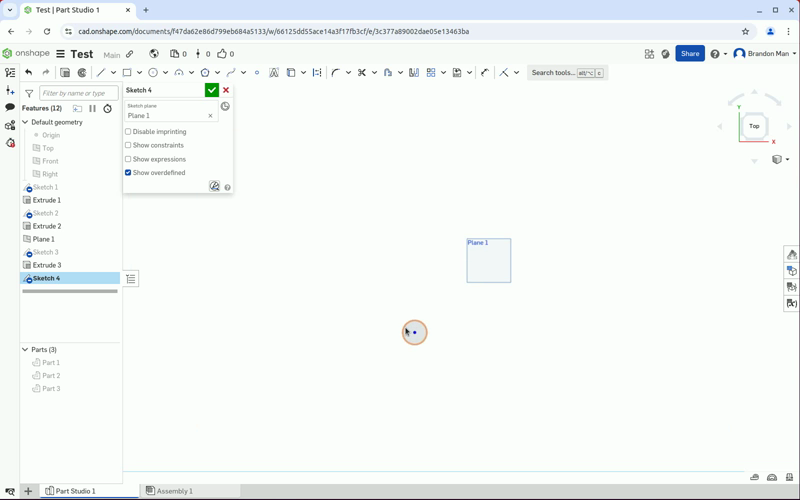
scroll(6)
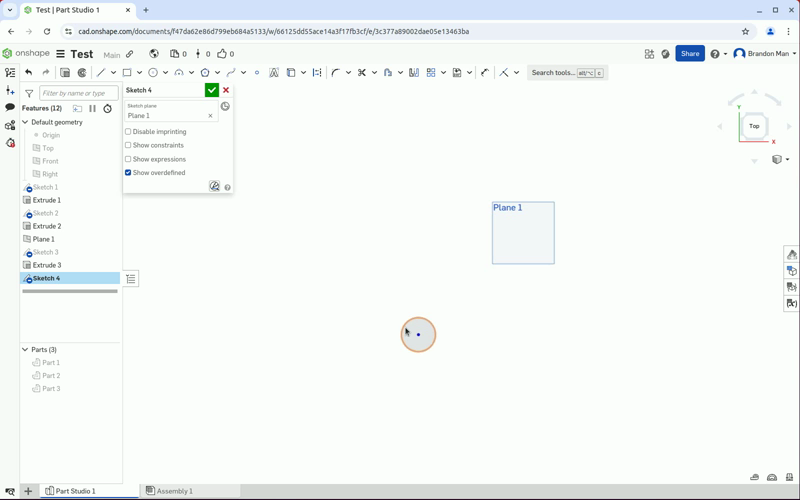
scroll(6)
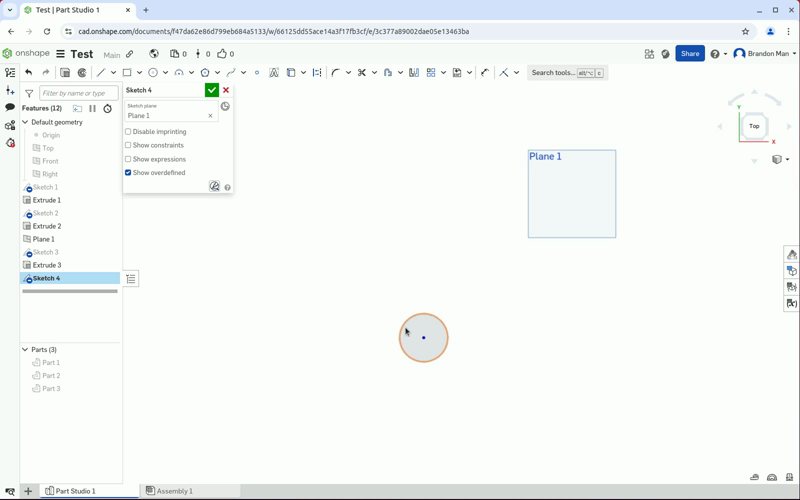
scroll(6)
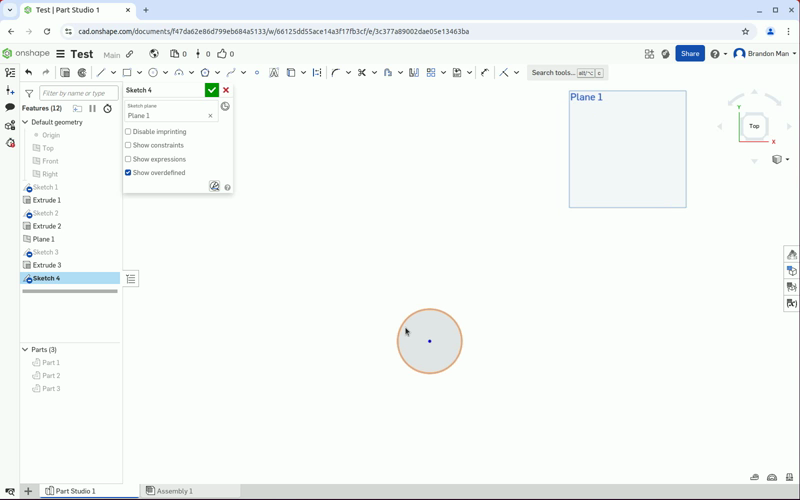
scroll(6)
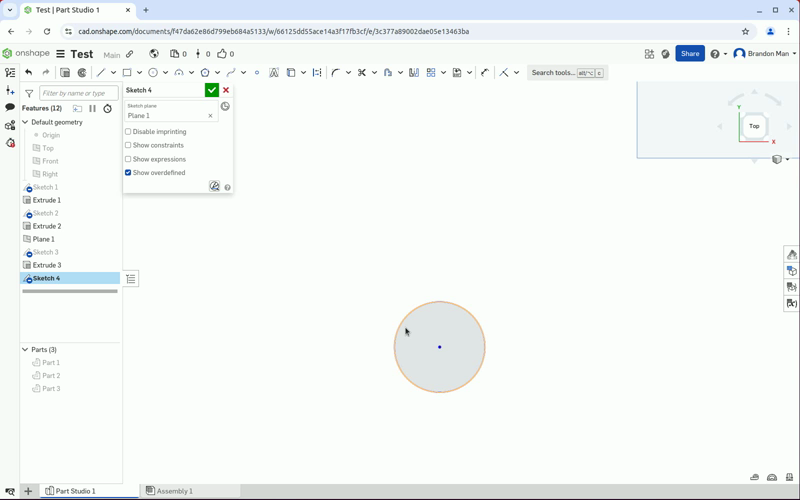
scroll(6)
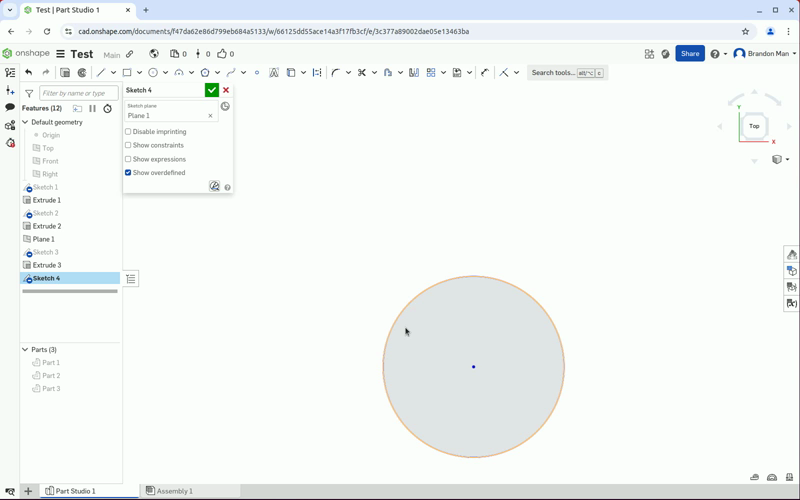
click(405, 327)
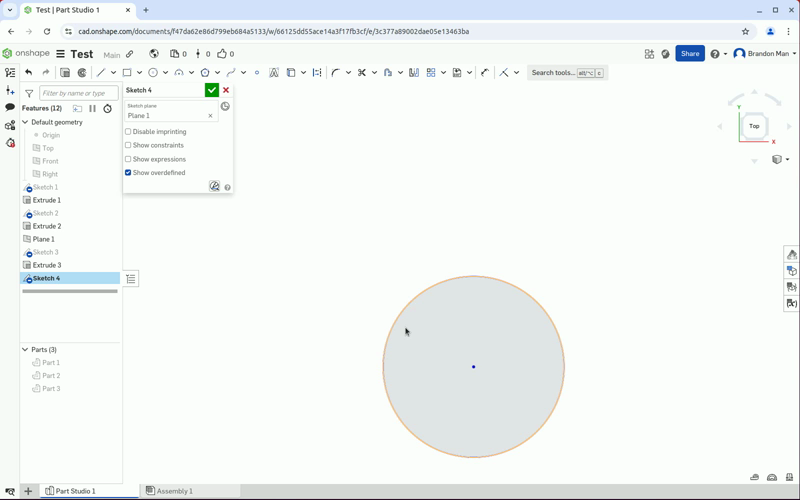
scroll(-6)
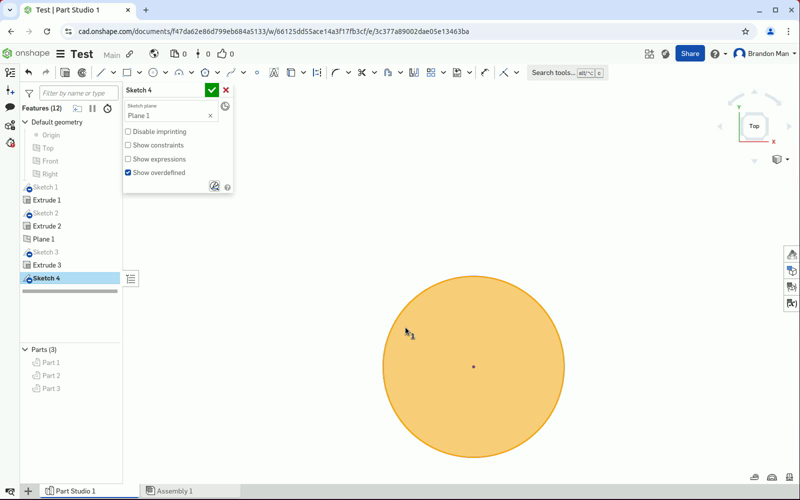
scroll(-6)
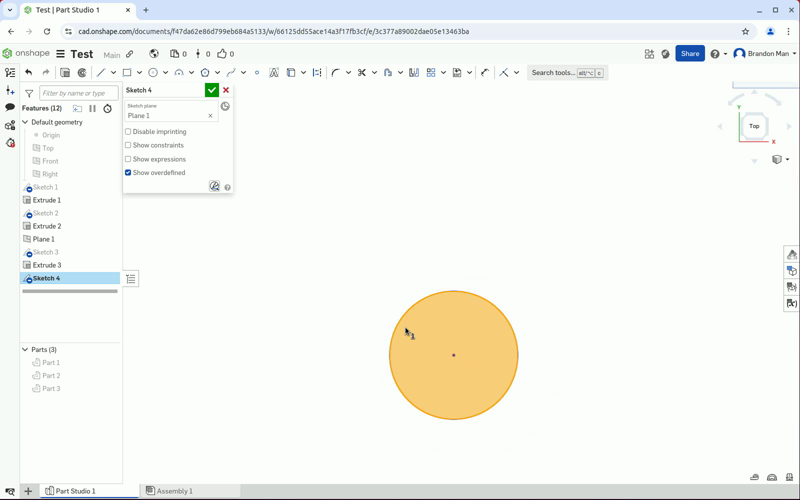
scroll(-6)
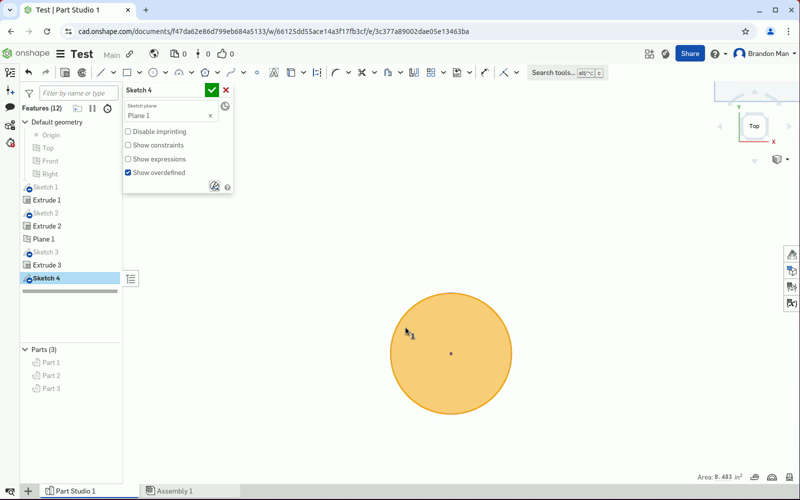
scroll(-6)
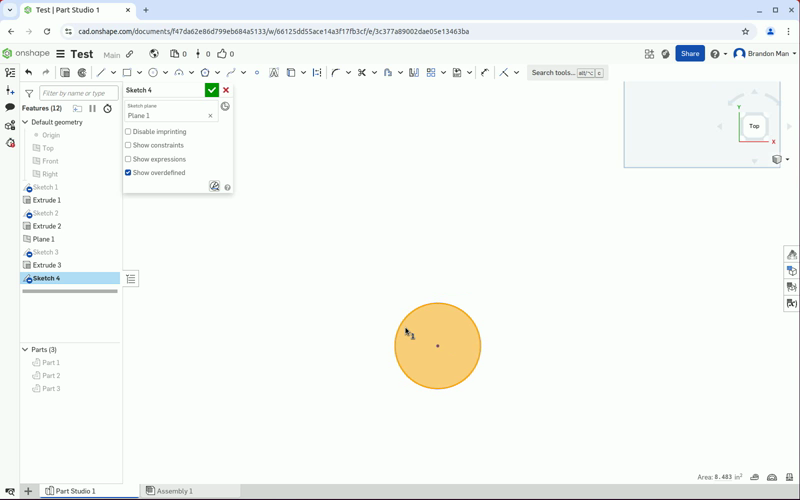
scroll(-6)
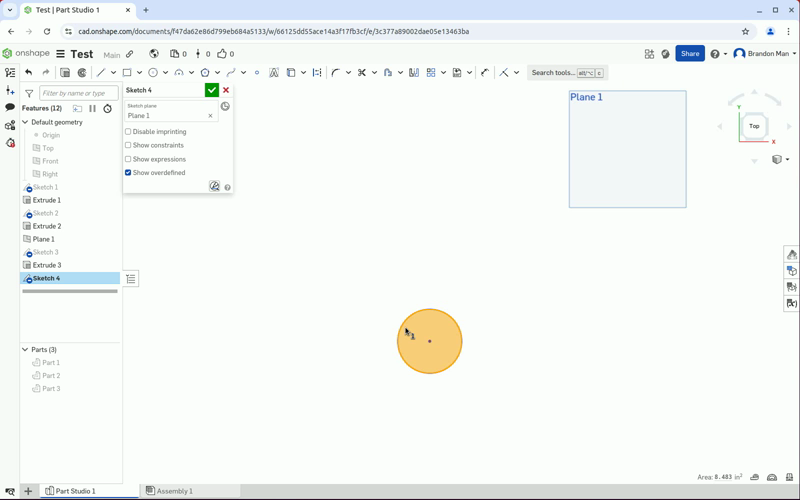
scroll(-6)
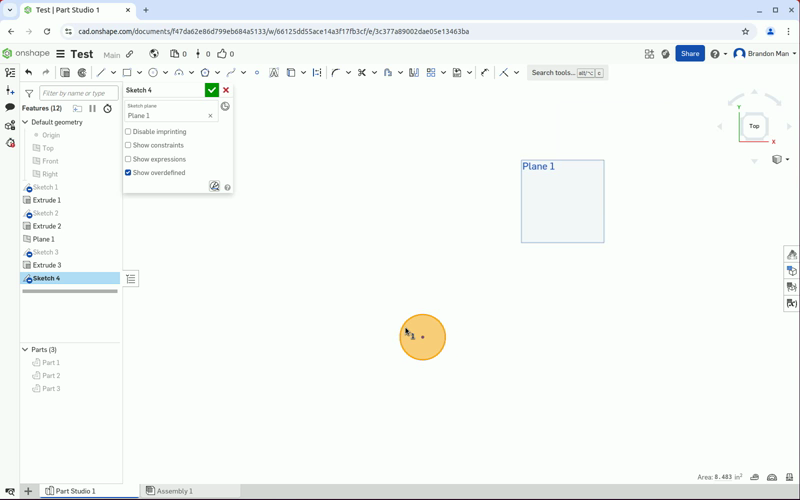
scroll(-6)
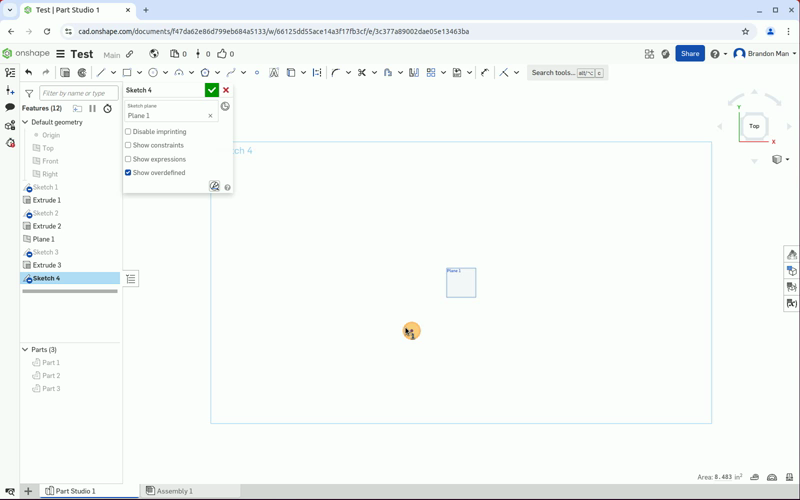
mouse_move(73, 352)
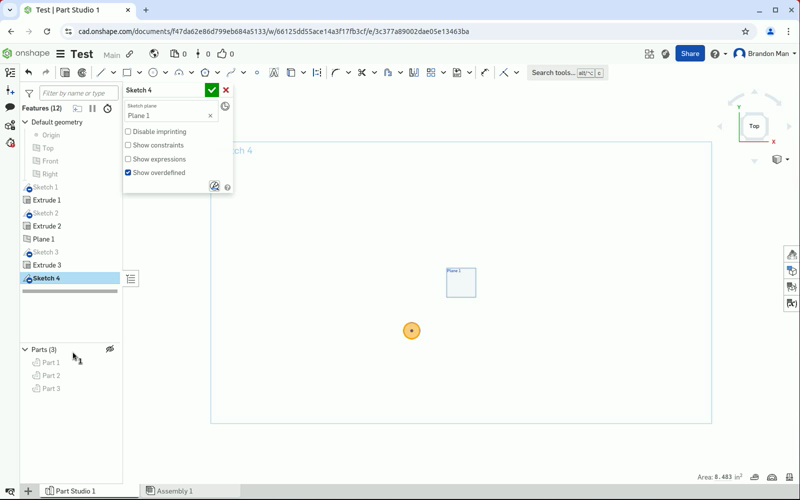
key(shift+y)
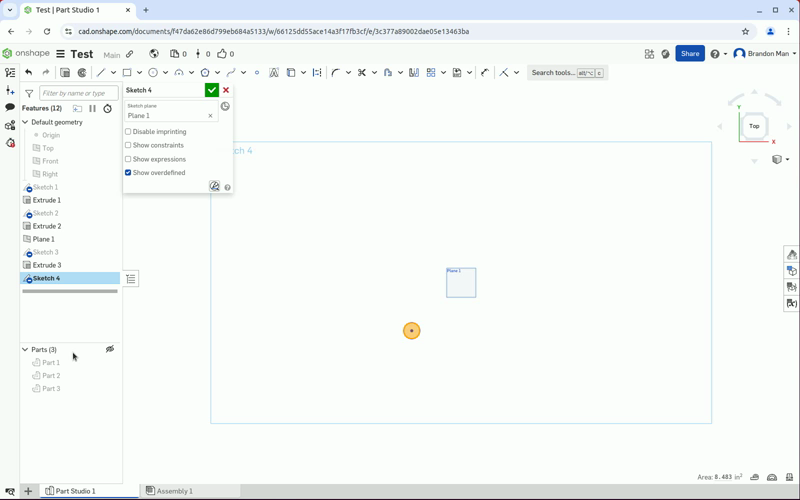
key(shift+e)
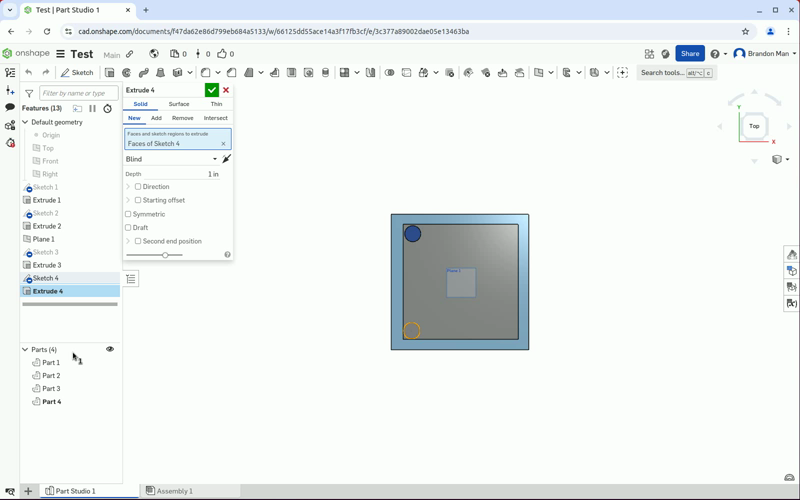
mouse_move(143, 106)
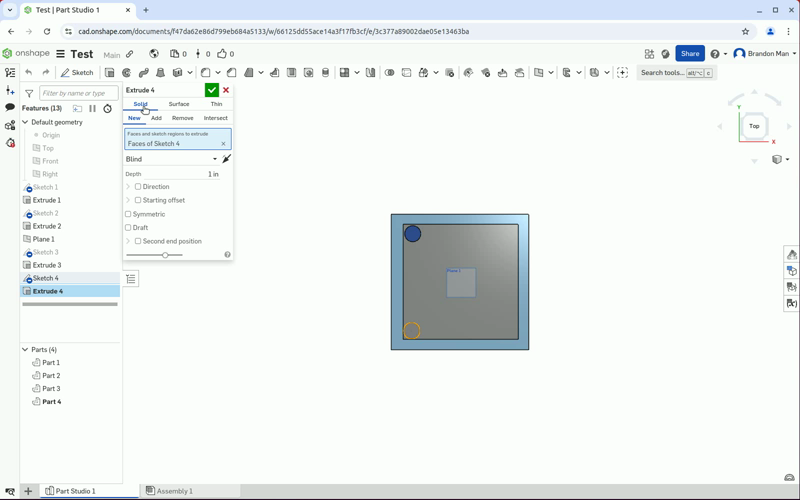
click(143, 106)
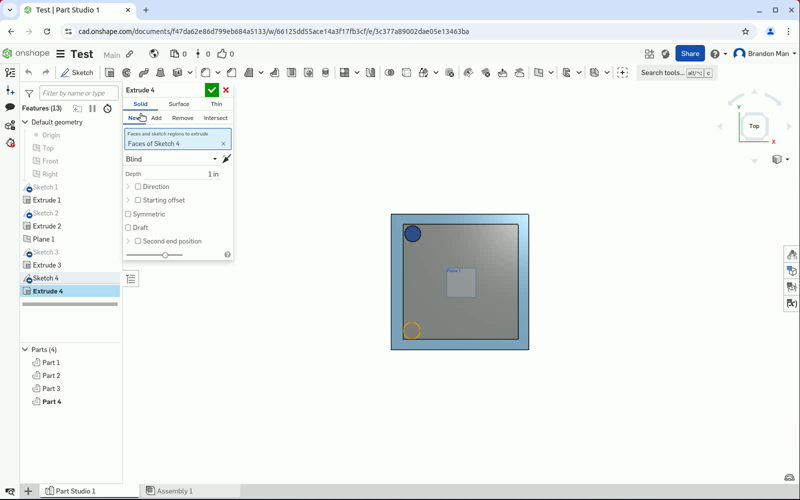
mouse_move(137, 120)
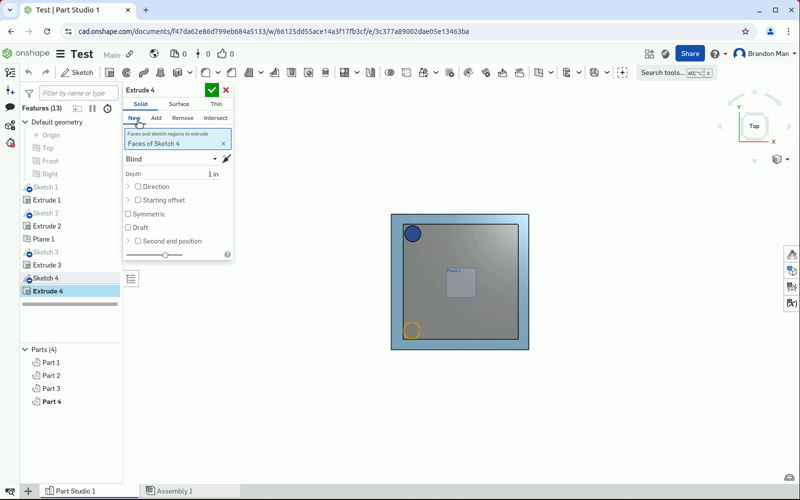
click(137, 120)
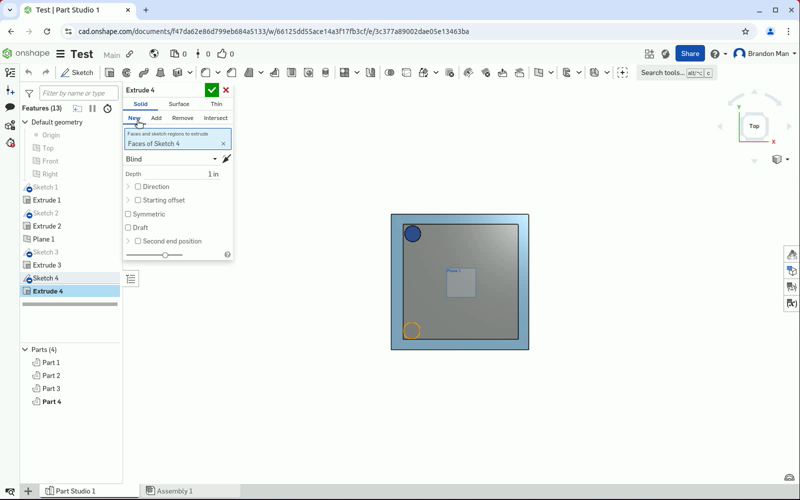
key(tab, 4)
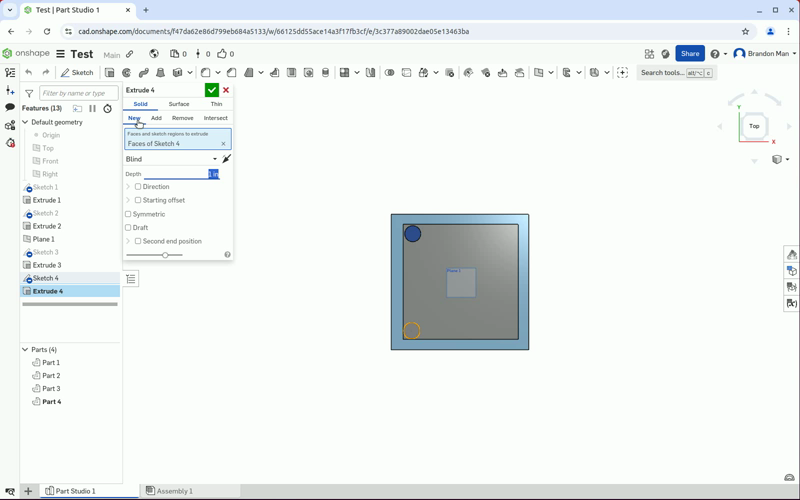
text(13.239)
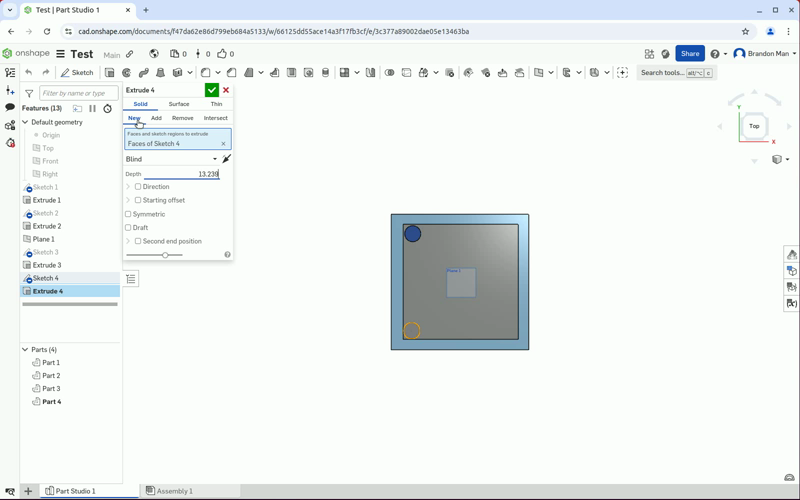
key(enter)
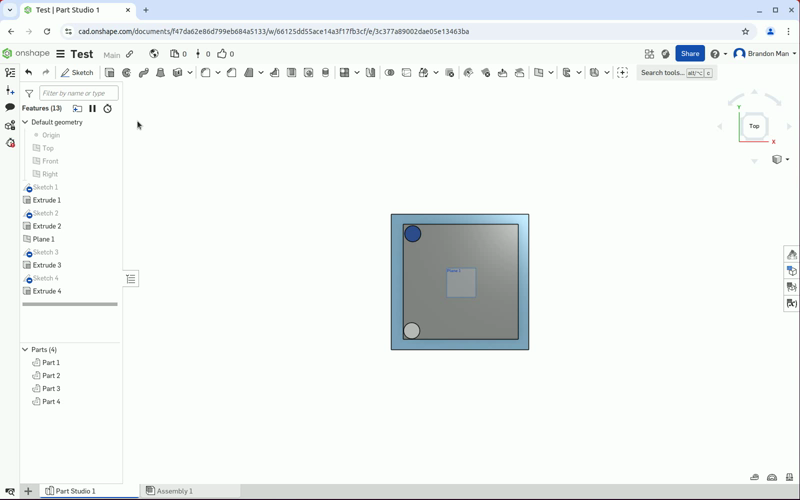
key(shift+h)
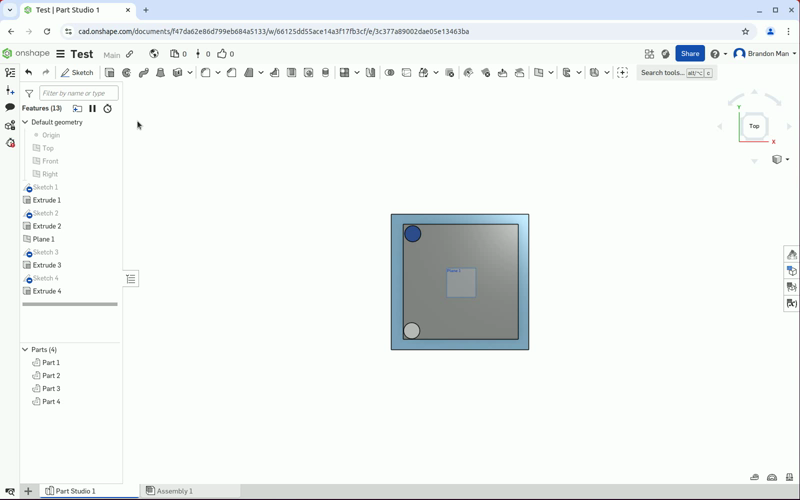
key(shift+h)
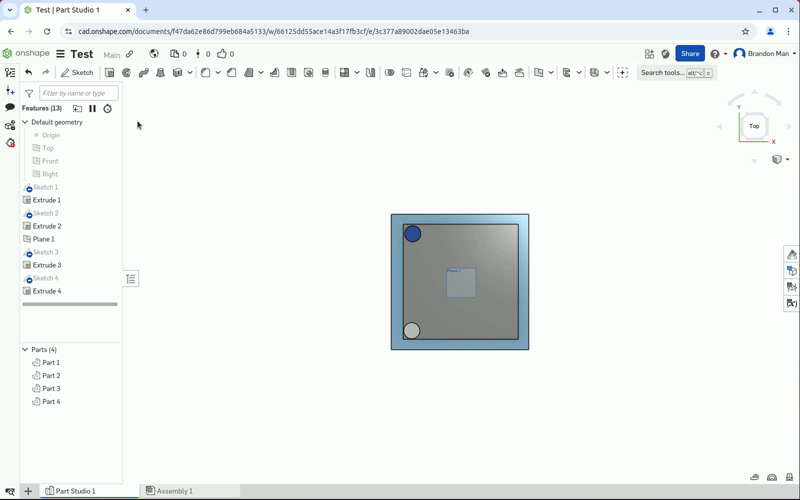
mouse_move(73, 189)
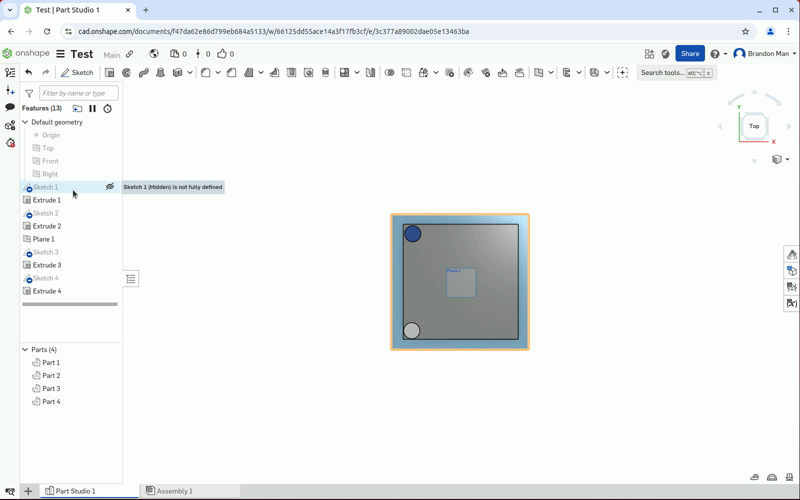
click(73, 189)
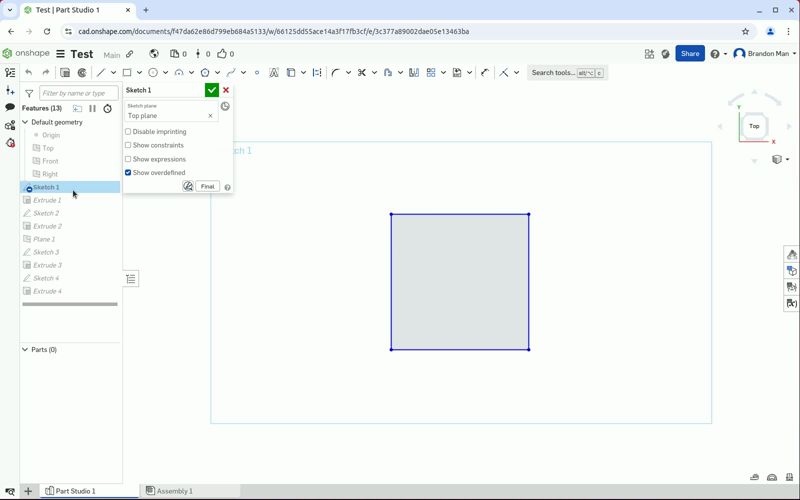
mouse_move(229, 92)
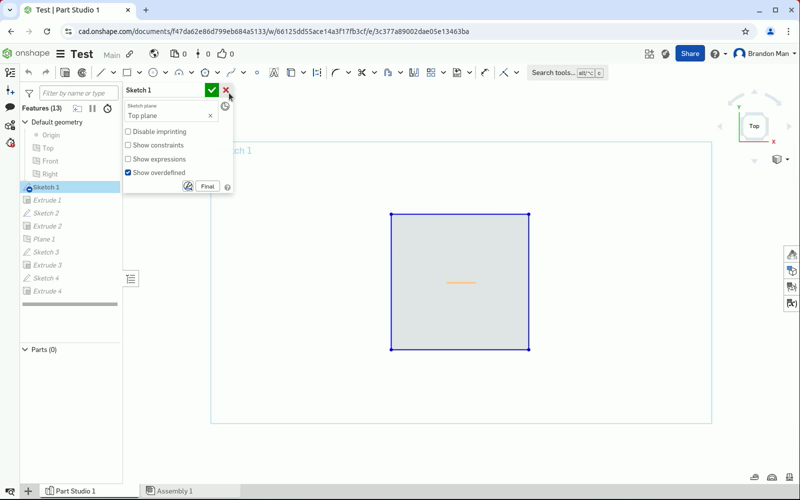
click(229, 92)
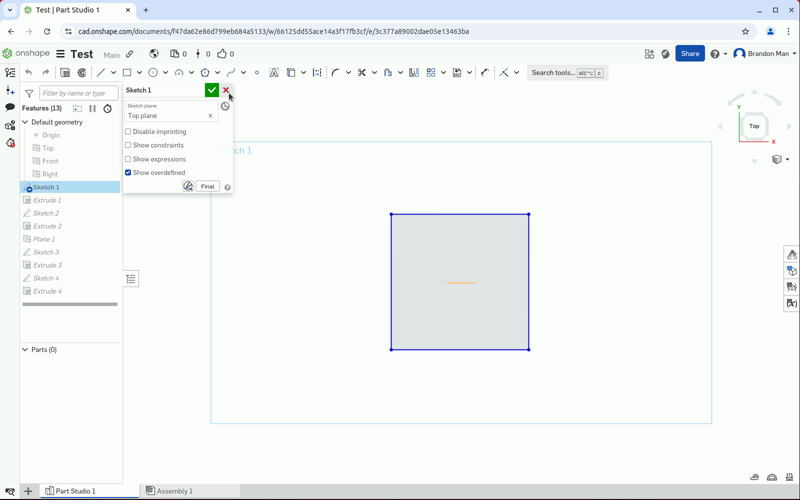
key(shift+s)
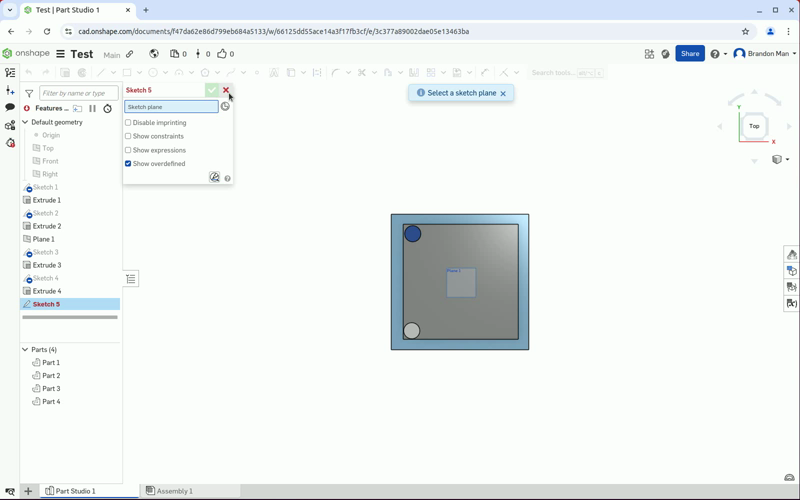
mouse_move(73, 241)
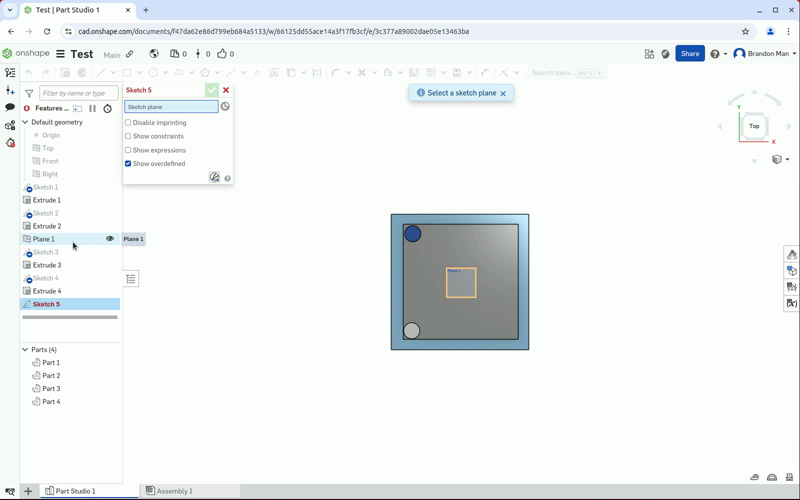
click(73, 241)
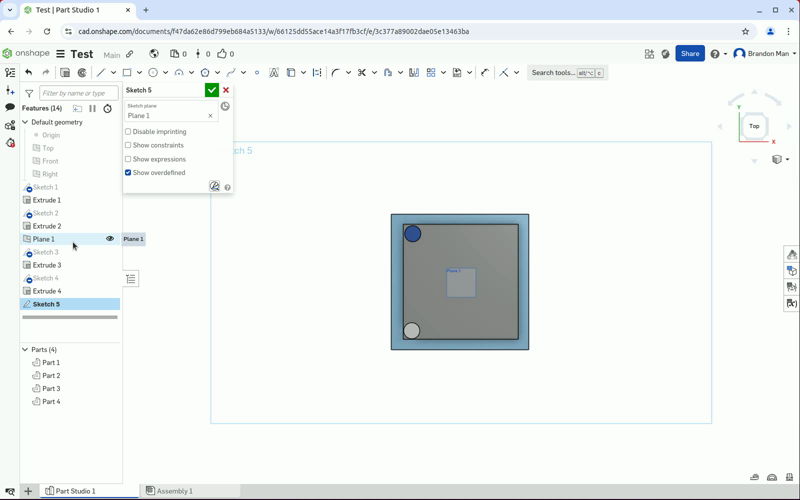
mouse_move(73, 352)
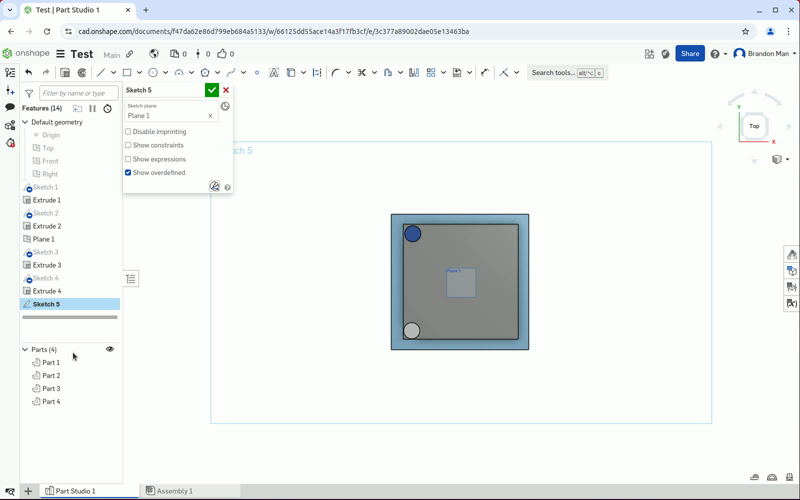
key(y)
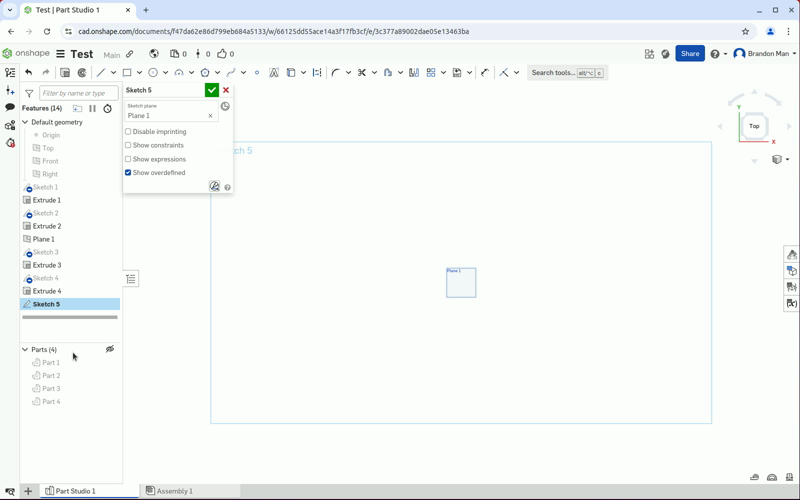
key(c)
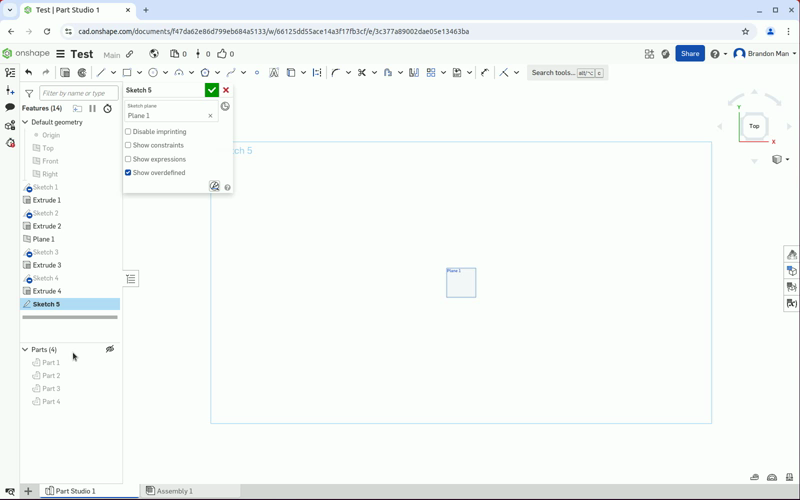
key_down(shift)
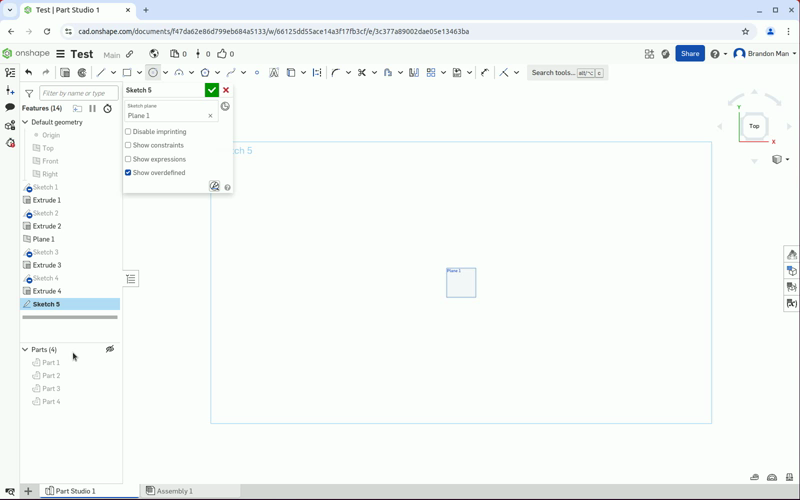
mouse_move(510, 330)
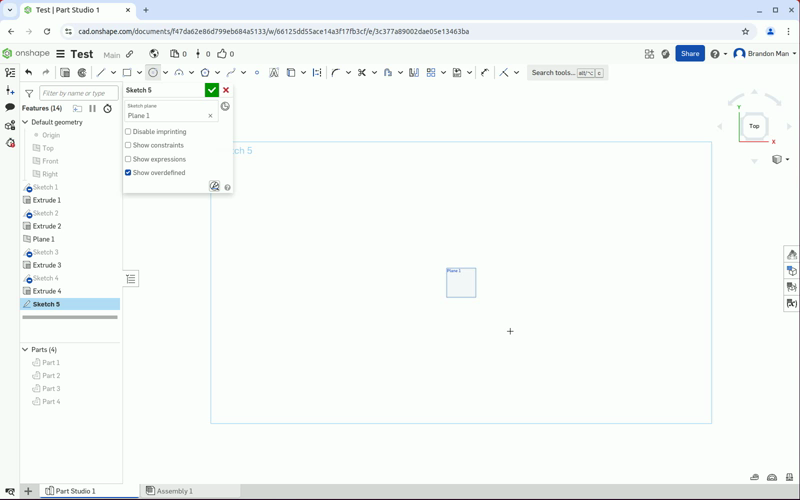
click(510, 330)
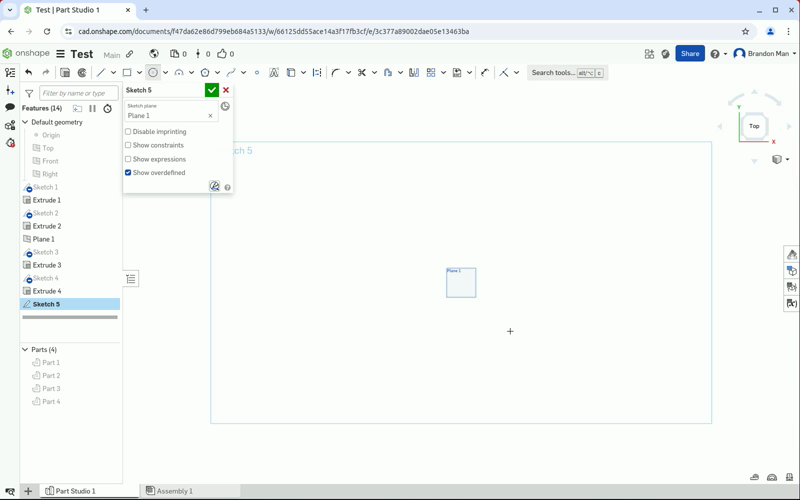
key_up(shift)
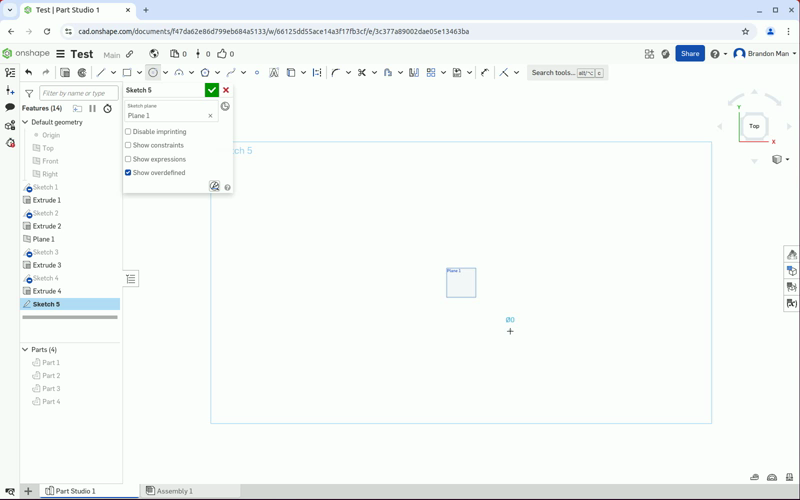
mouse_move(518, 330)
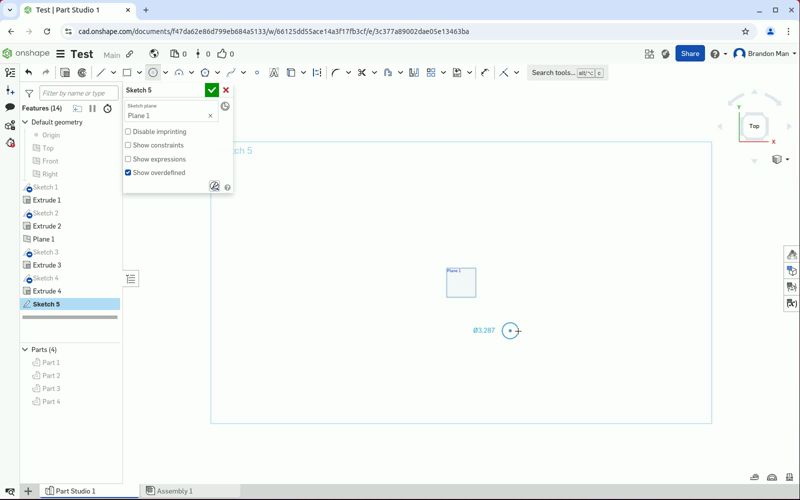
click(518, 330)
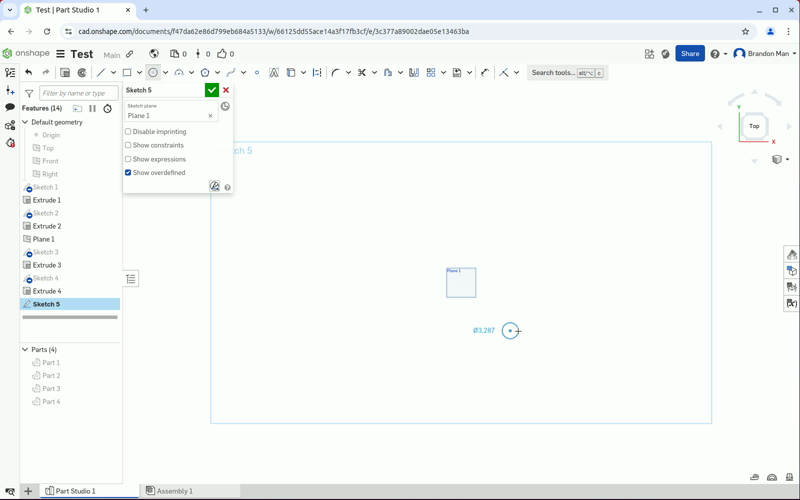
key(esc)
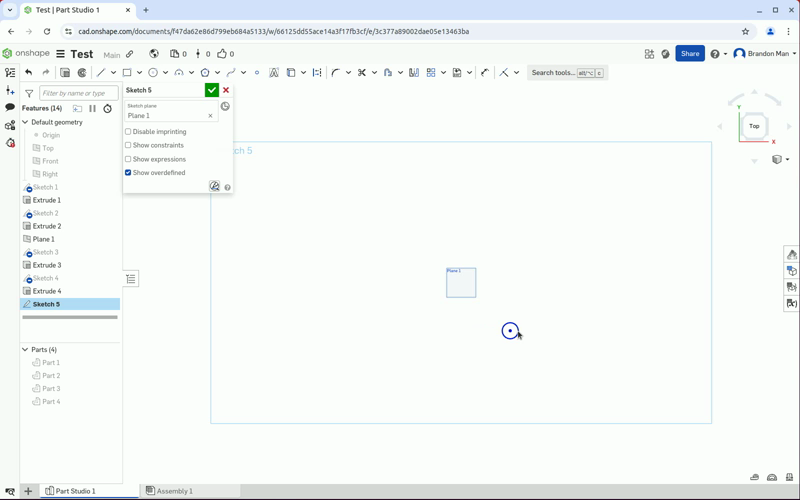
mouse_move(509, 338)
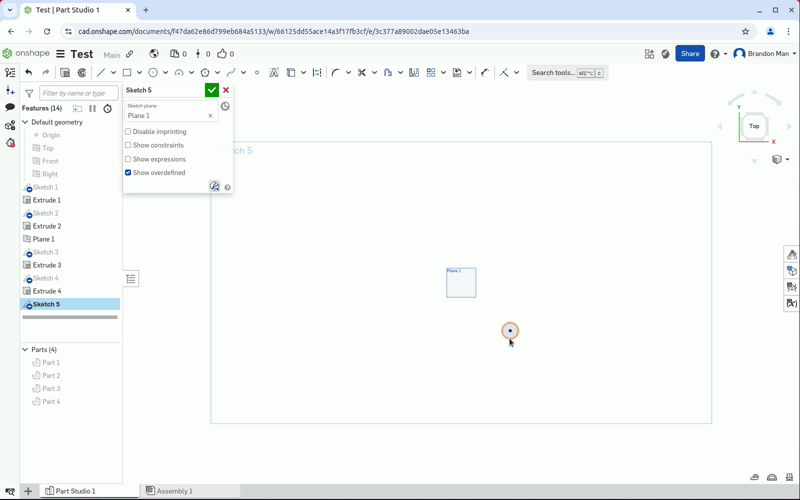
scroll(6)
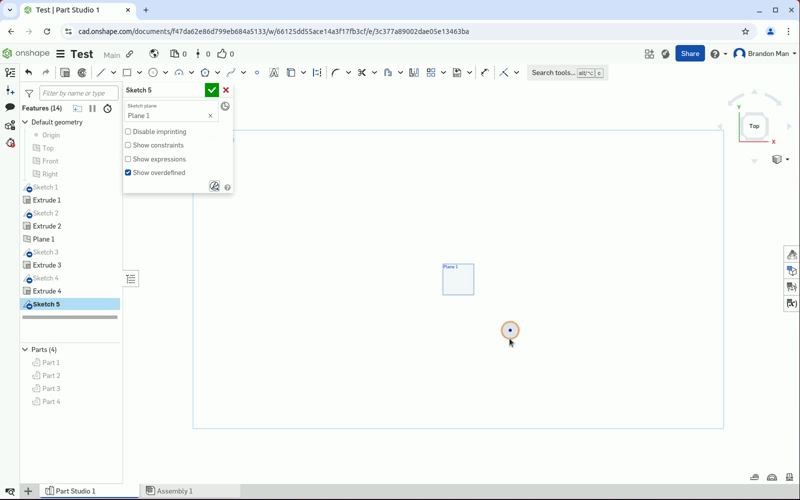
scroll(6)
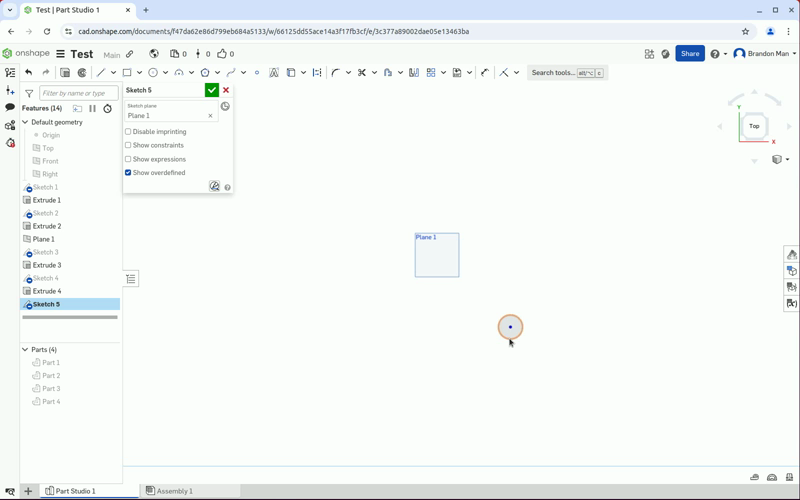
scroll(6)
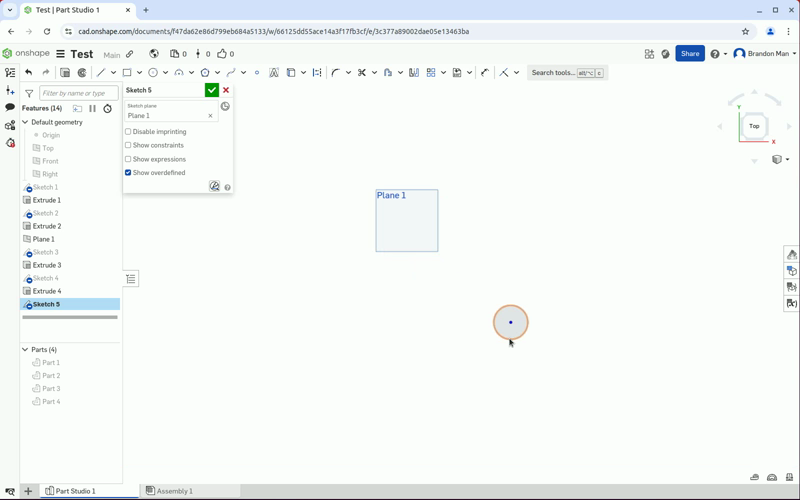
scroll(6)
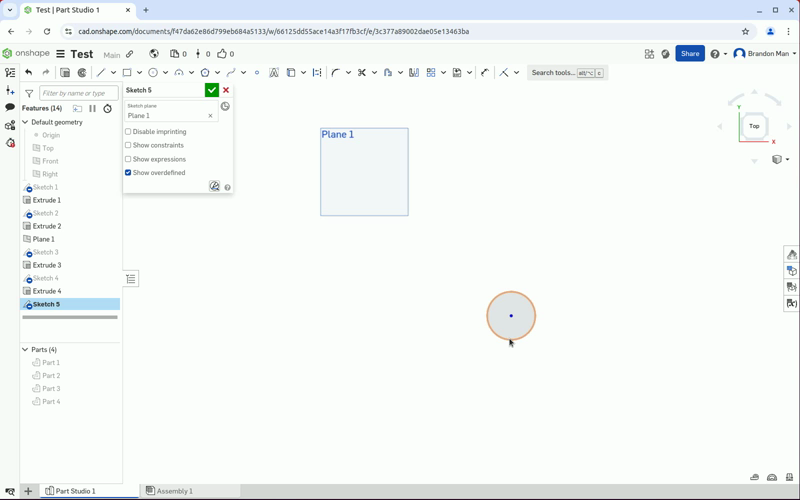
scroll(6)
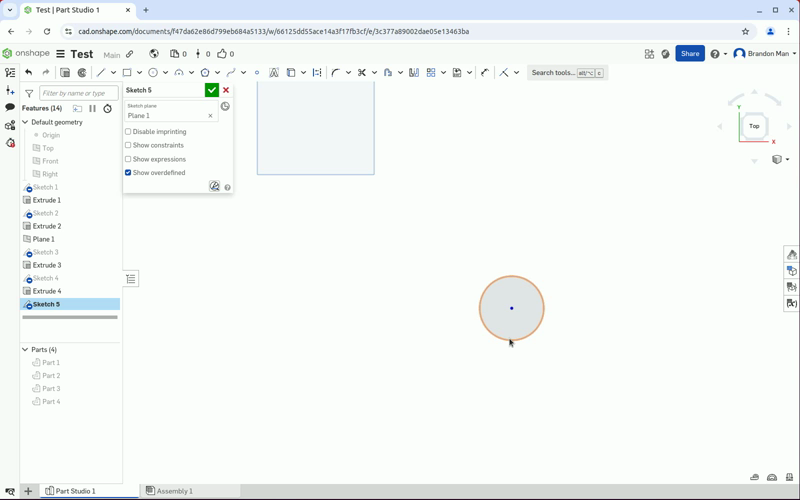
scroll(6)
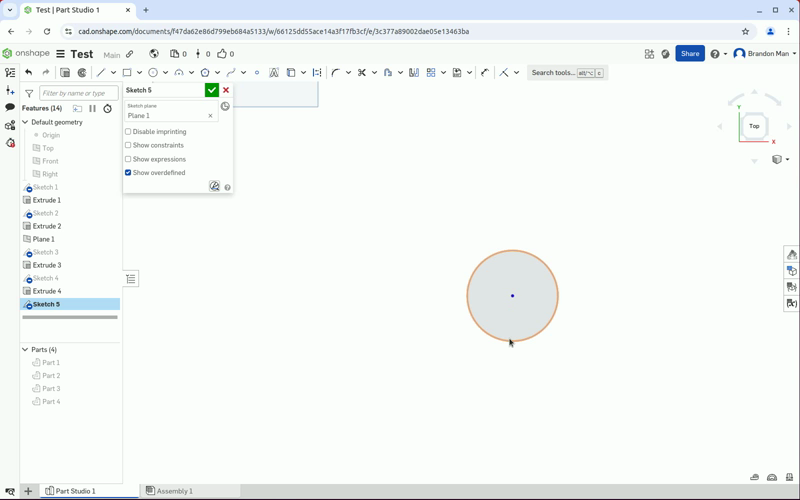
scroll(6)
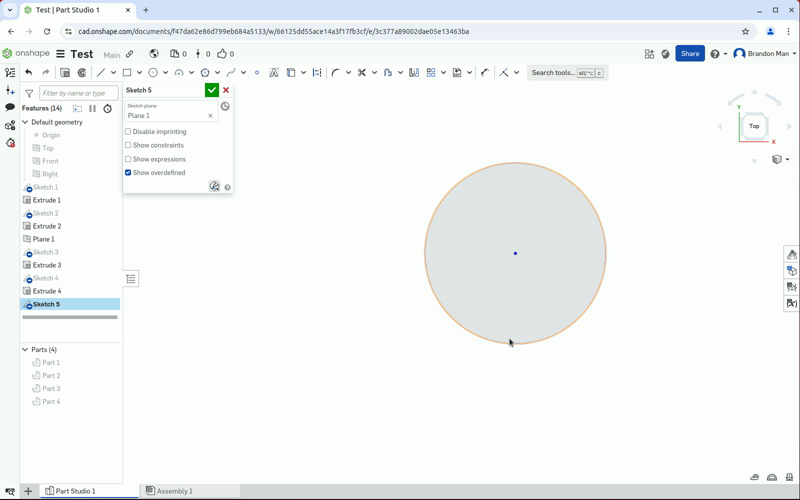
click(509, 338)
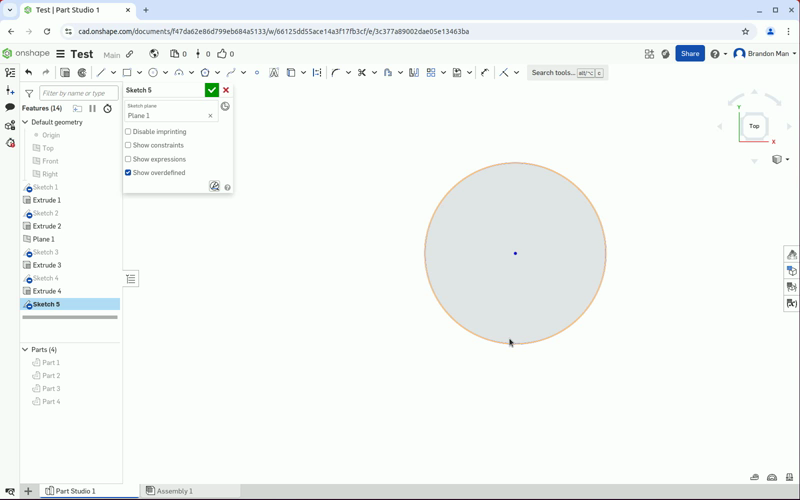
scroll(-6)
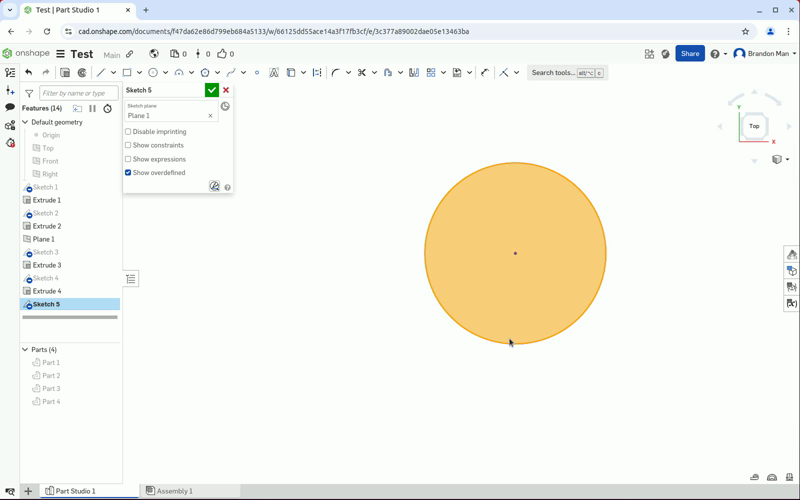
scroll(-6)
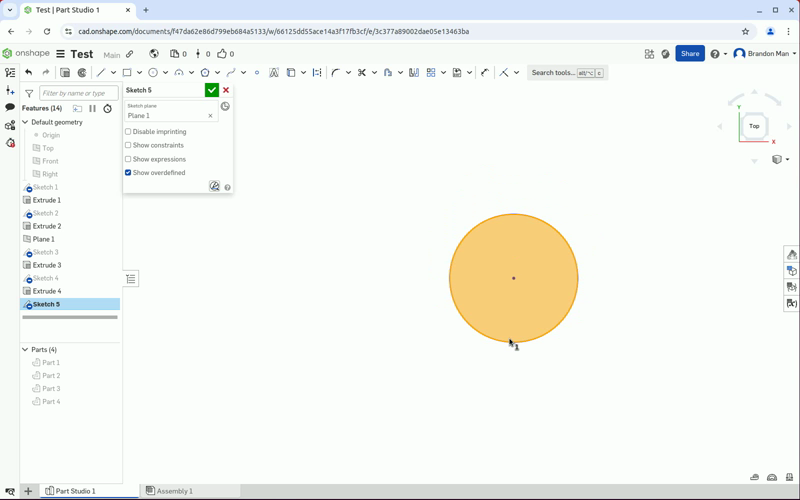
scroll(-6)
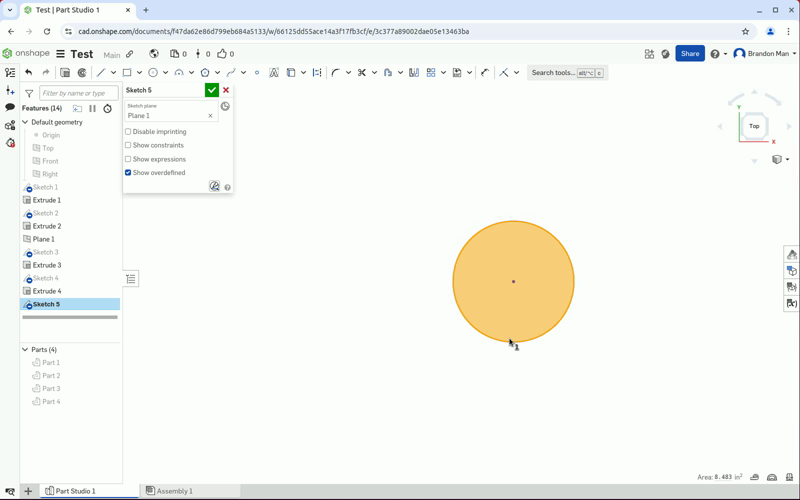
scroll(-6)
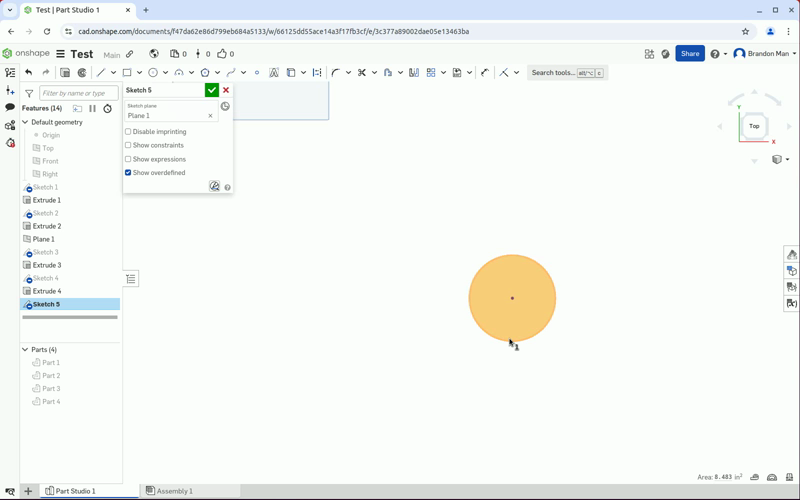
scroll(-6)
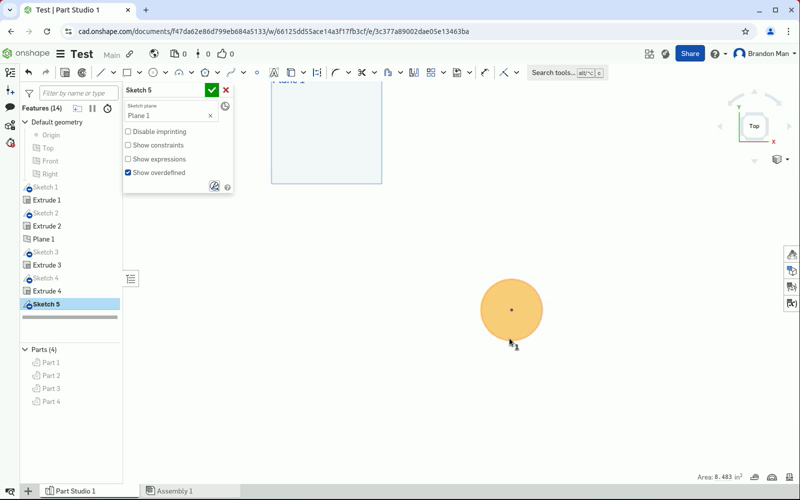
scroll(-6)
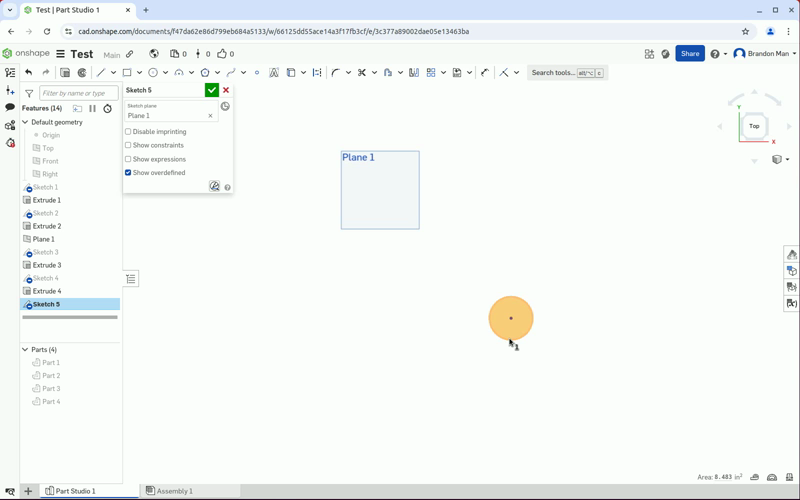
scroll(-6)
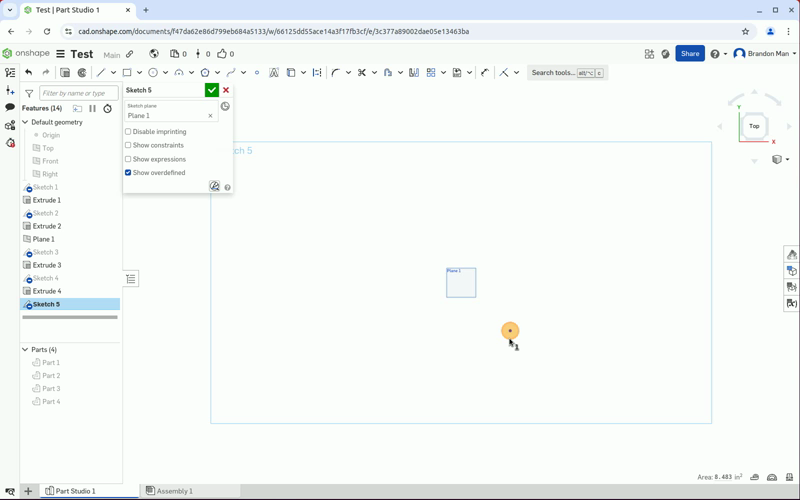
mouse_move(73, 352)
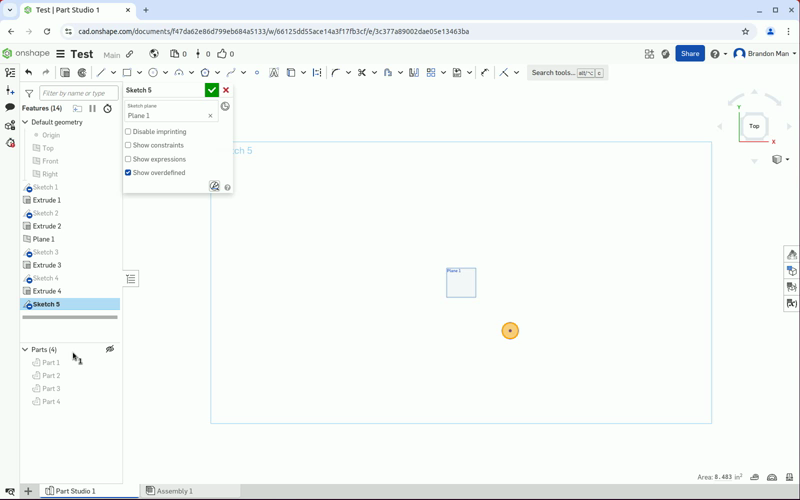
key(shift+y)
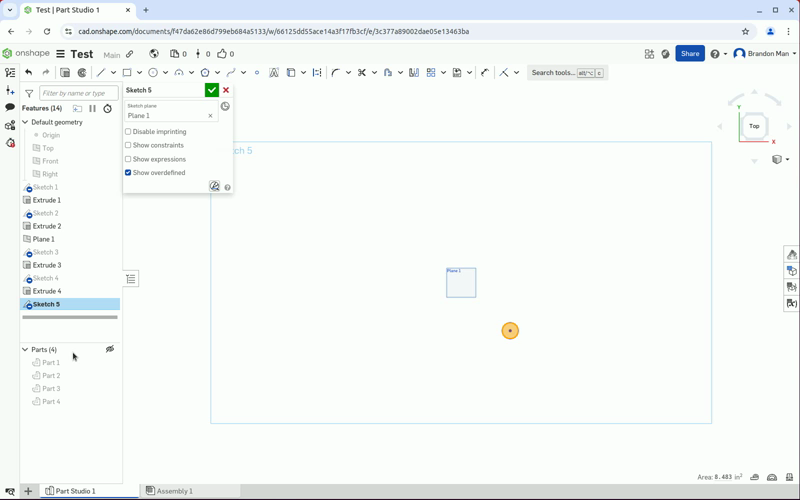
key(shift+e)
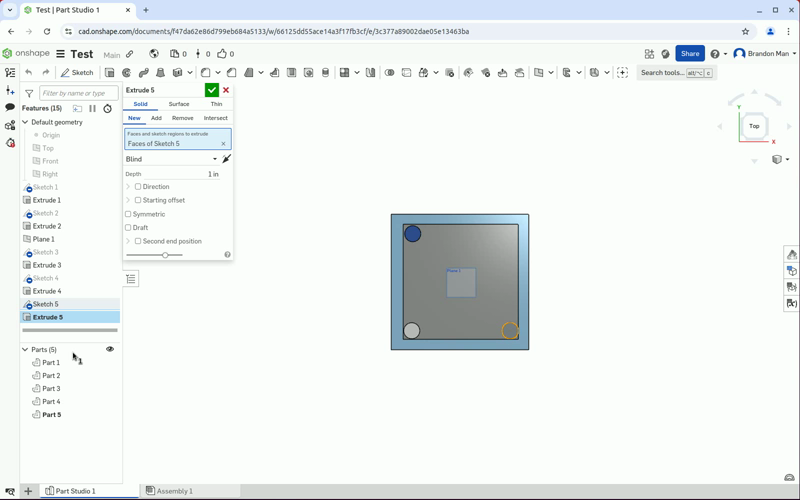
mouse_move(143, 106)
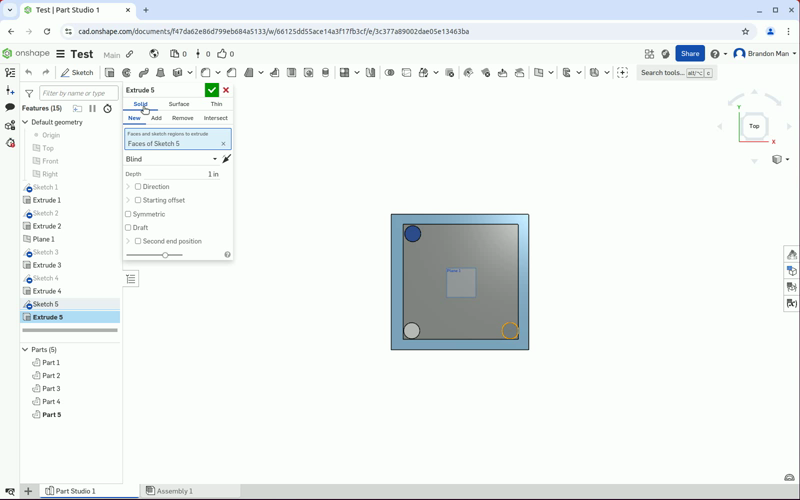
click(143, 106)
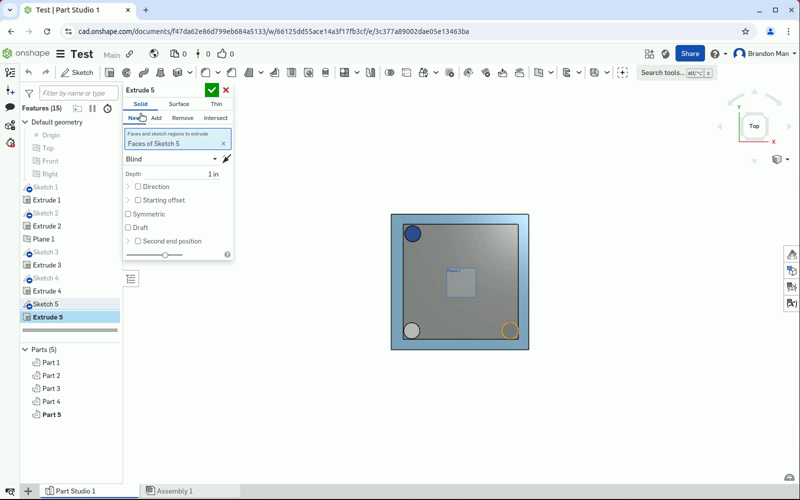
mouse_move(137, 120)
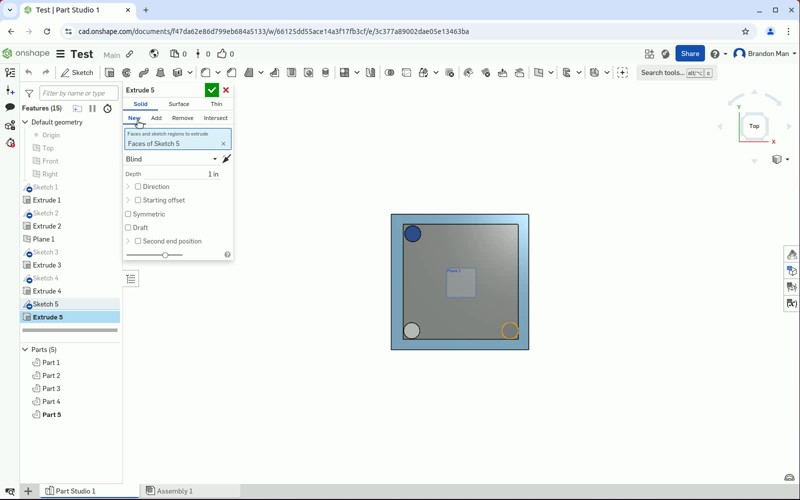
click(137, 120)
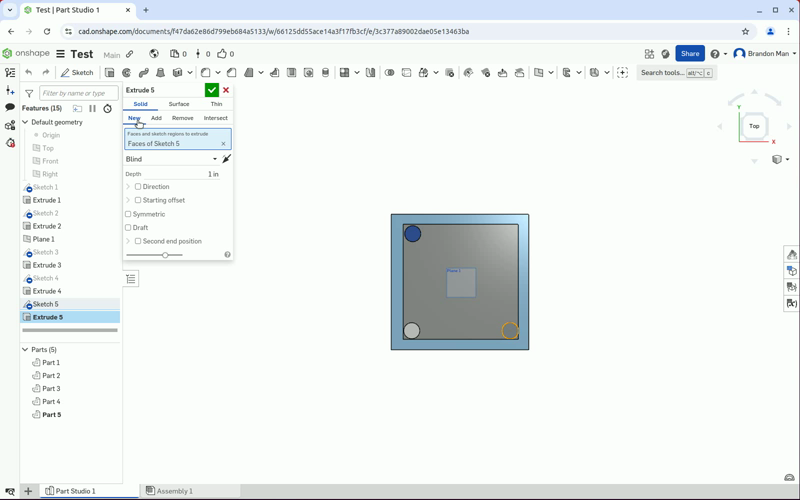
key(tab, 4)
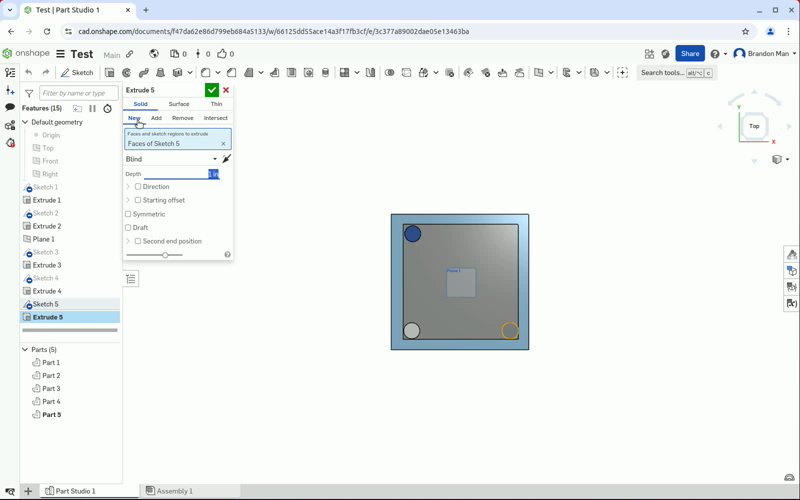
text(13.239)
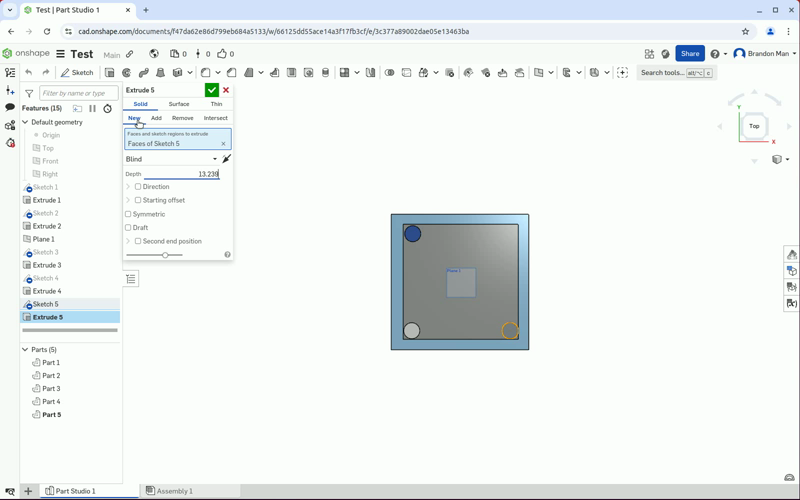
key(enter)
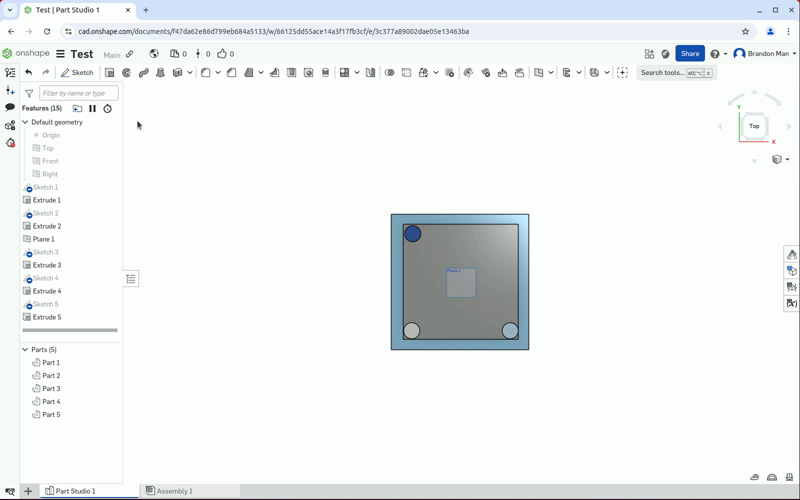
key(shift+h)
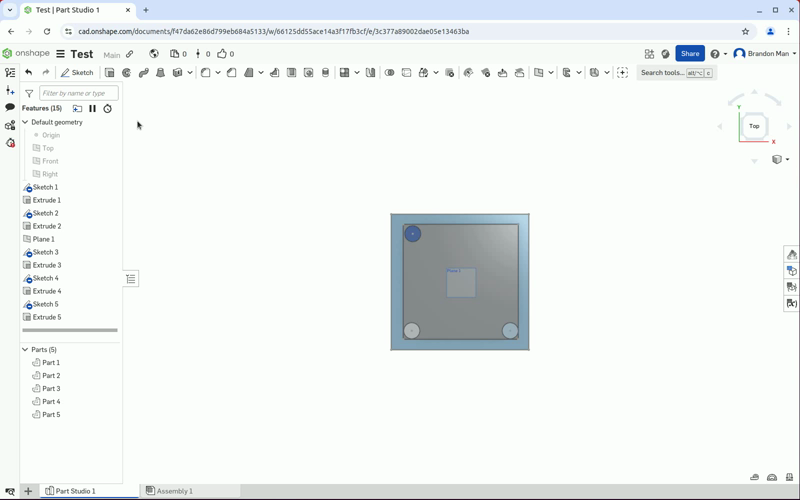
key(shift+h)
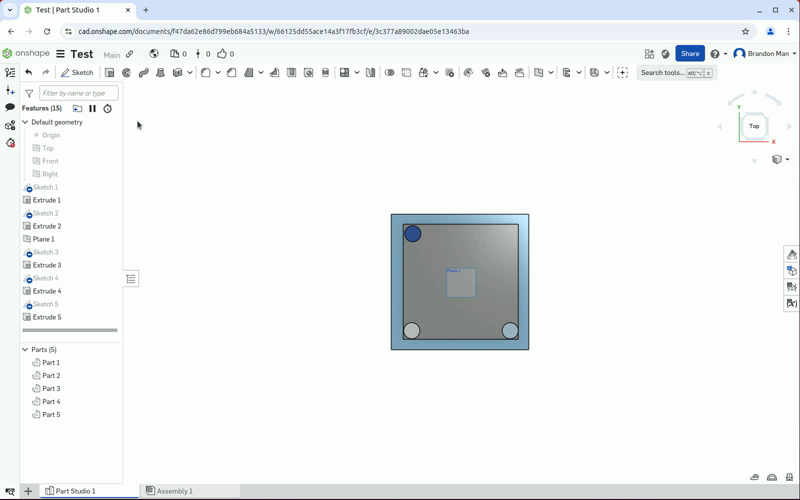
mouse_move(73, 189)
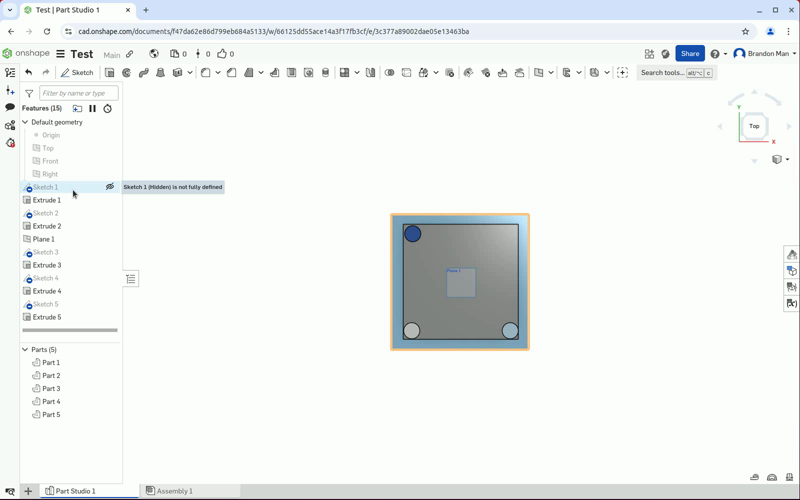
click(73, 189)
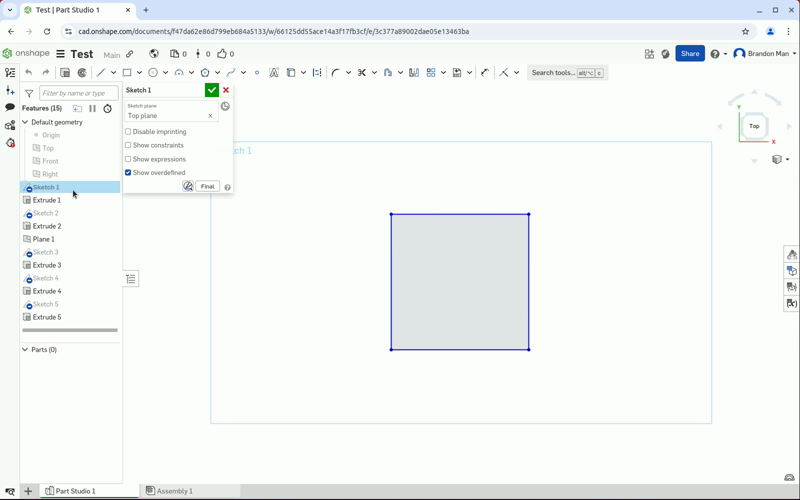
mouse_move(229, 92)
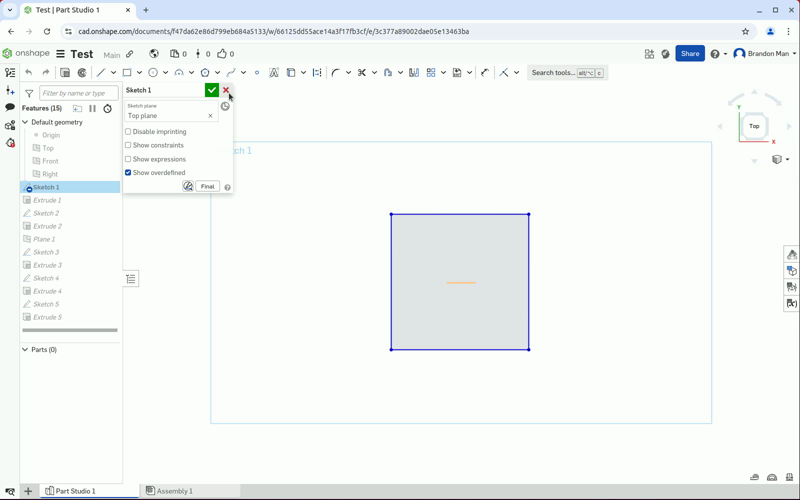
click(229, 92)
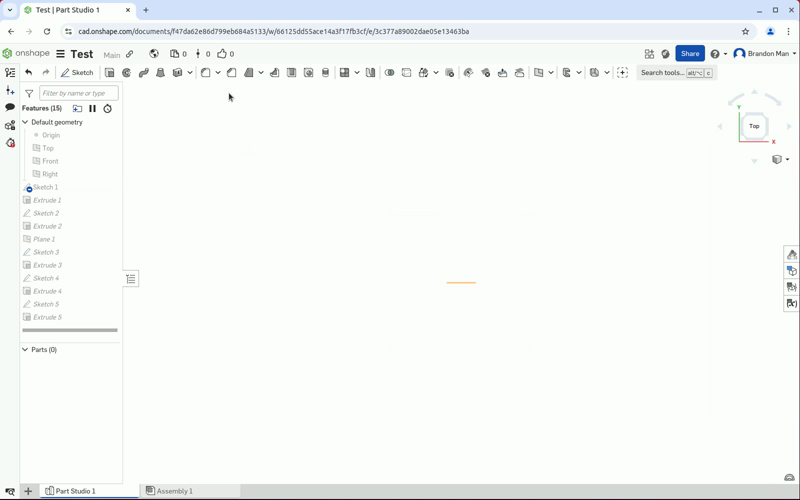
key(shift+s)
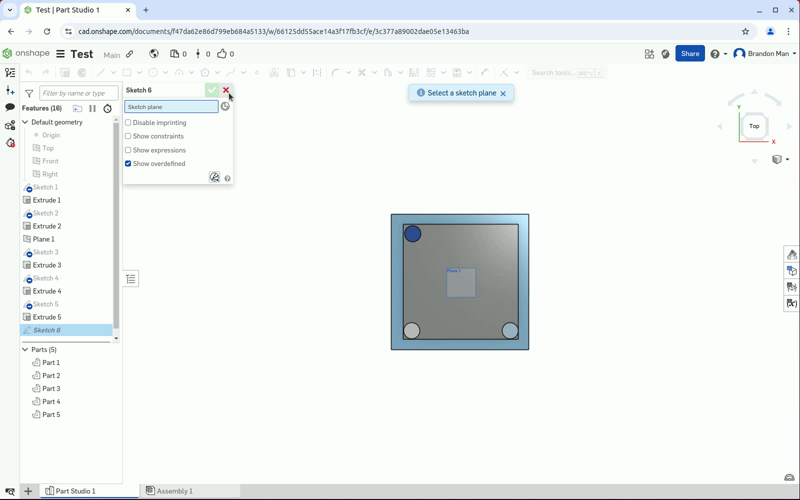
mouse_move(69, 241)
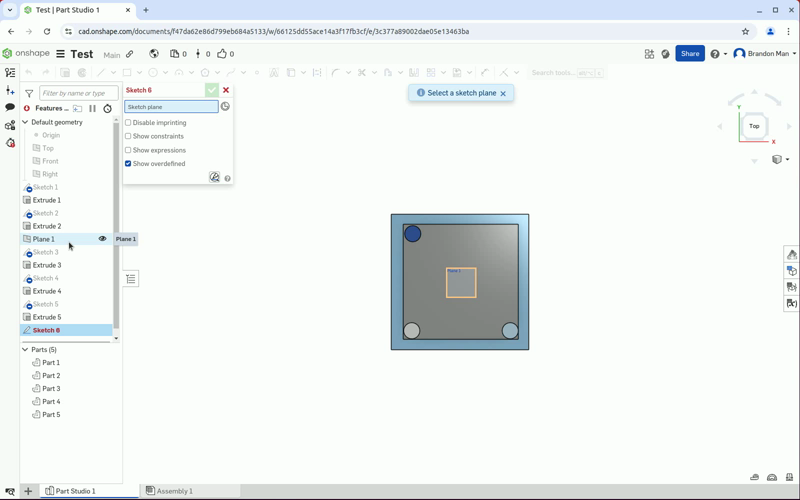
click(69, 241)
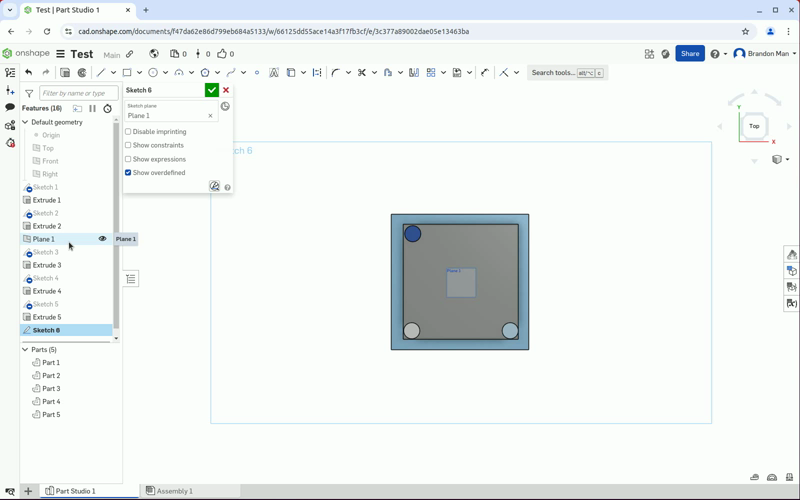
mouse_move(73, 352)
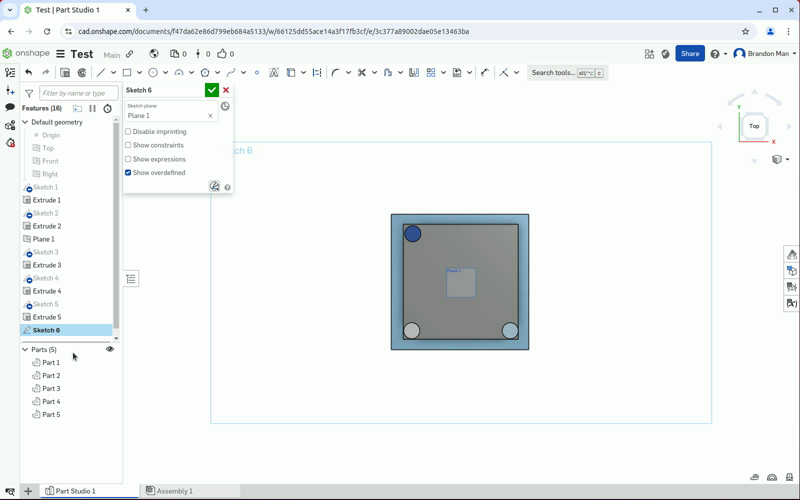
key(y)
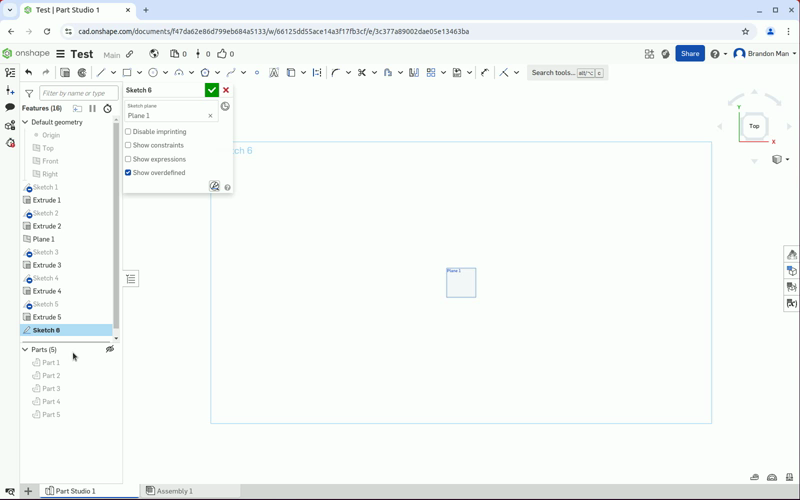
key(c)
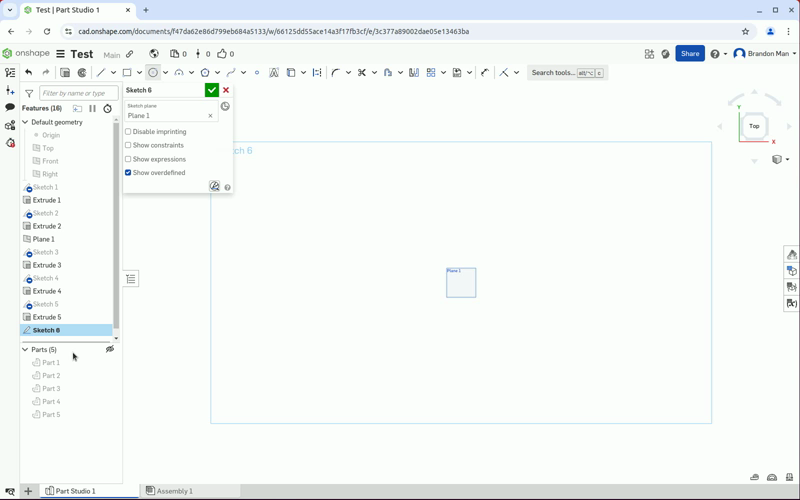
key_down(shift)
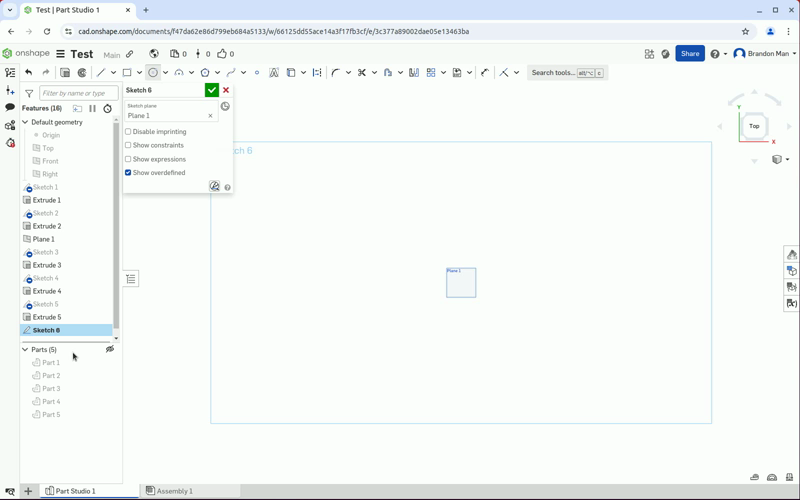
mouse_move(510, 233)
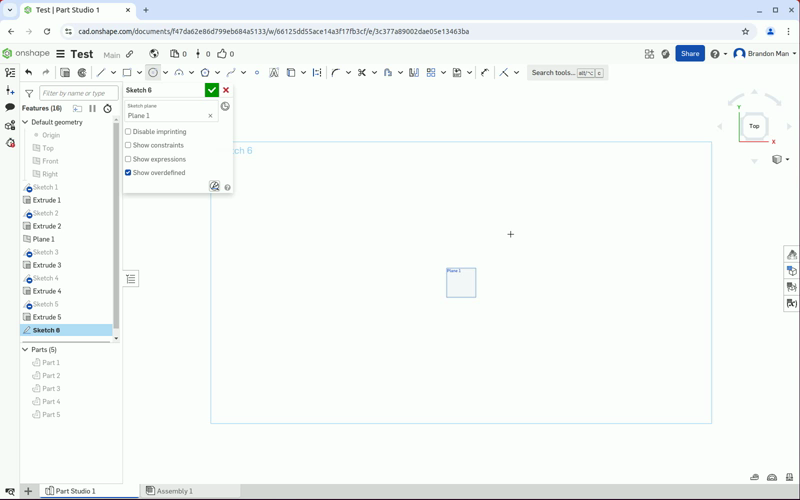
click(510, 233)
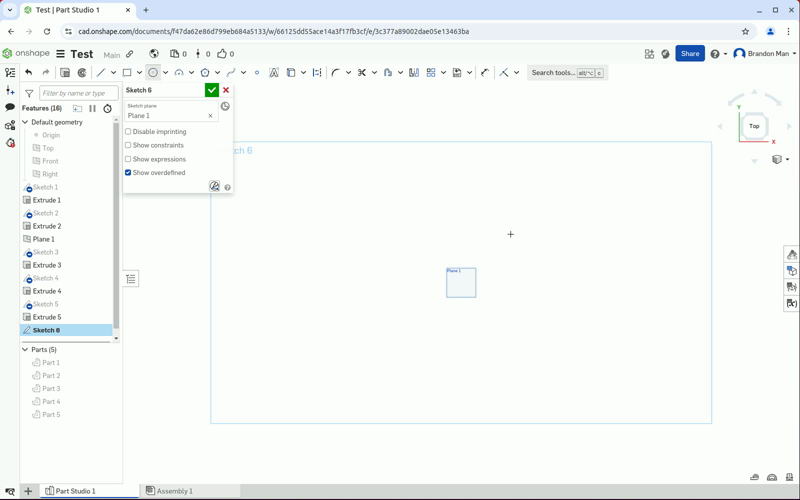
key_up(shift)
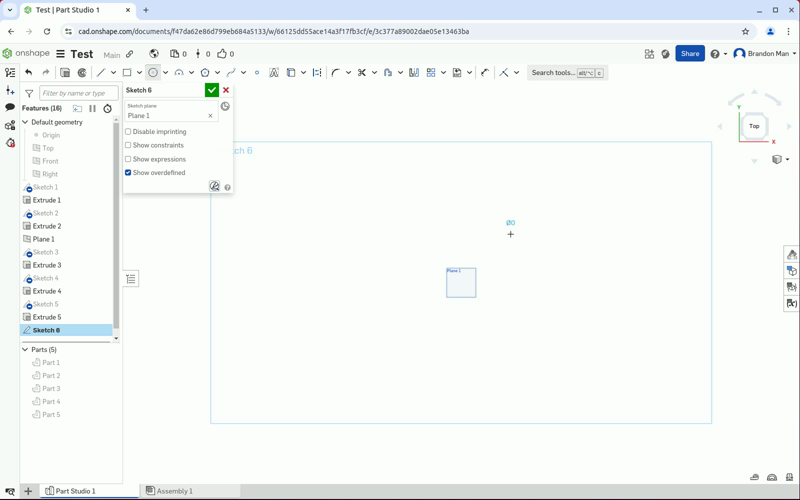
mouse_move(518, 233)
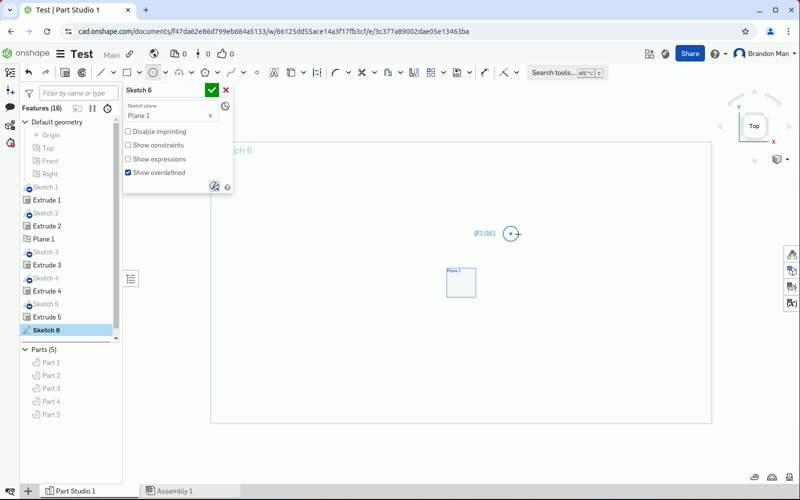
click(518, 233)
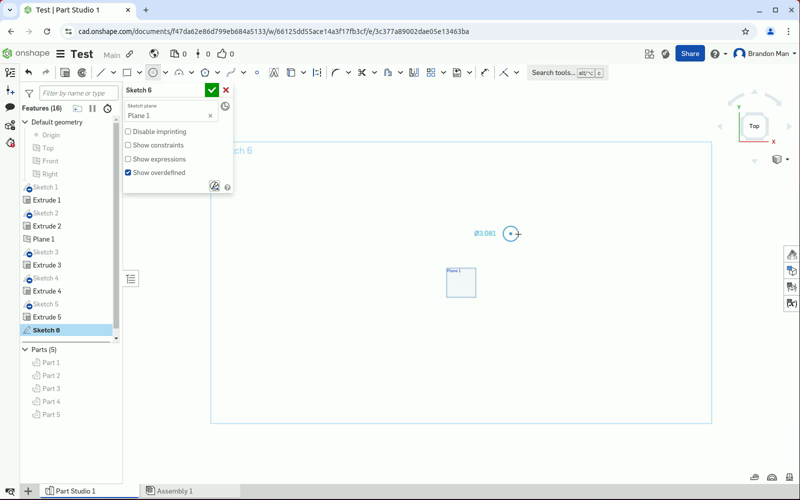
key(esc)
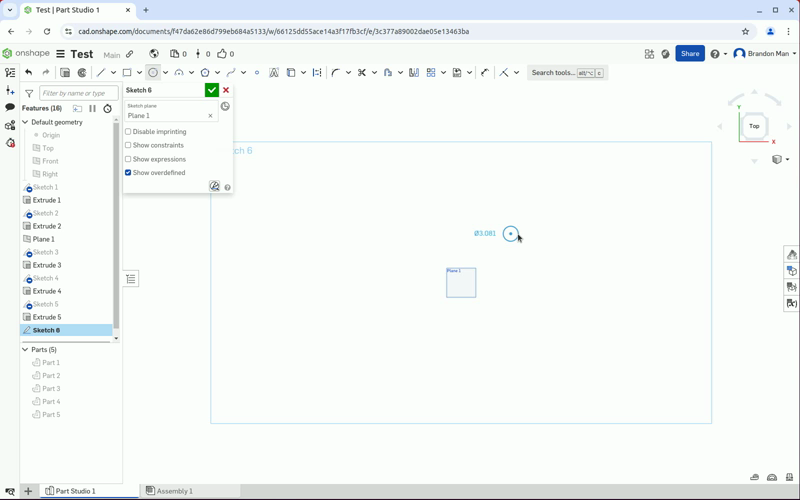
mouse_move(512, 240)
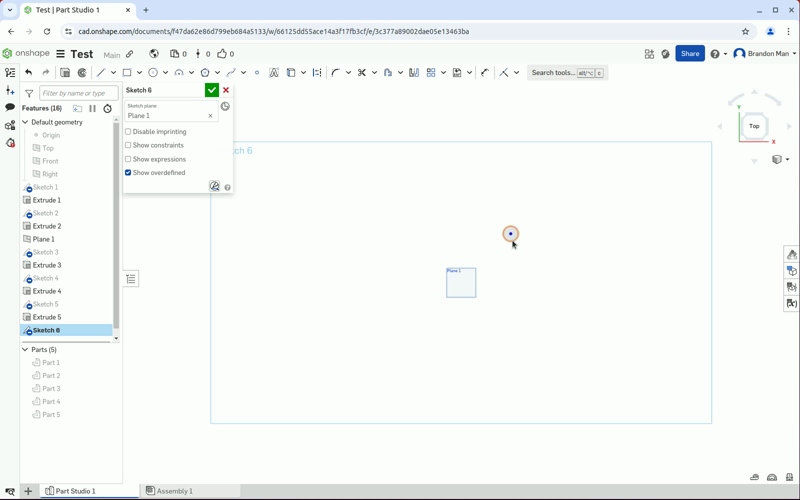
scroll(6)
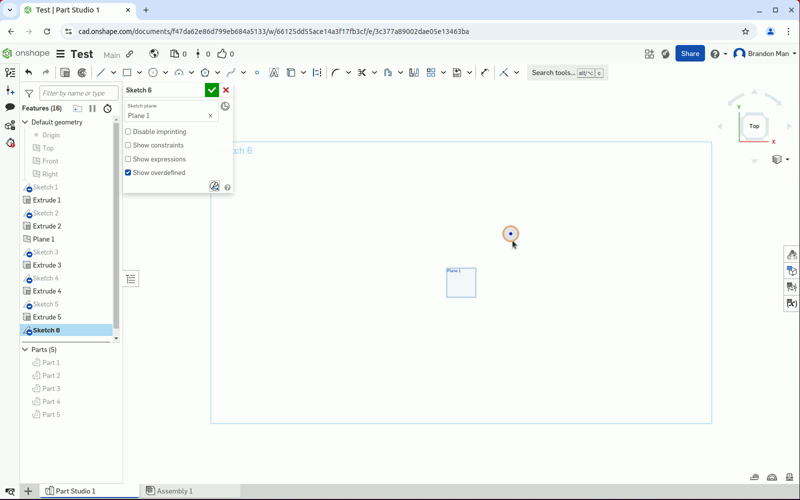
scroll(6)
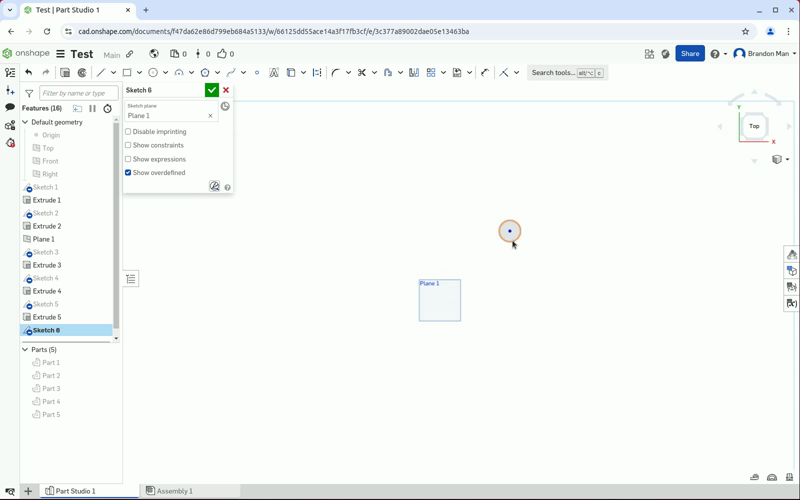
scroll(6)
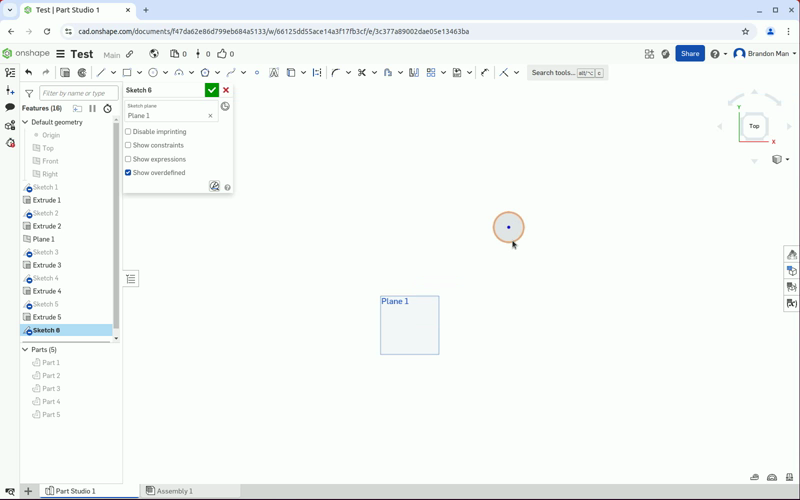
scroll(6)
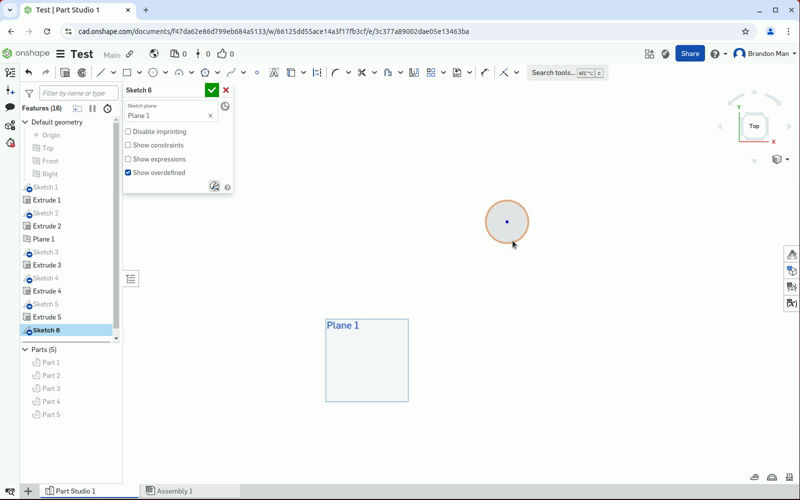
scroll(6)
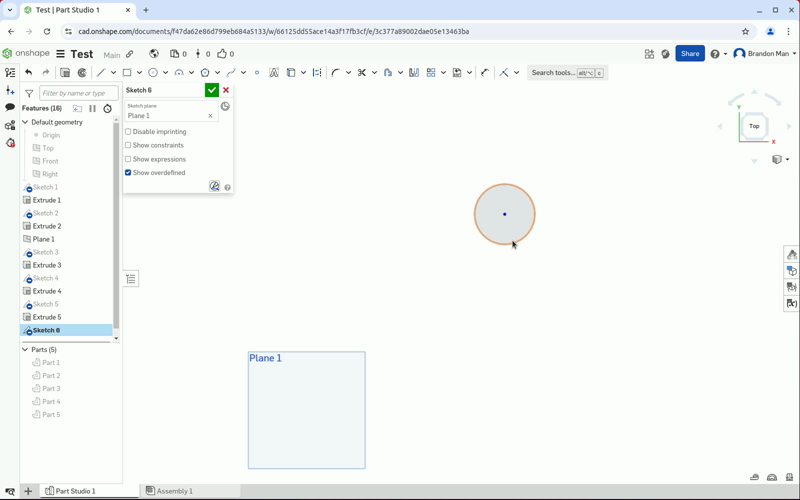
scroll(6)
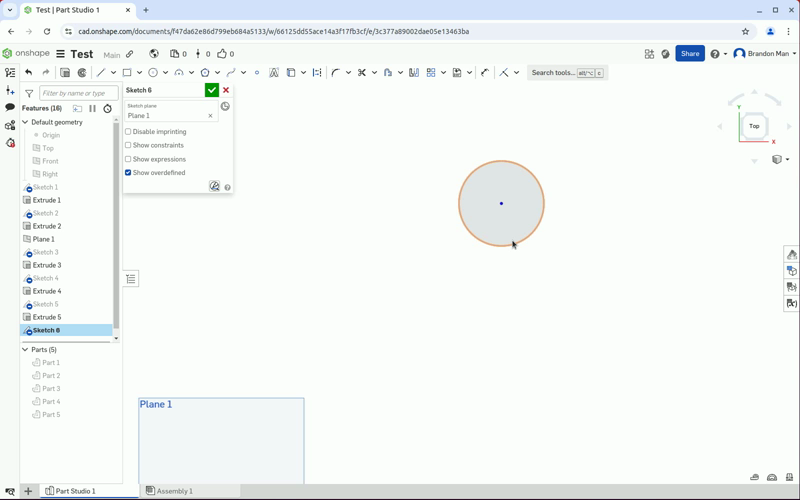
scroll(6)
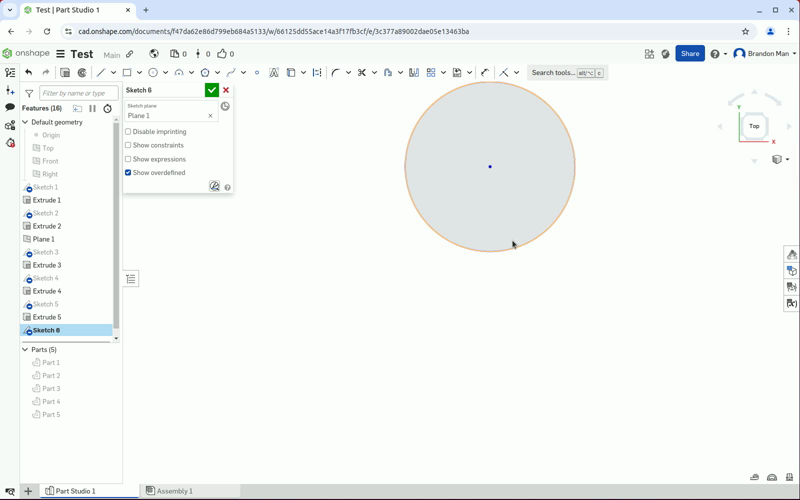
click(512, 240)
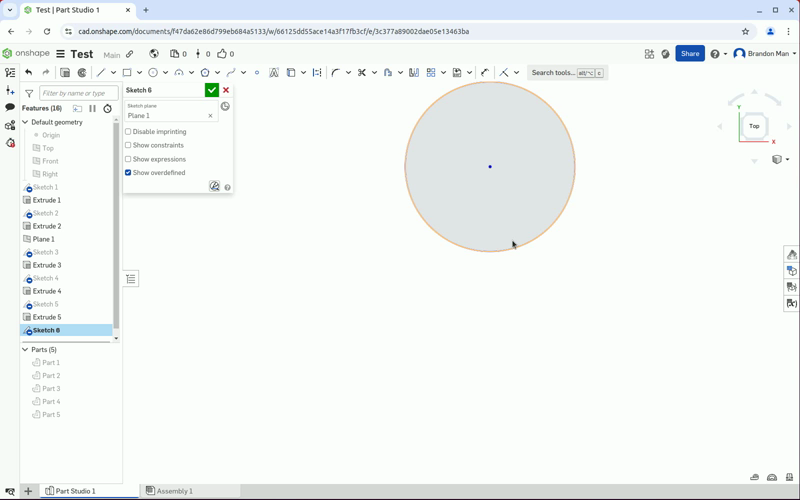
scroll(-6)
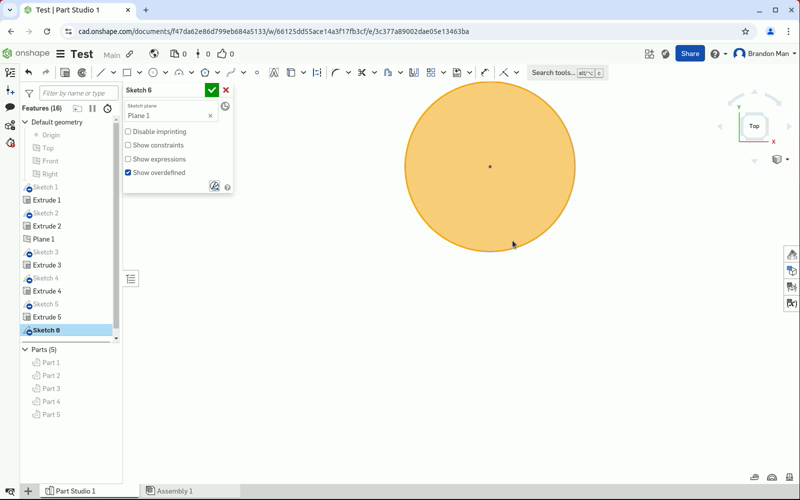
scroll(-6)
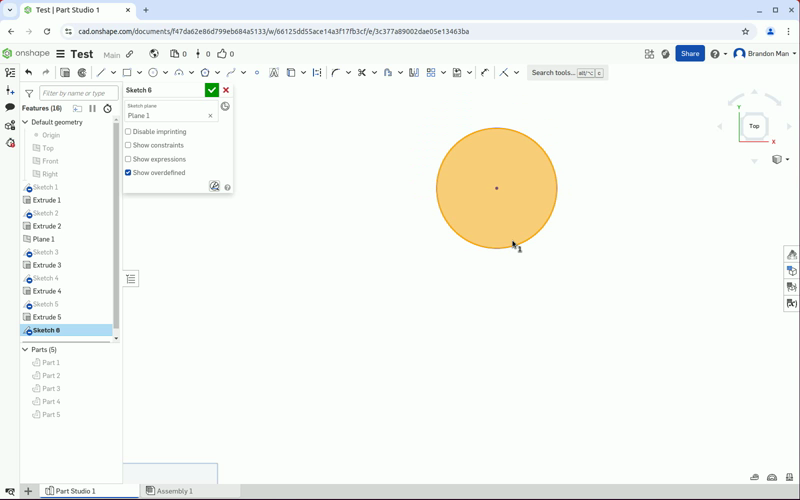
scroll(-6)
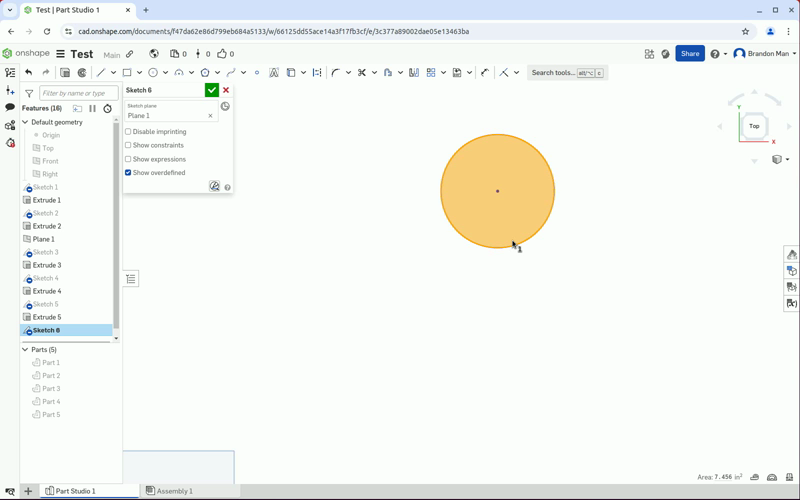
scroll(-6)
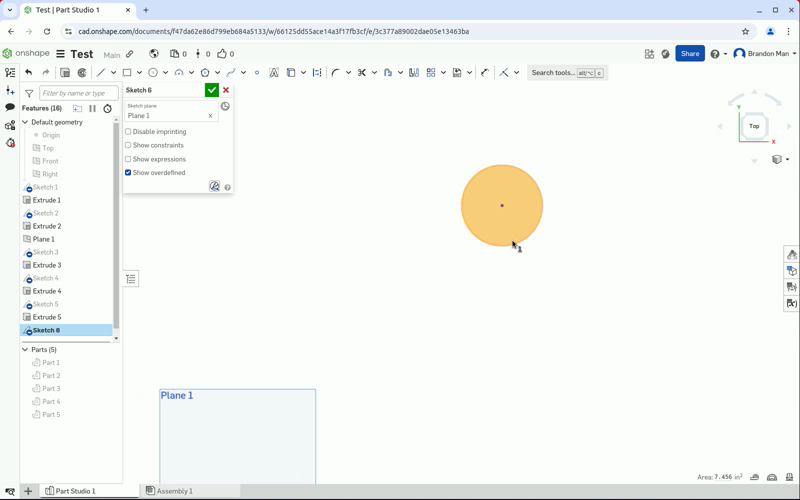
scroll(-6)
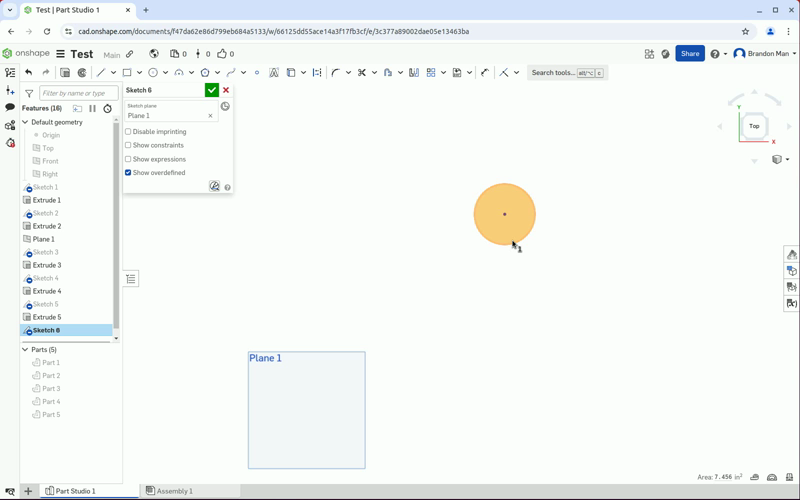
scroll(-6)
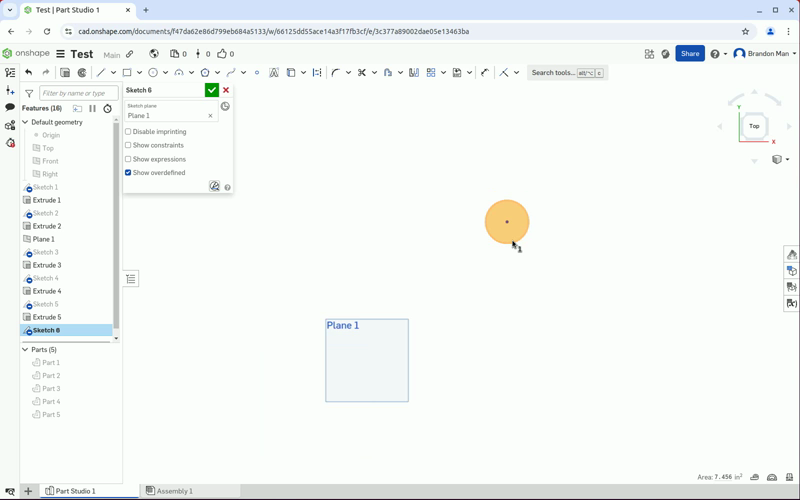
scroll(-6)
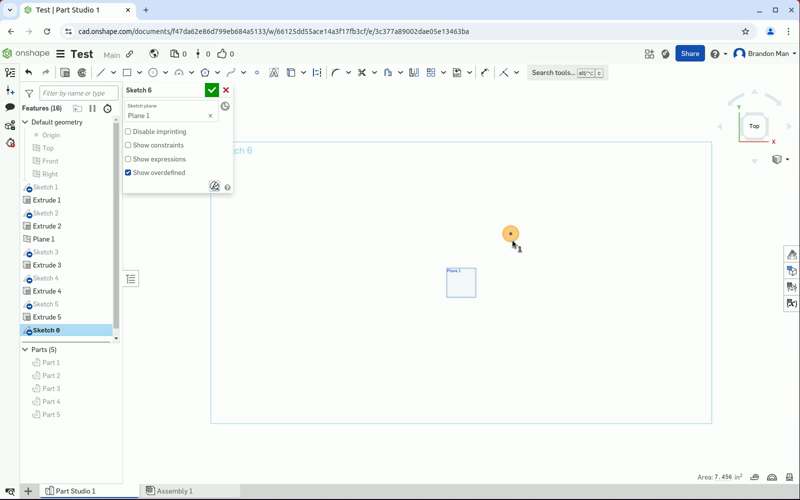
mouse_move(73, 352)
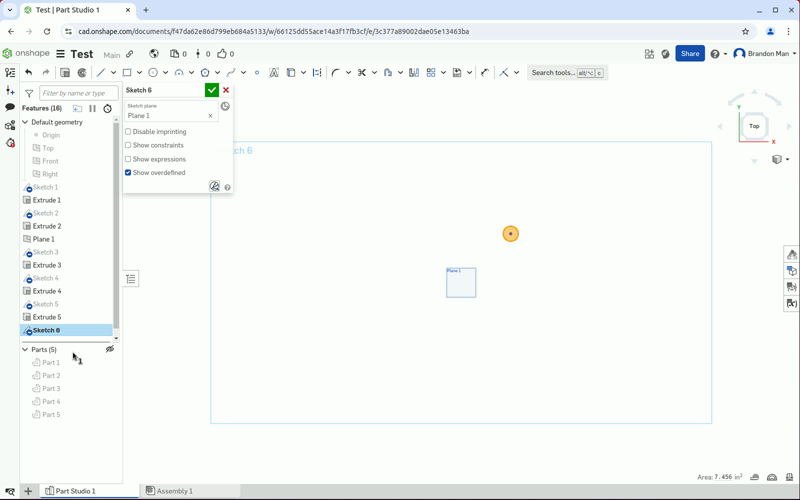
key(shift+y)
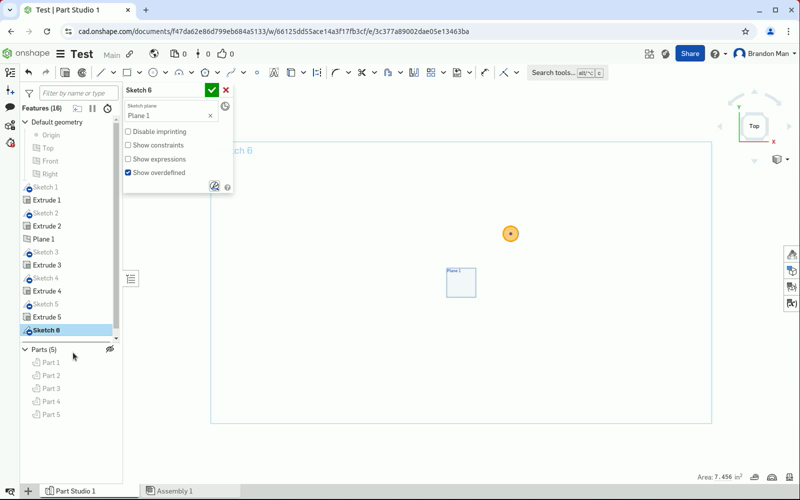
key(shift+e)
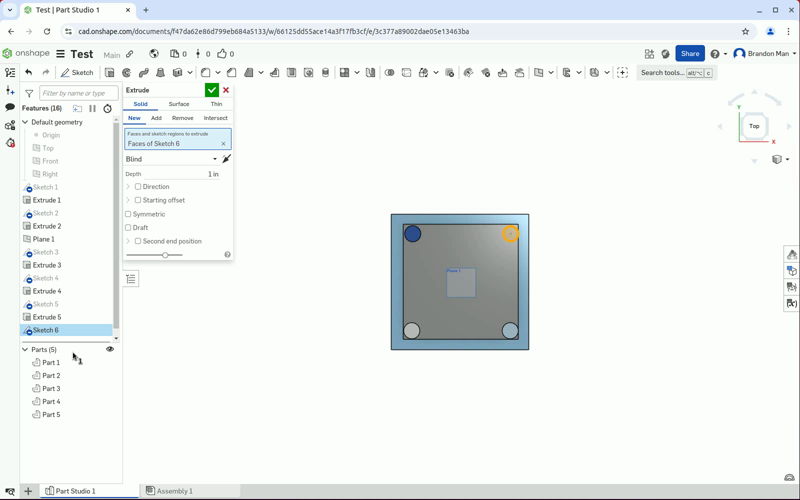
mouse_move(143, 106)
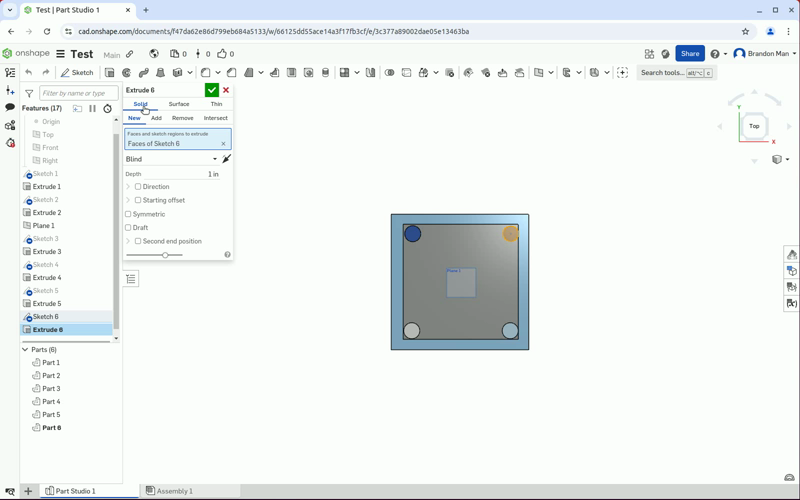
click(143, 106)
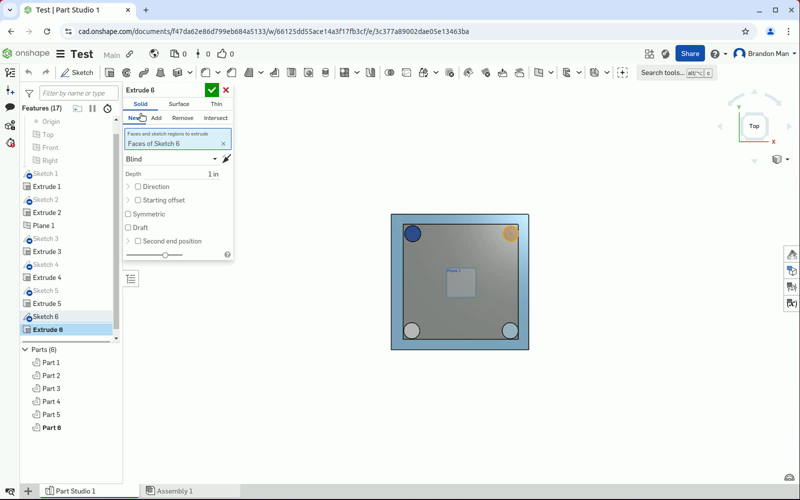
mouse_move(137, 120)
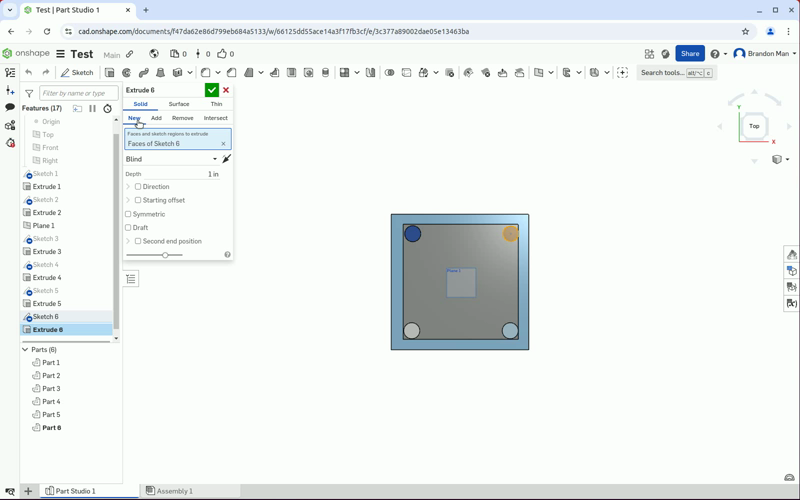
click(137, 120)
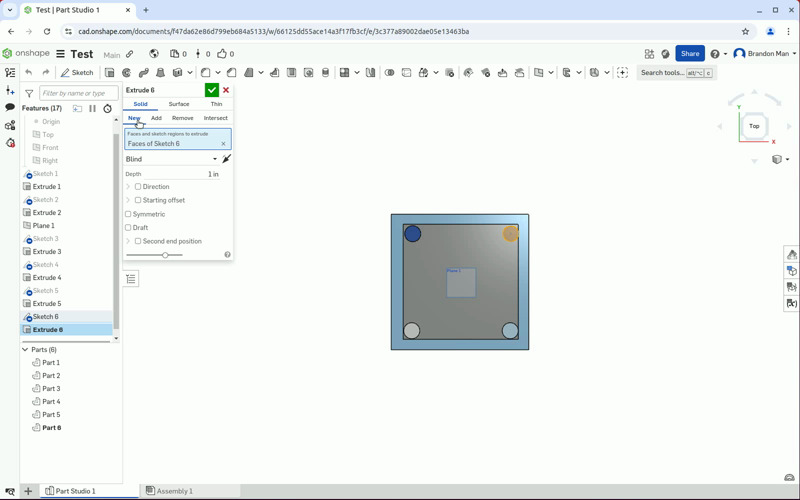
key(tab, 4)
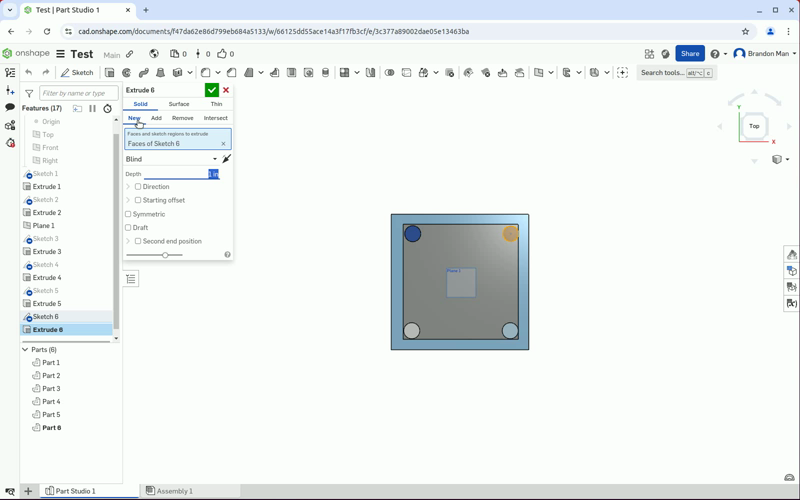
text(13.239)
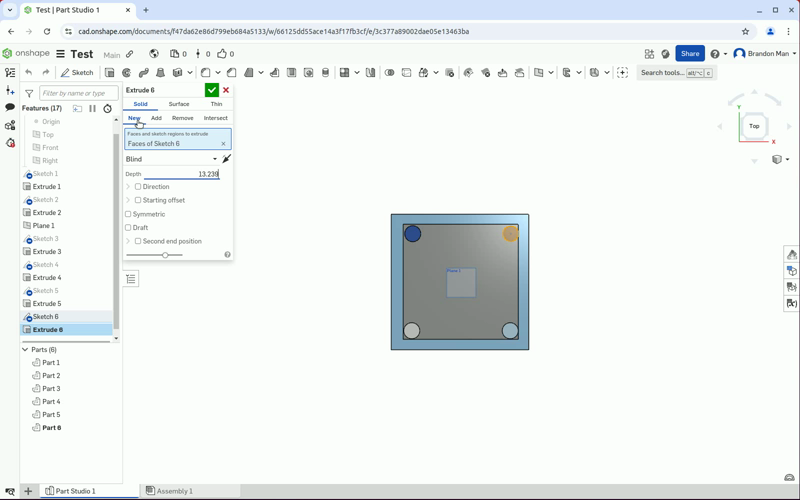
key(enter)
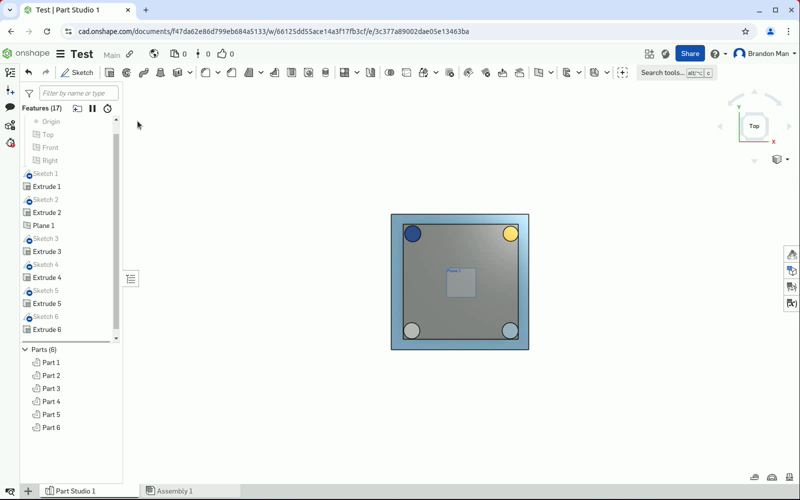
key(shift+h)
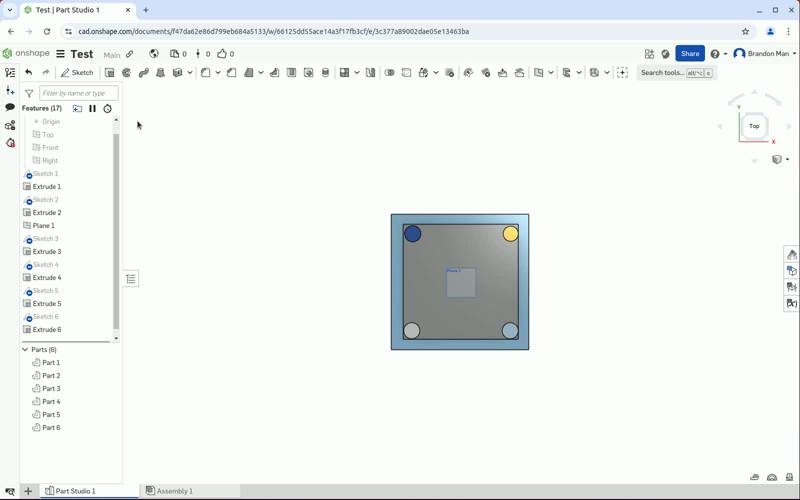
key(shift+h)
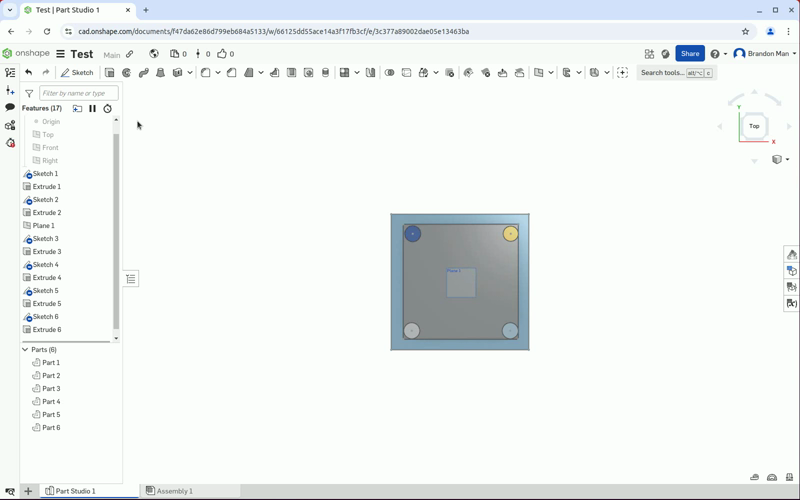
key(shift+7)
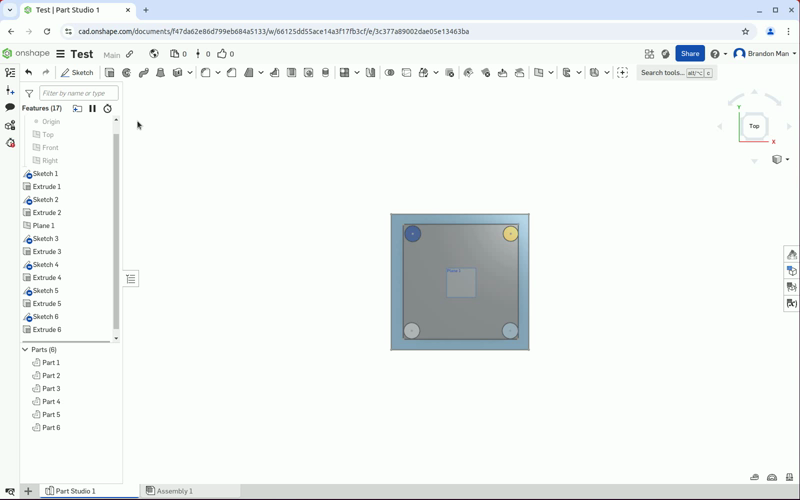
key(up, 3)
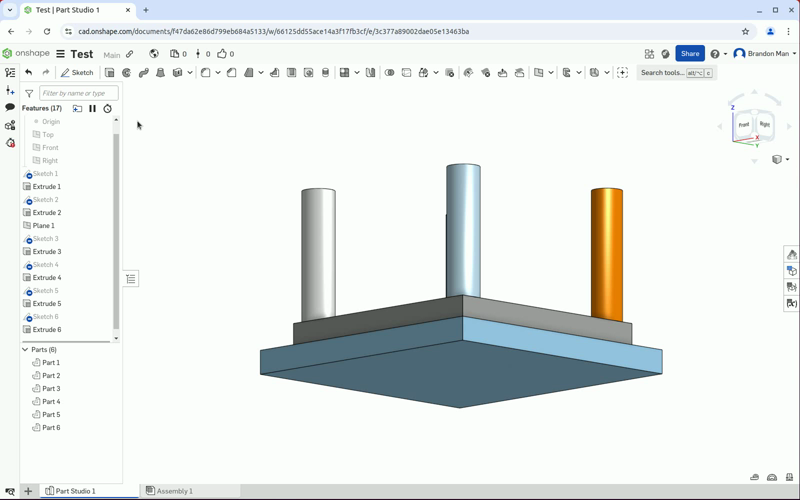
key(left, 3)
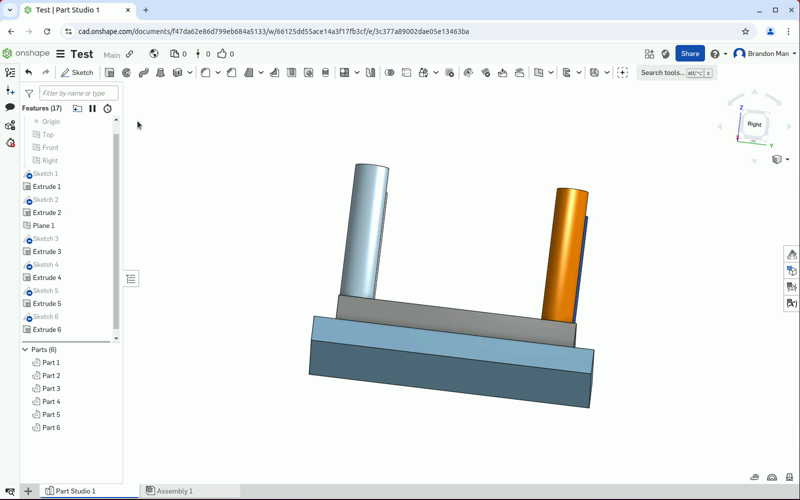
key(right, 3)
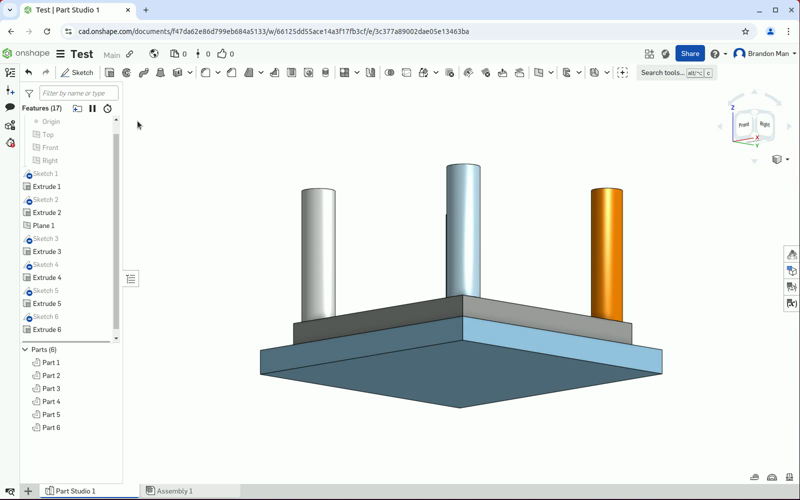
key(down, 3)
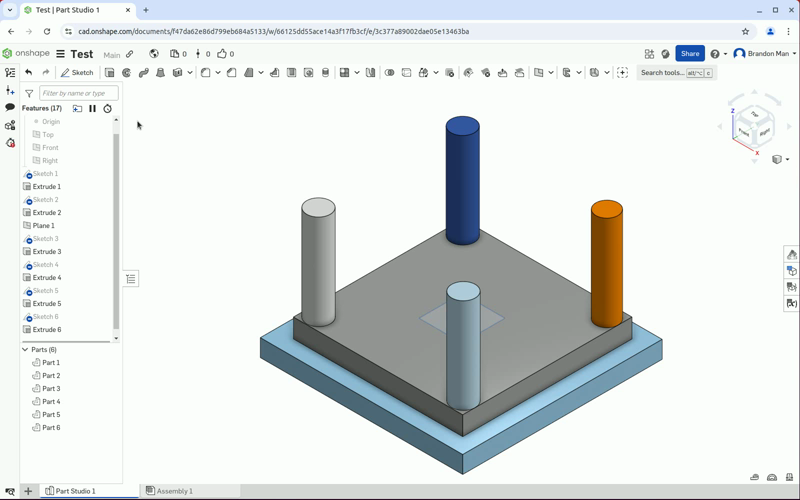
mouse_move(69, 176)
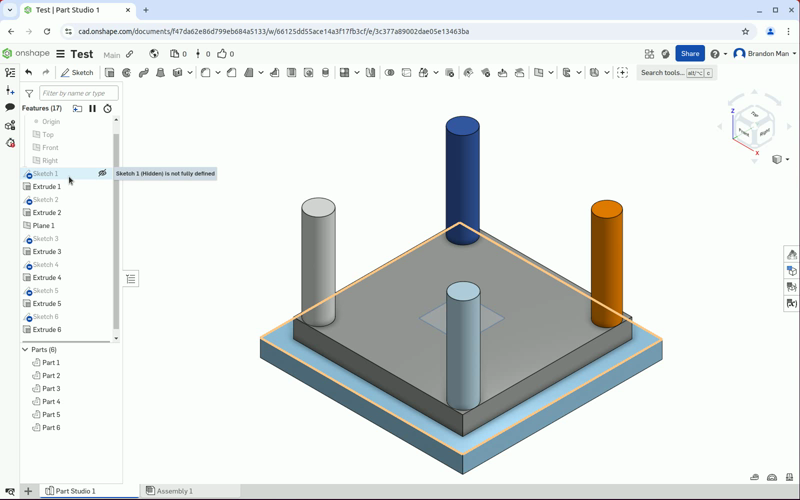
click(69, 176)